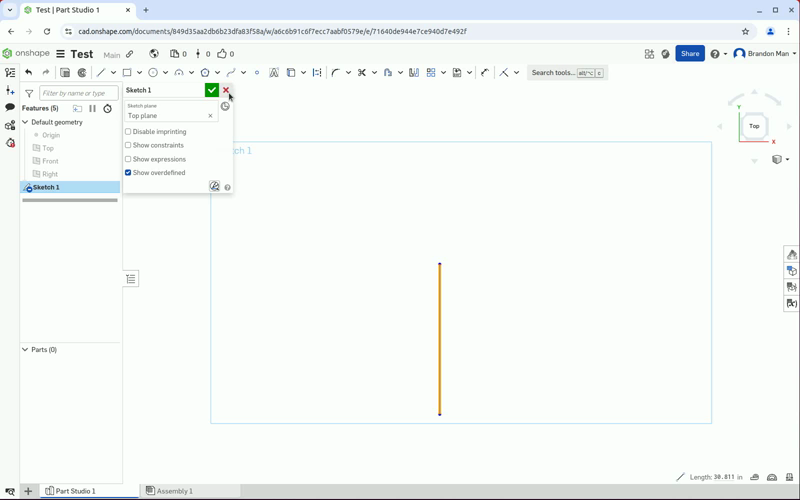
key(shift+h)
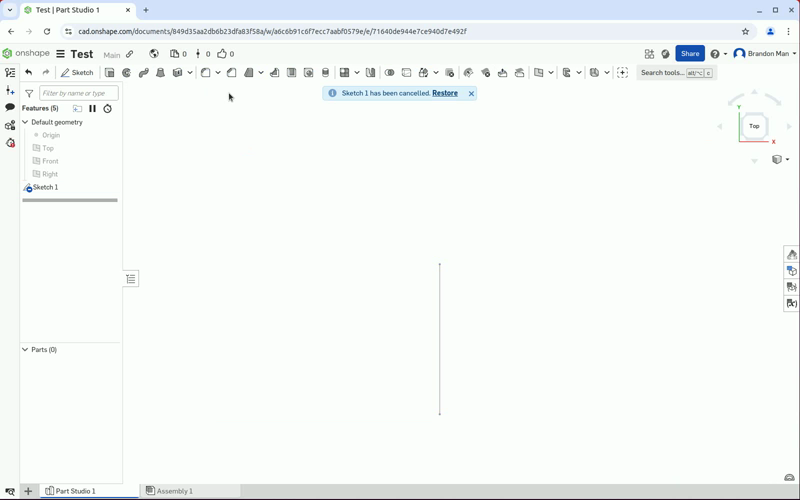
key(shift+s)
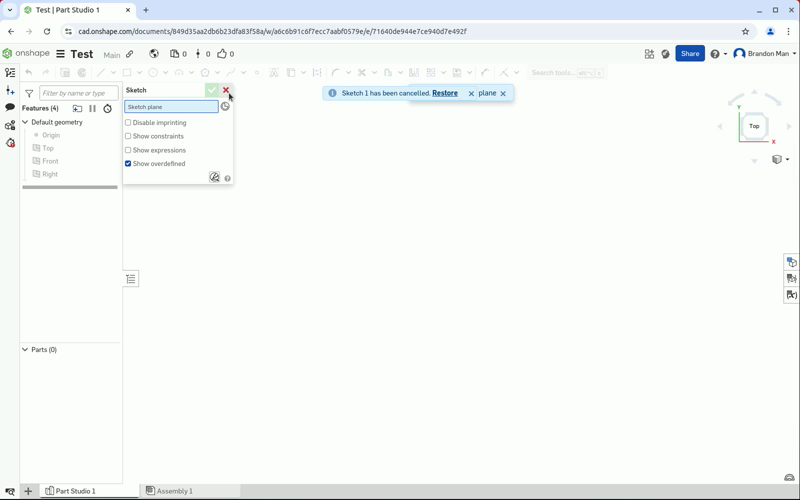
mouse_move(73, 150)
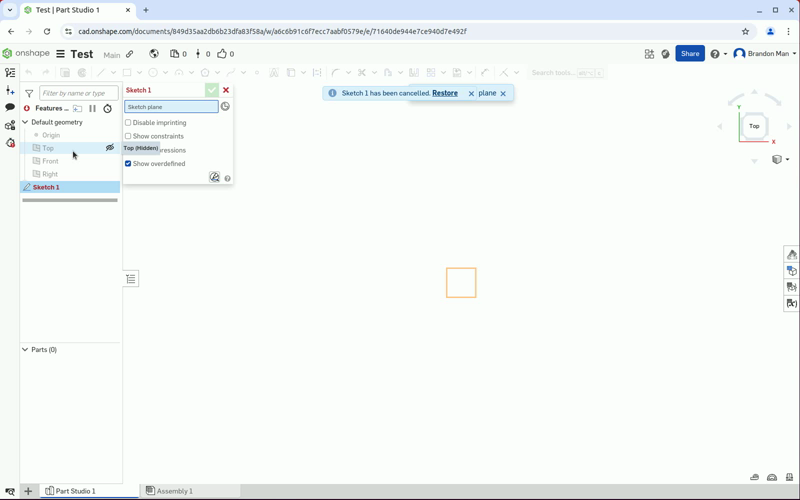
click(73, 150)
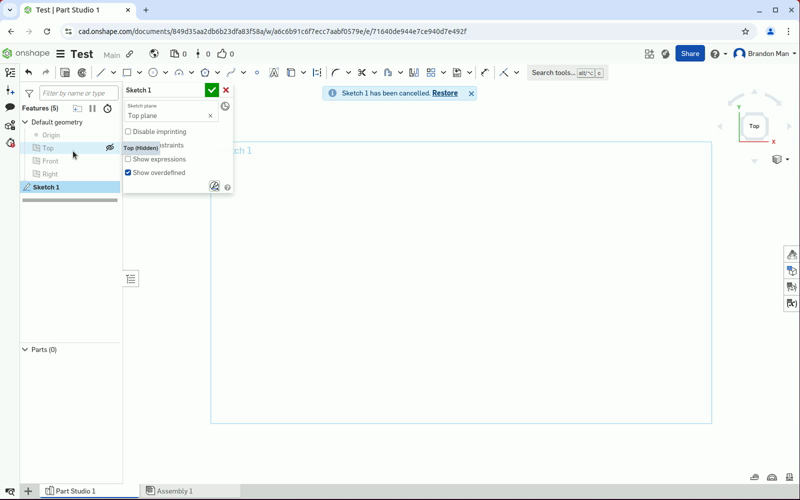
mouse_move(73, 352)
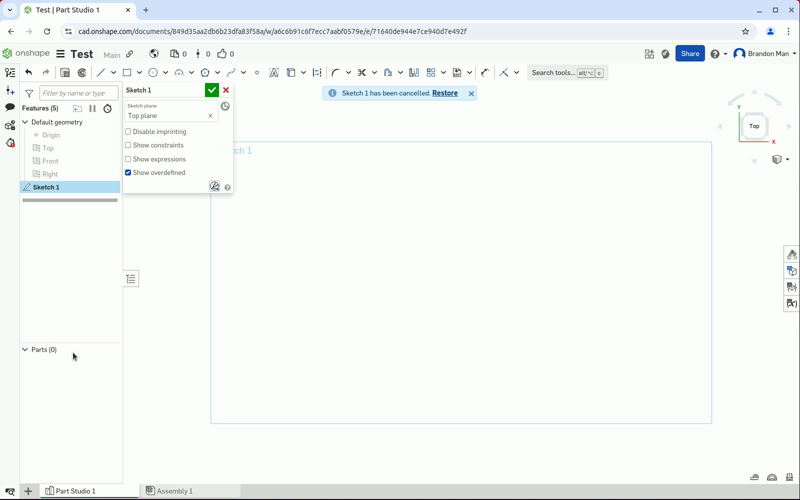
key(y)
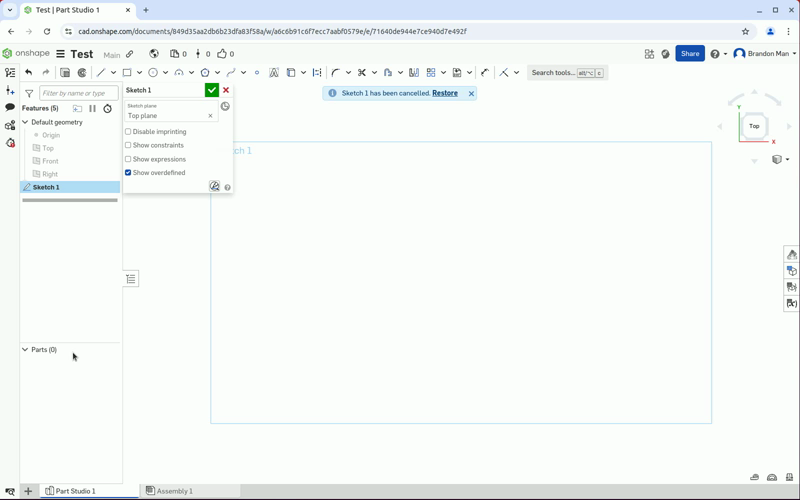
key(l)
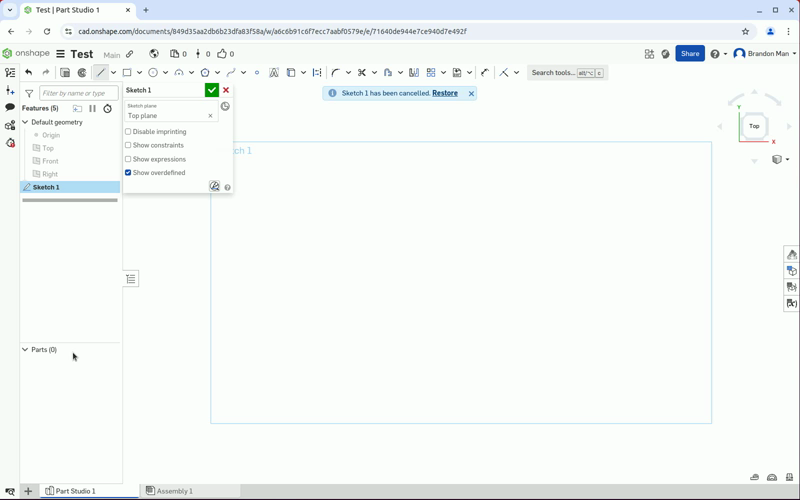
key_down(shift)
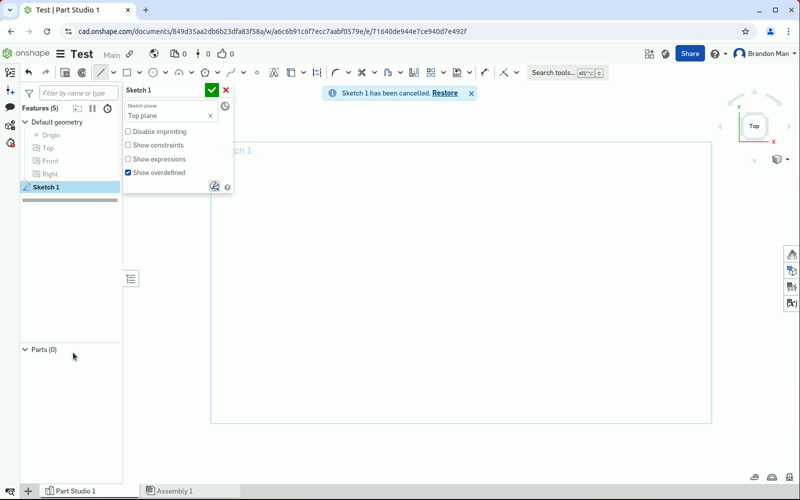
mouse_move(460, 288)
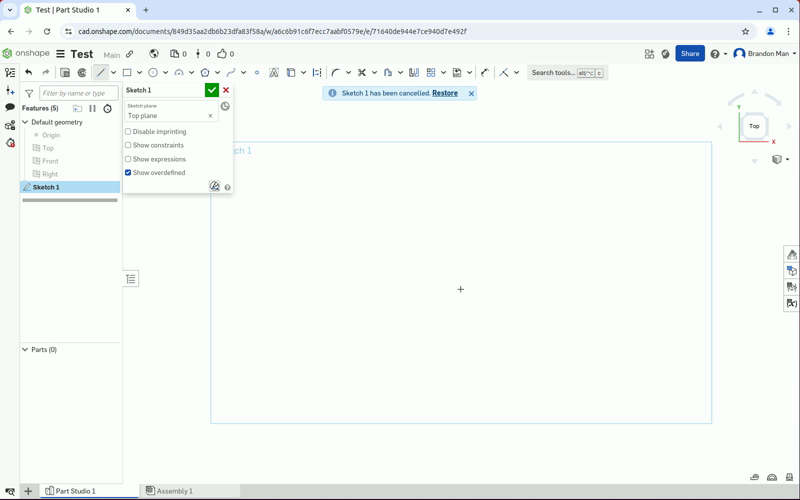
click(460, 288)
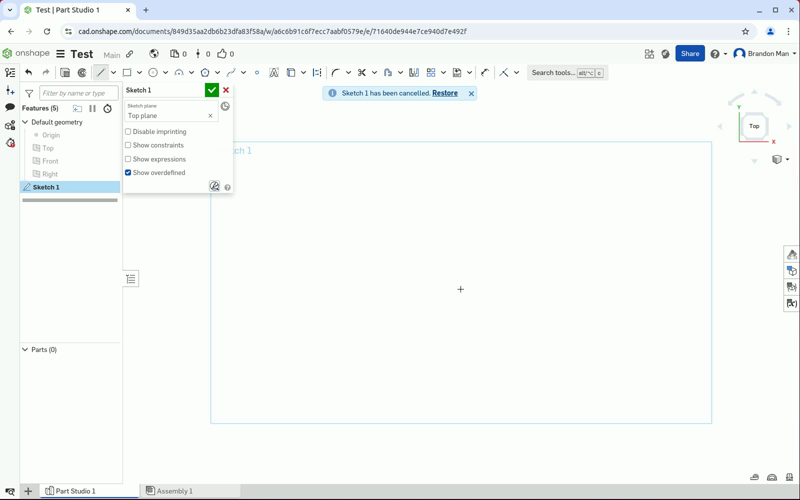
key_up(shift)
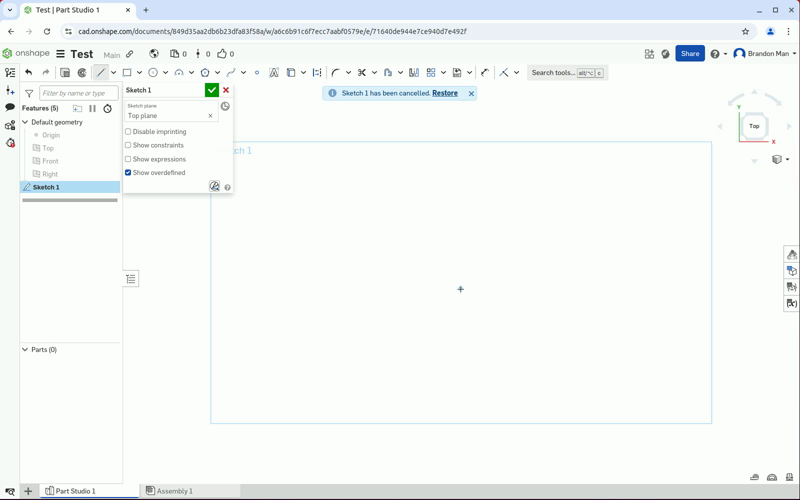
key_down(shift)
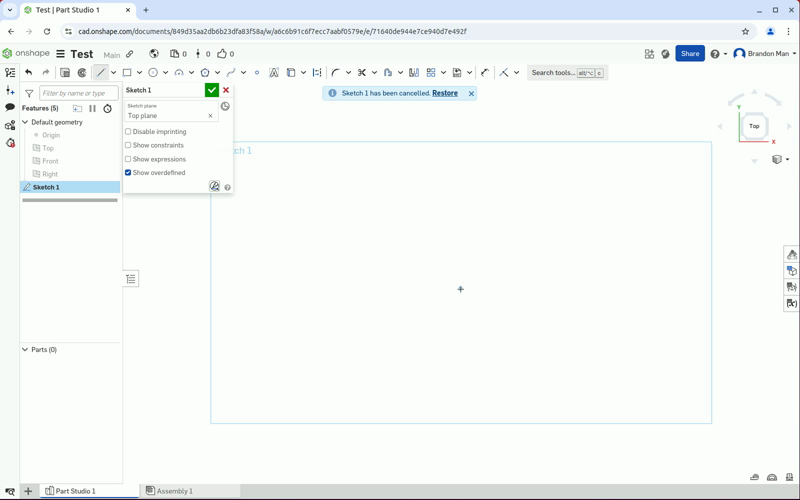
mouse_move(490, 288)
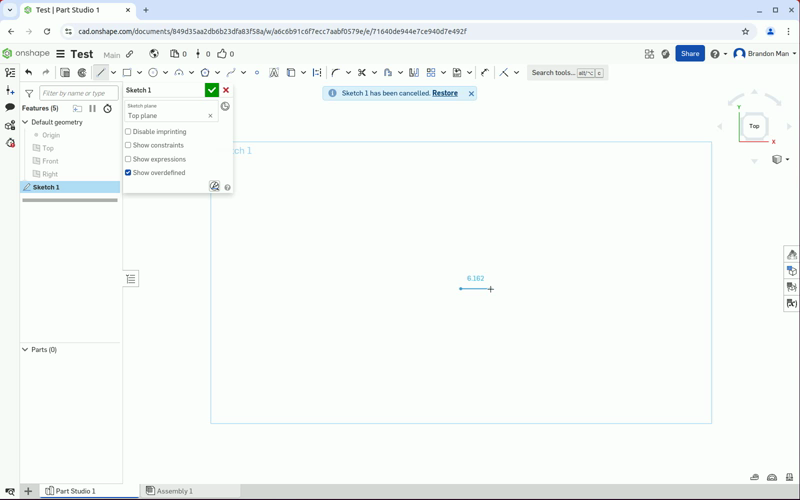
mouse_move(480, 288)
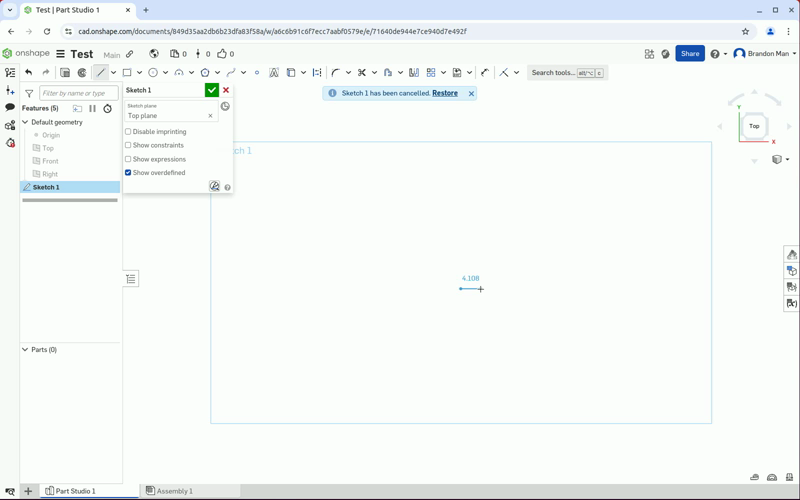
click(480, 288)
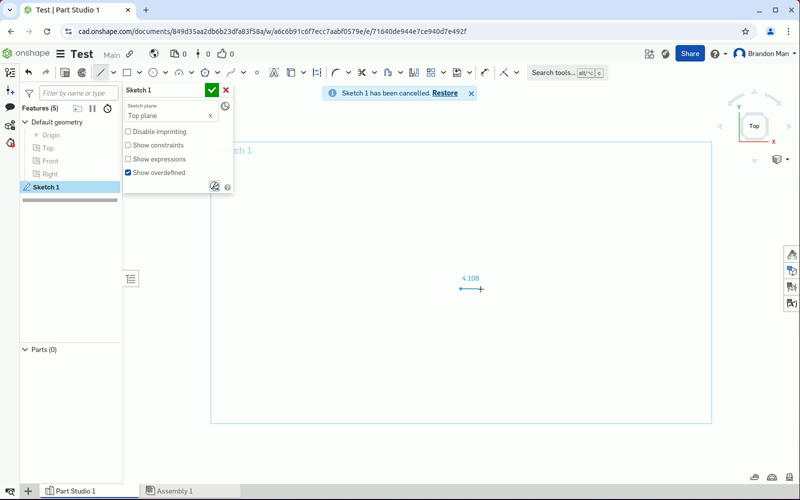
key_up(shift)
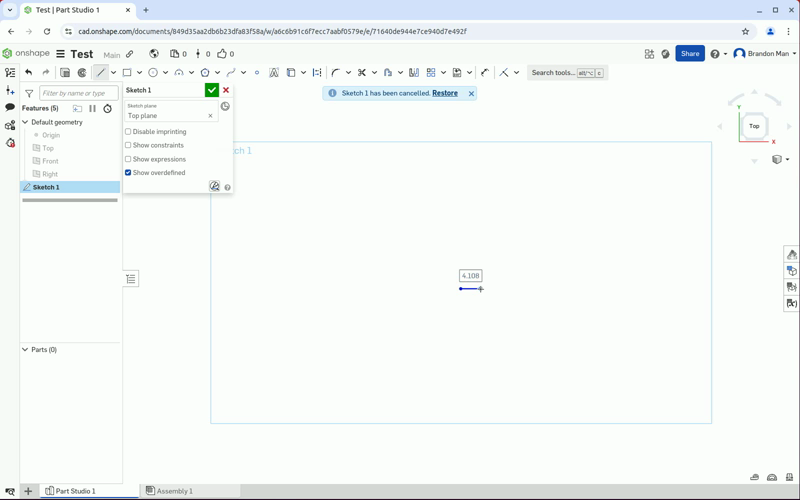
key_down(shift)
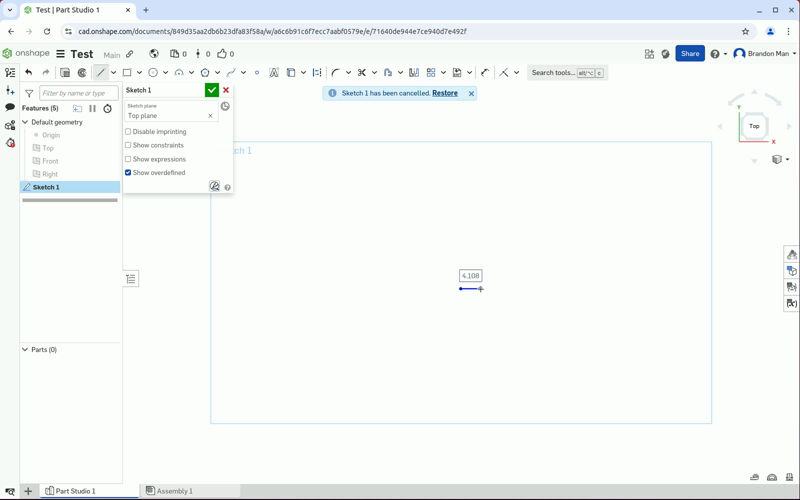
mouse_move(510, 288)
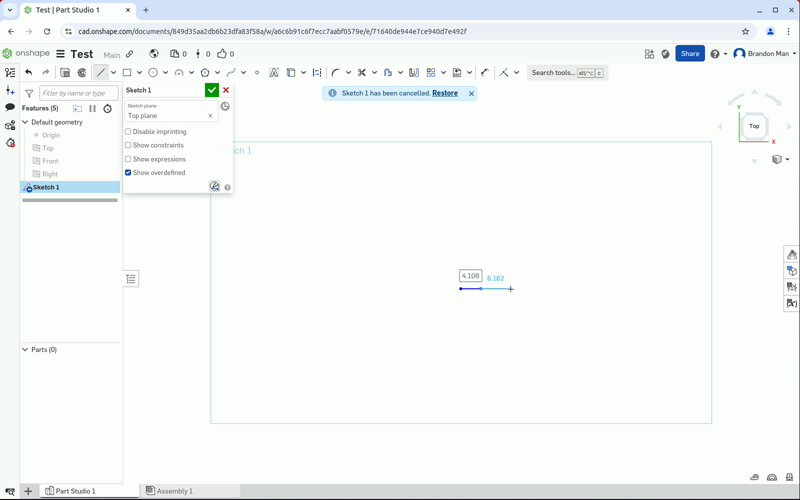
mouse_move(480, 282)
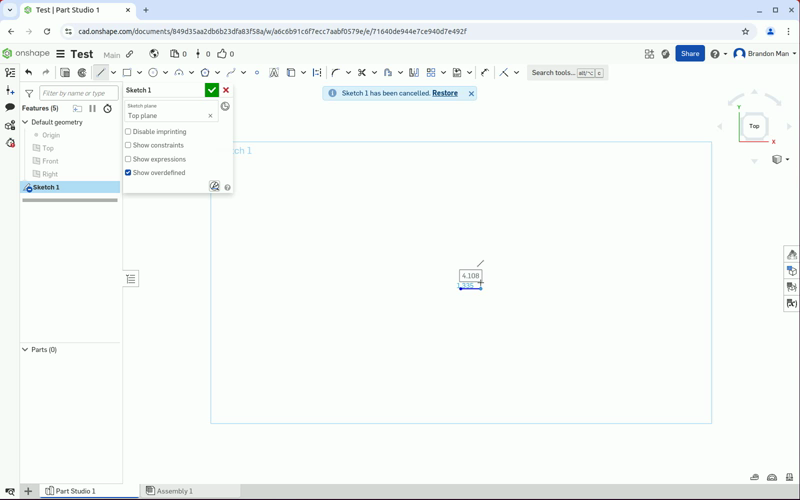
scroll(6)
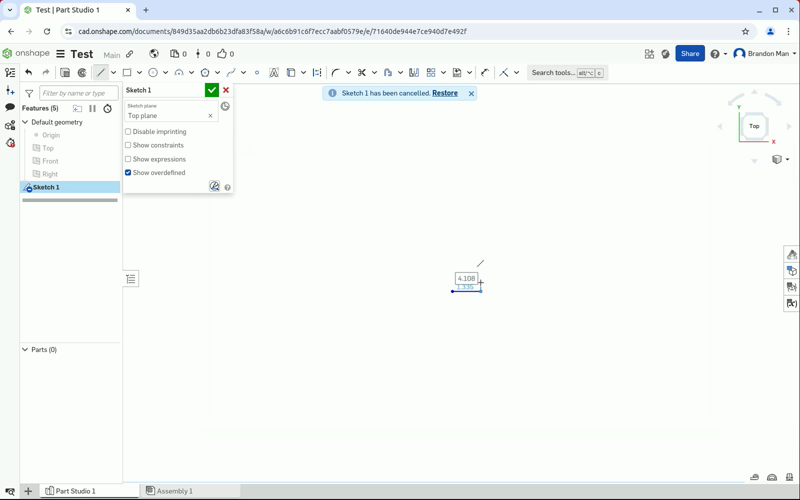
scroll(6)
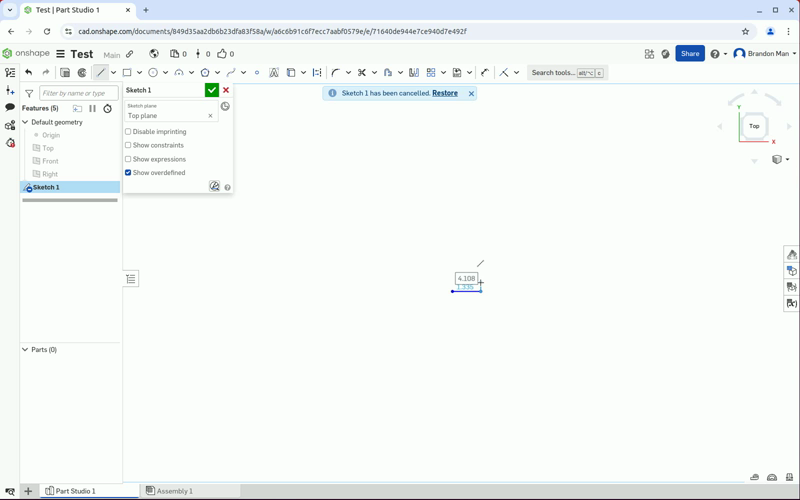
scroll(6)
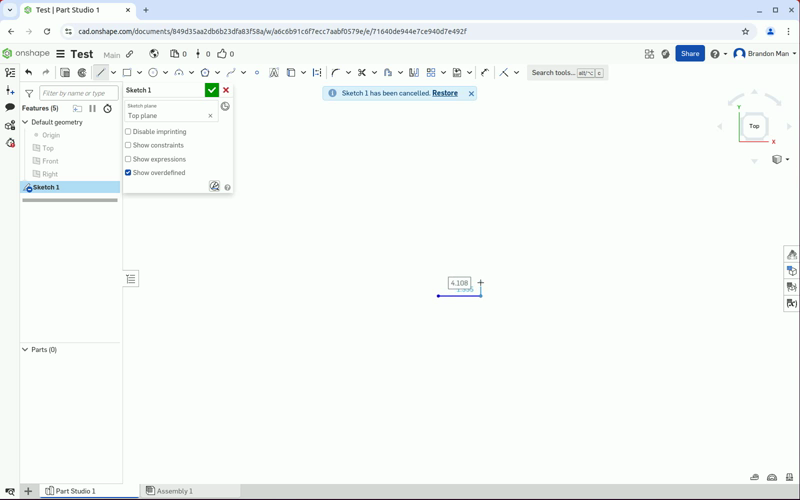
scroll(6)
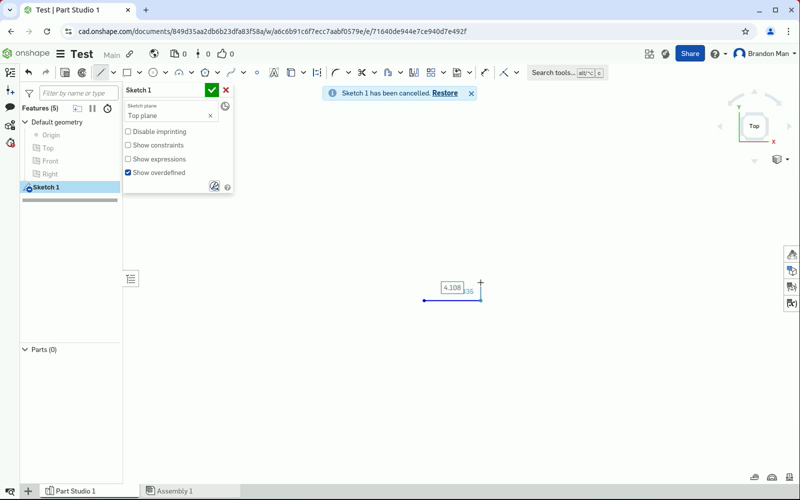
scroll(6)
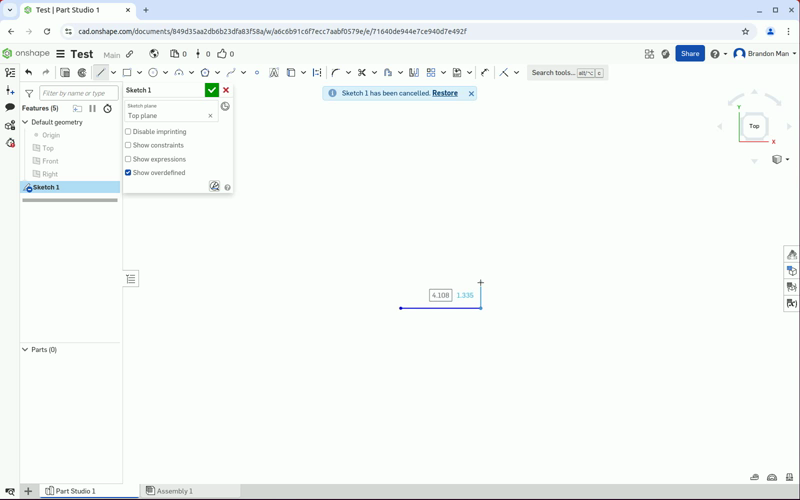
scroll(6)
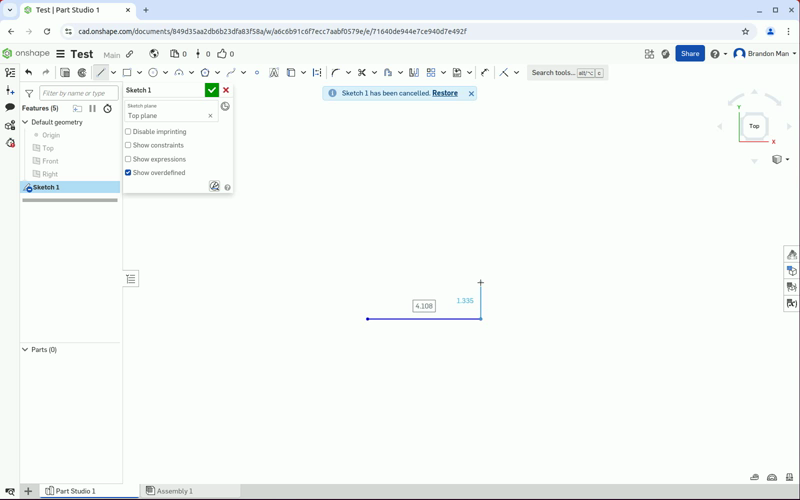
scroll(6)
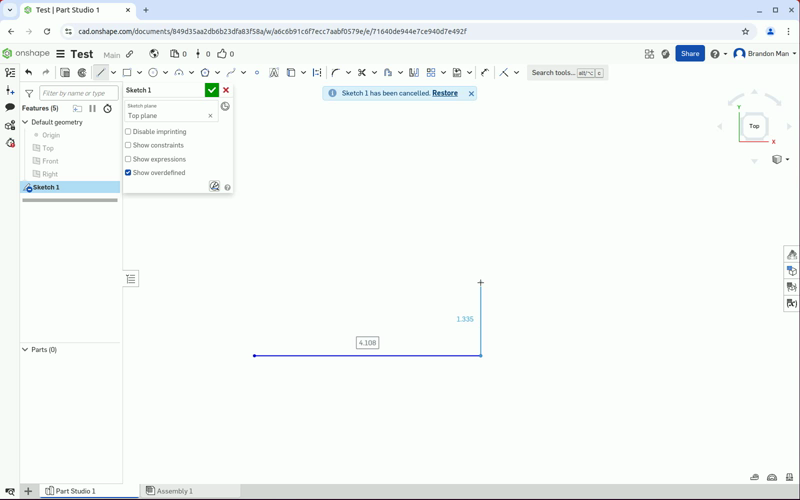
click(480, 282)
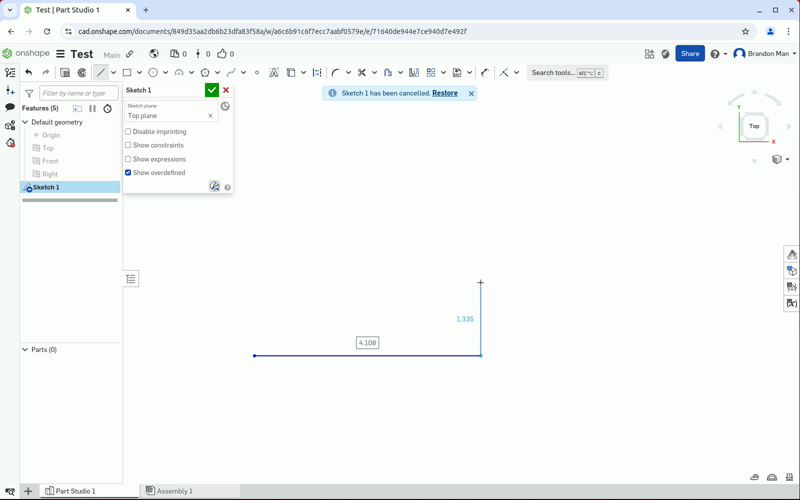
scroll(-6)
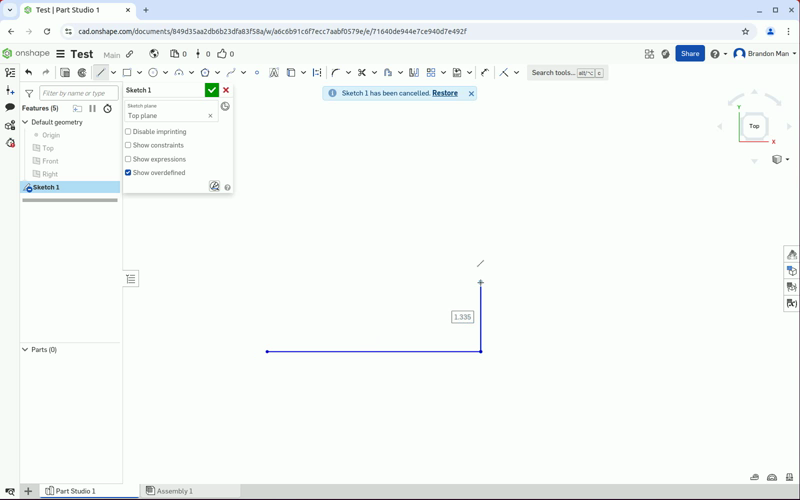
scroll(-6)
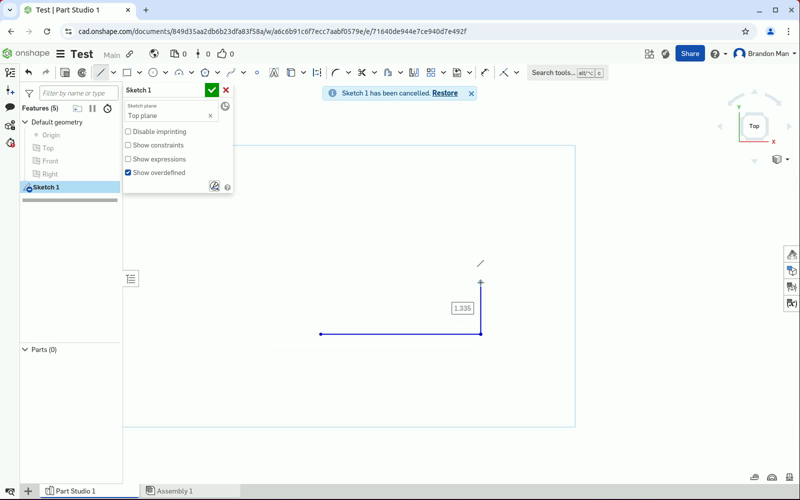
scroll(-6)
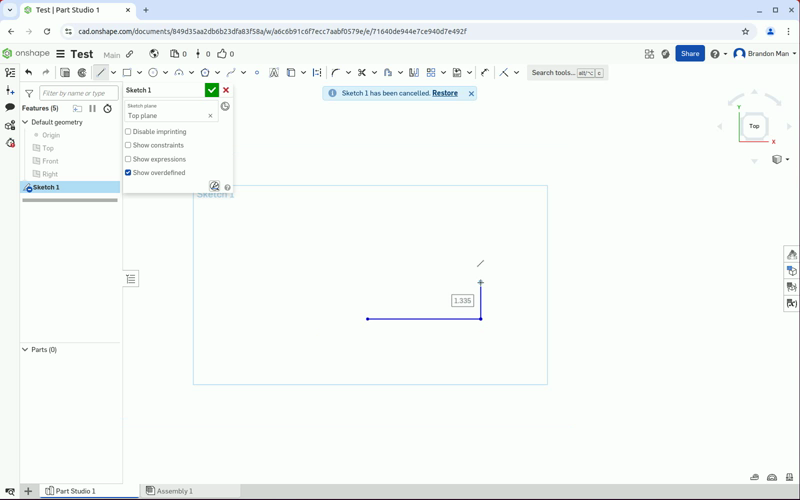
scroll(-6)
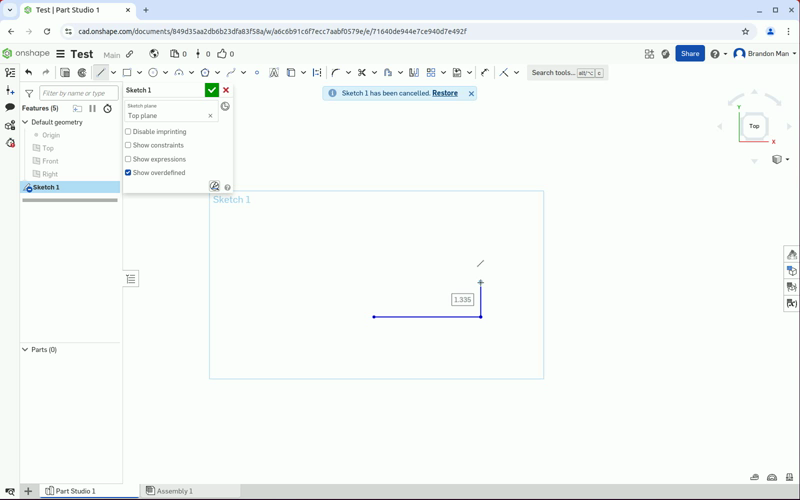
scroll(-6)
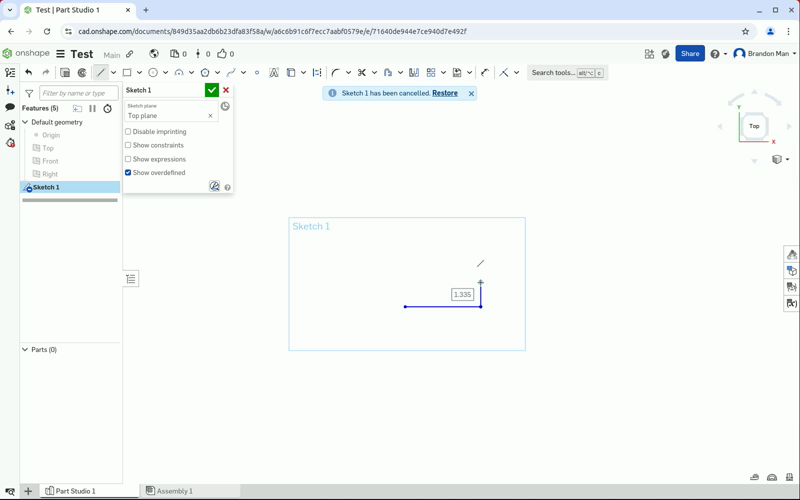
scroll(-6)
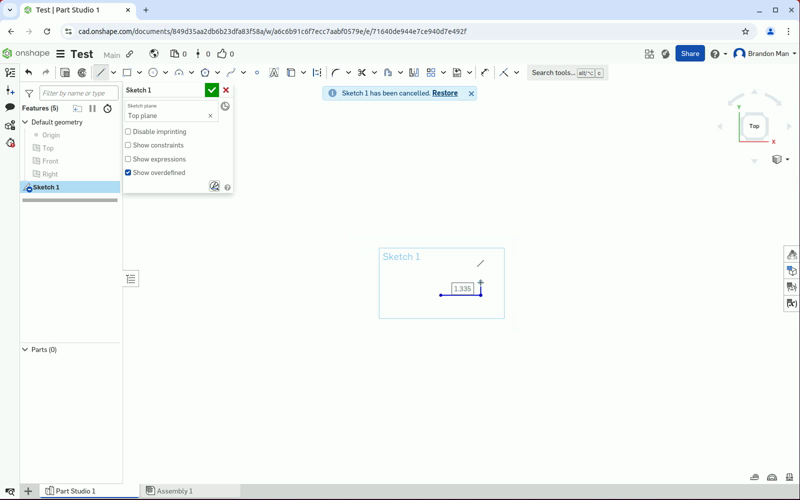
scroll(-6)
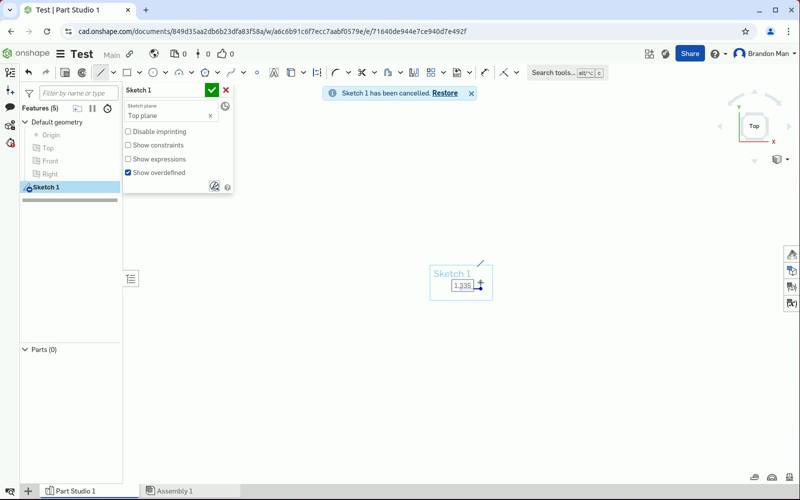
key_up(shift)
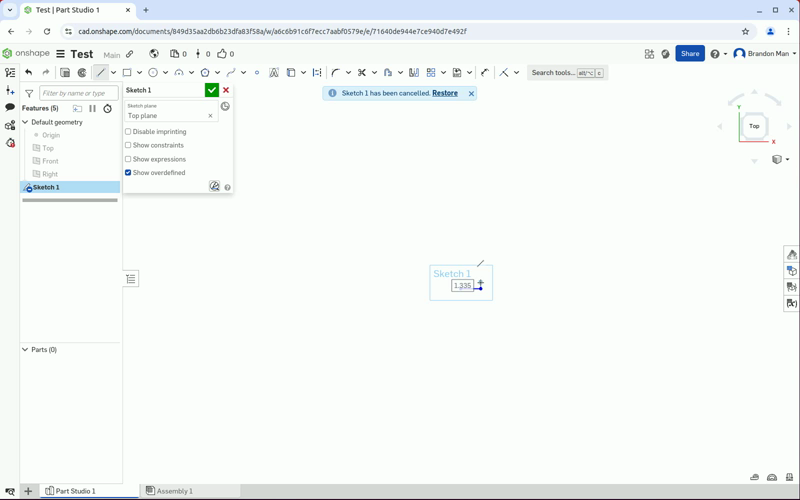
key_down(shift)
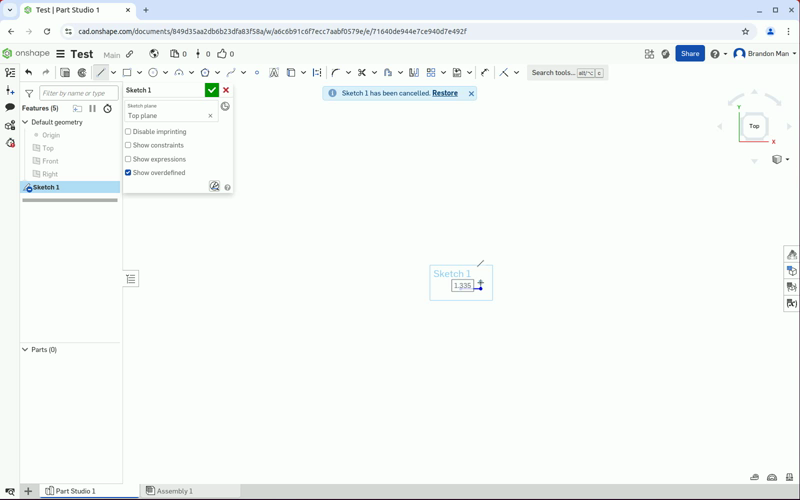
mouse_move(510, 282)
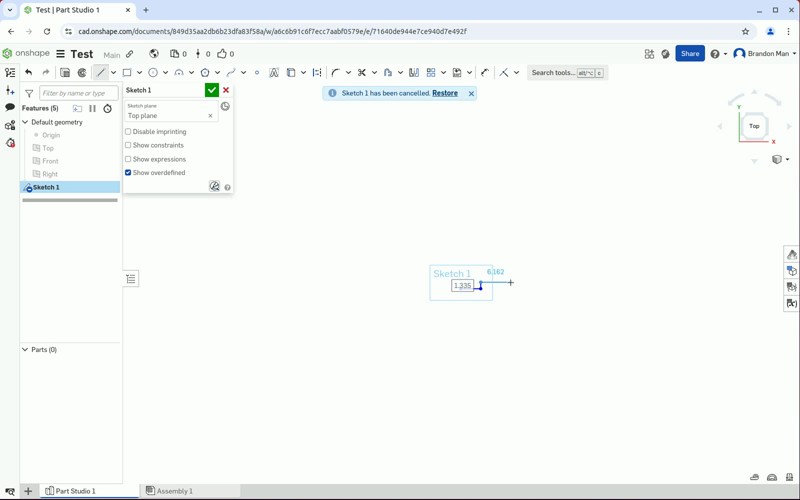
mouse_move(460, 282)
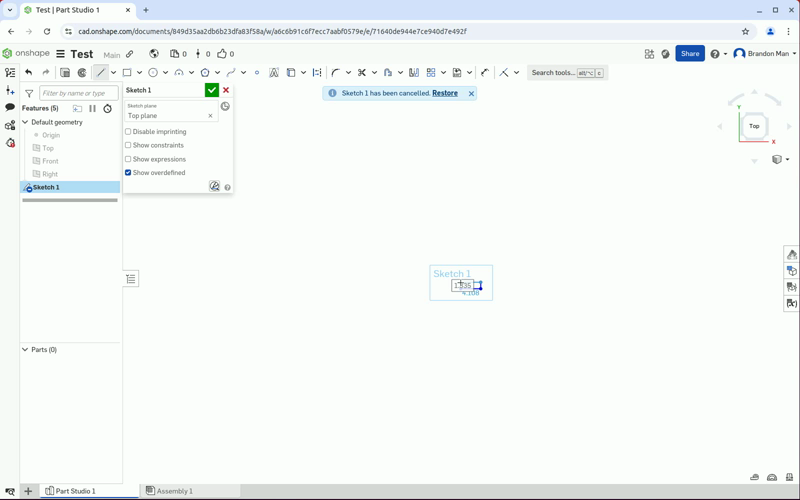
click(460, 282)
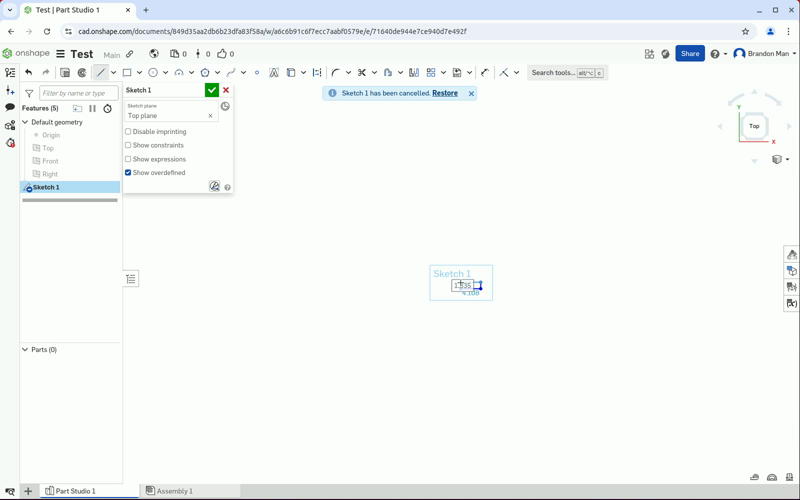
key_up(shift)
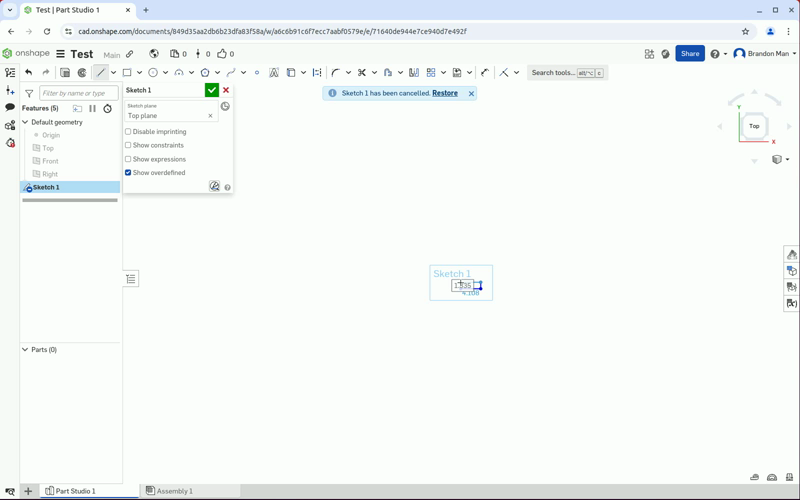
mouse_move(490, 282)
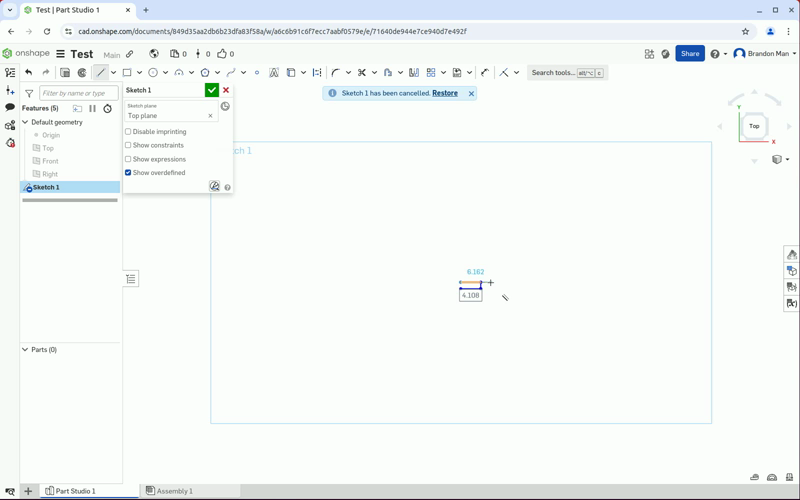
key_down(shift)
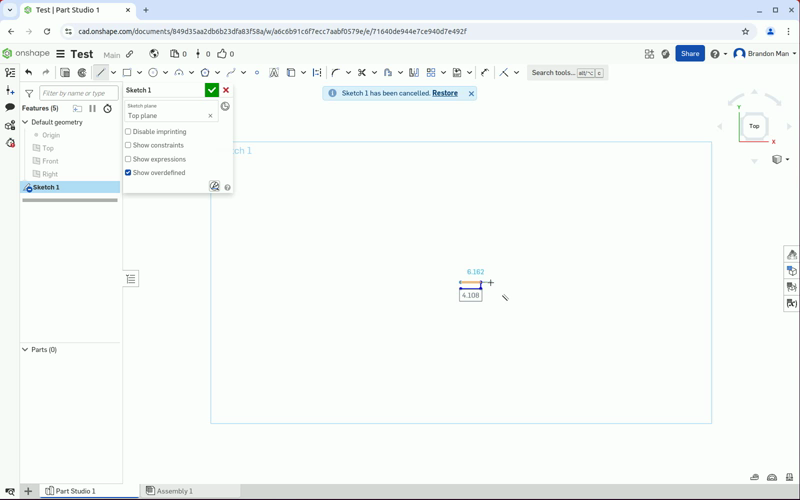
mouse_move(460, 288)
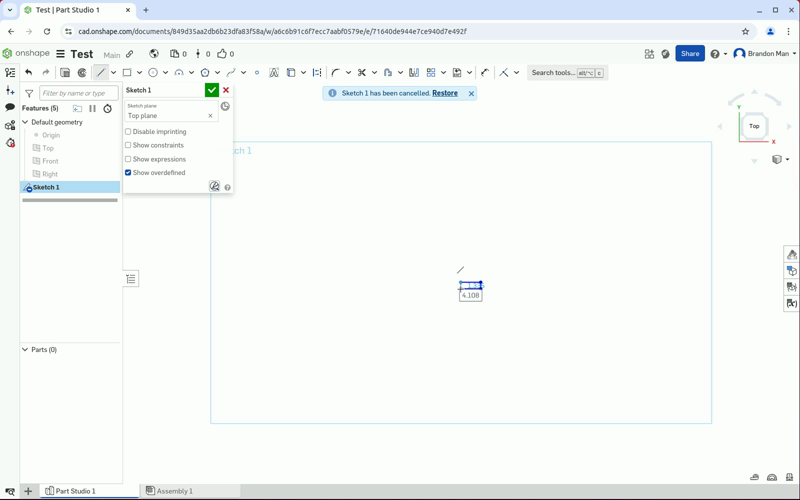
scroll(6)
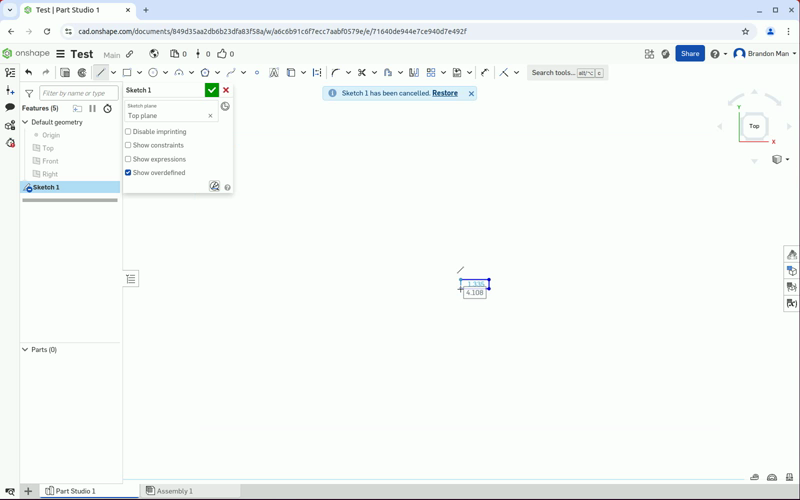
scroll(6)
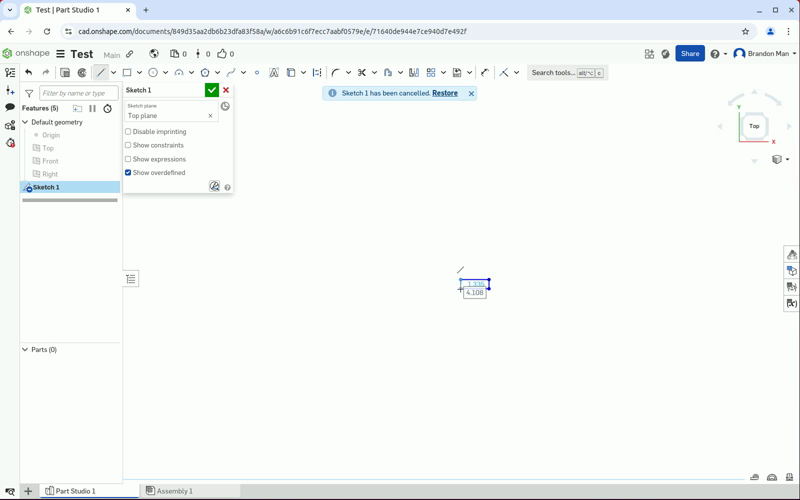
scroll(6)
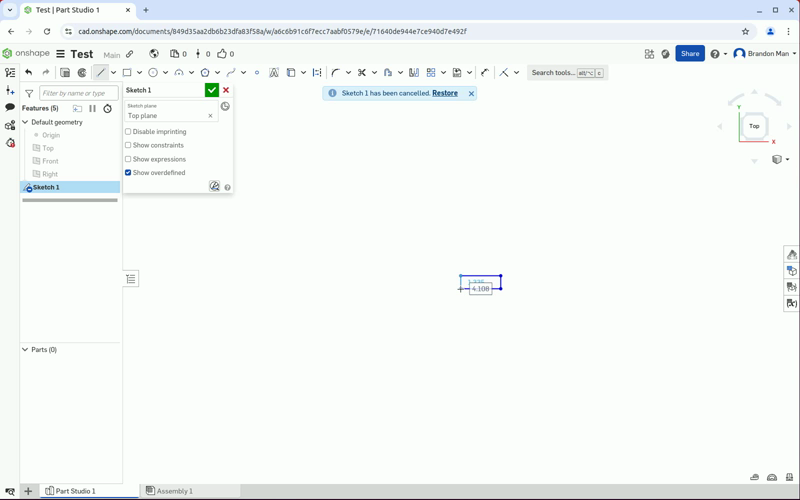
scroll(6)
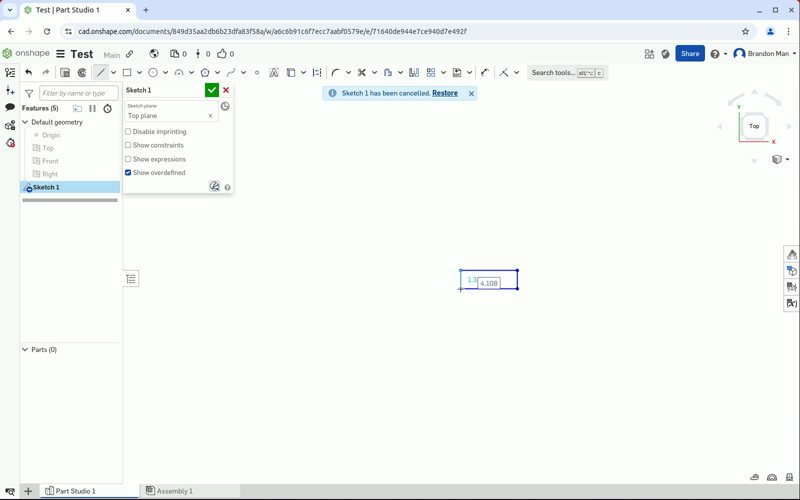
scroll(6)
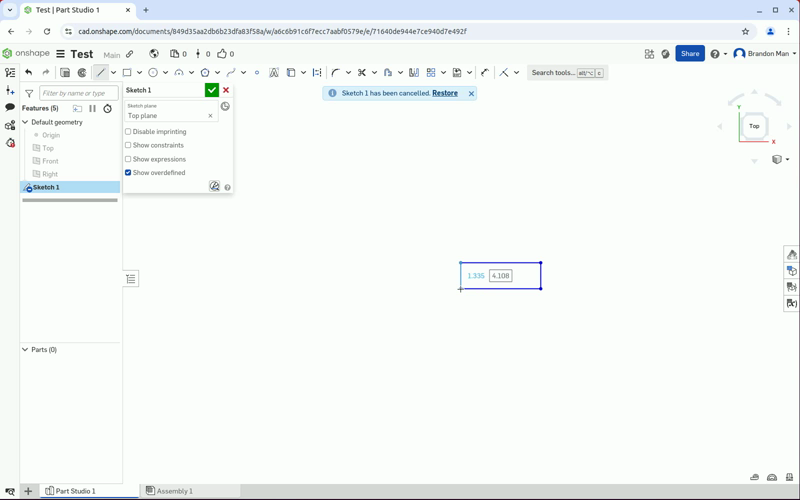
scroll(6)
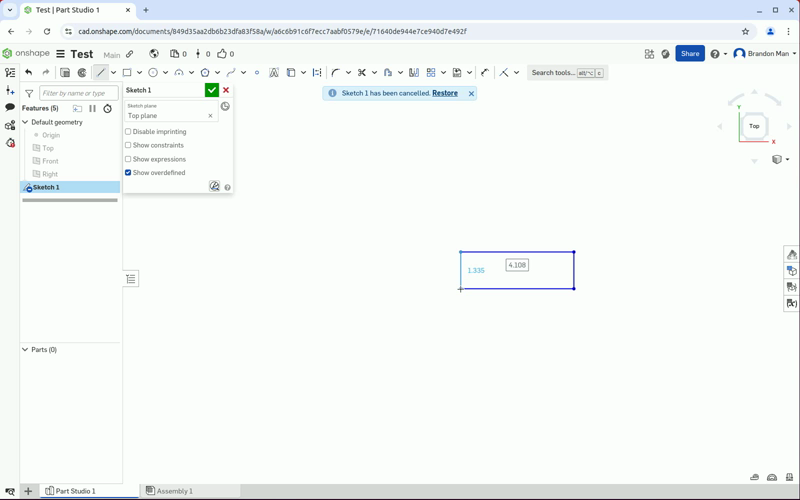
scroll(6)
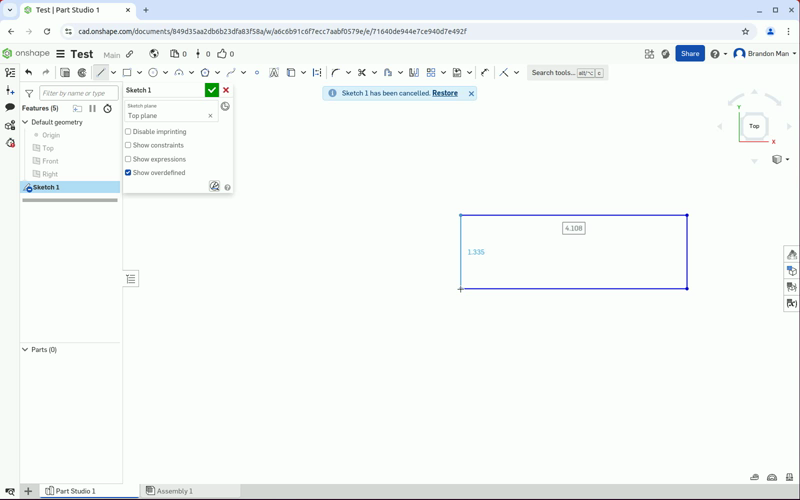
key_up(shift)
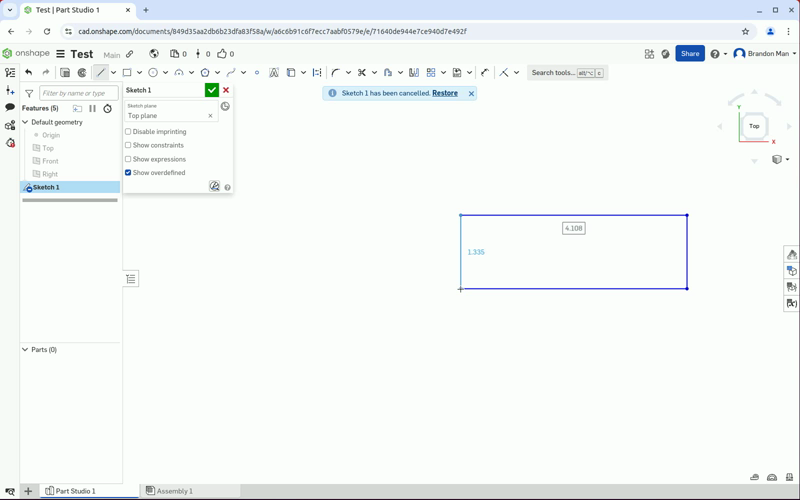
click(460, 288)
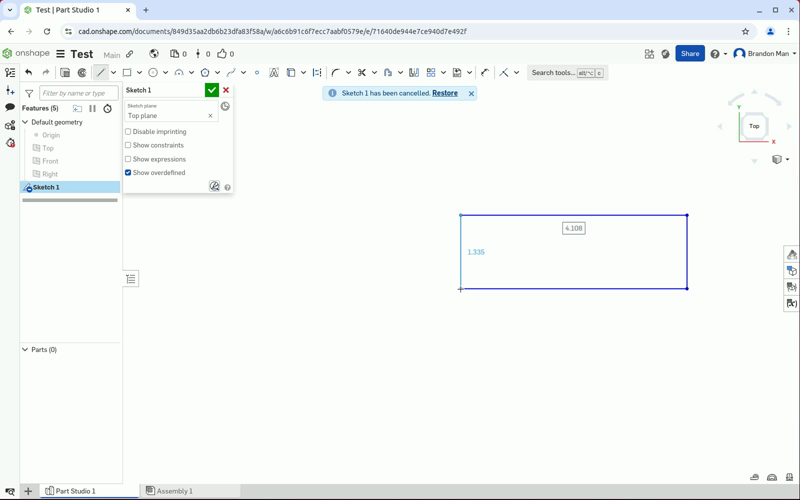
scroll(-6)
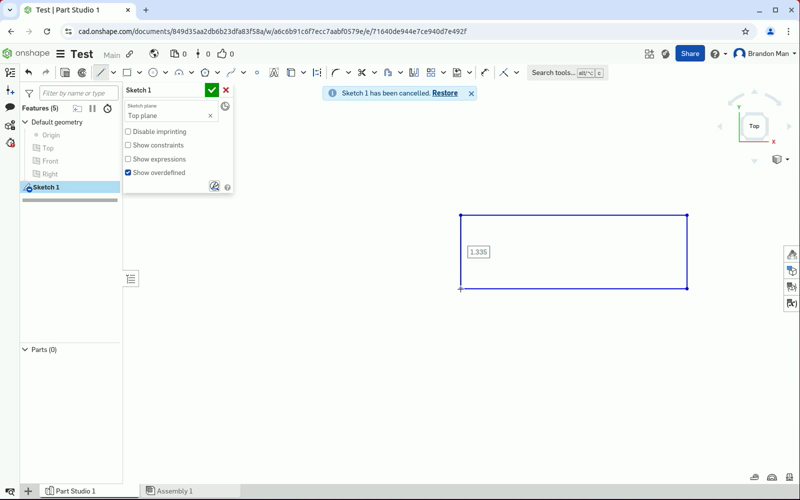
scroll(-6)
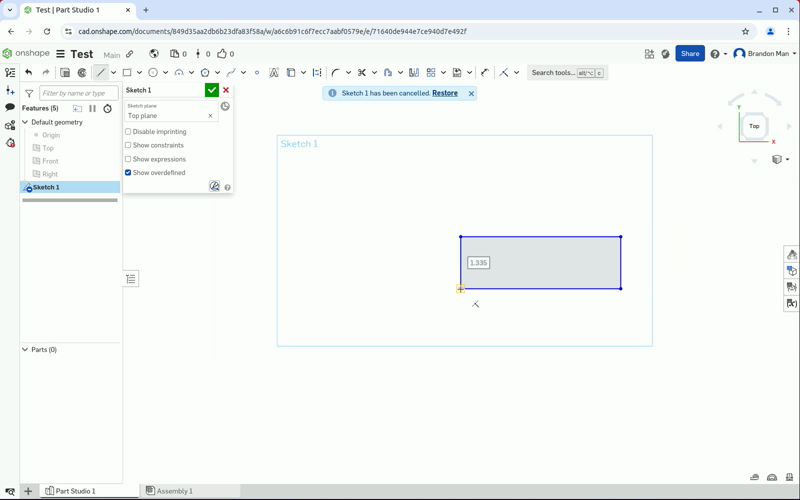
scroll(-6)
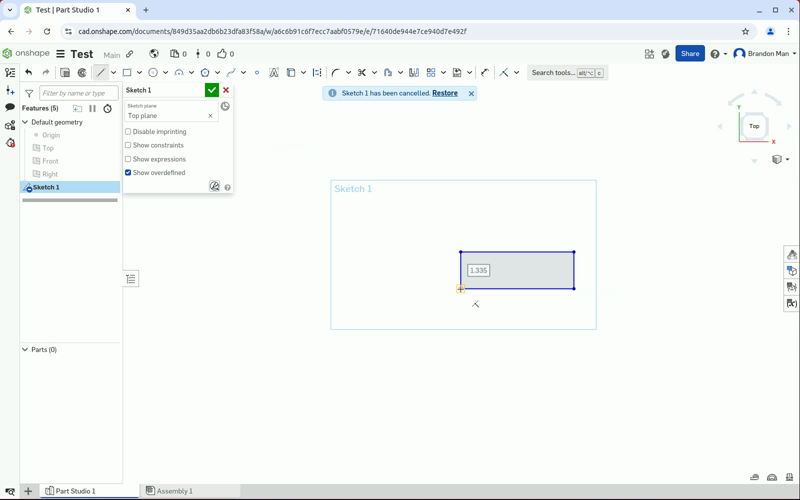
scroll(-6)
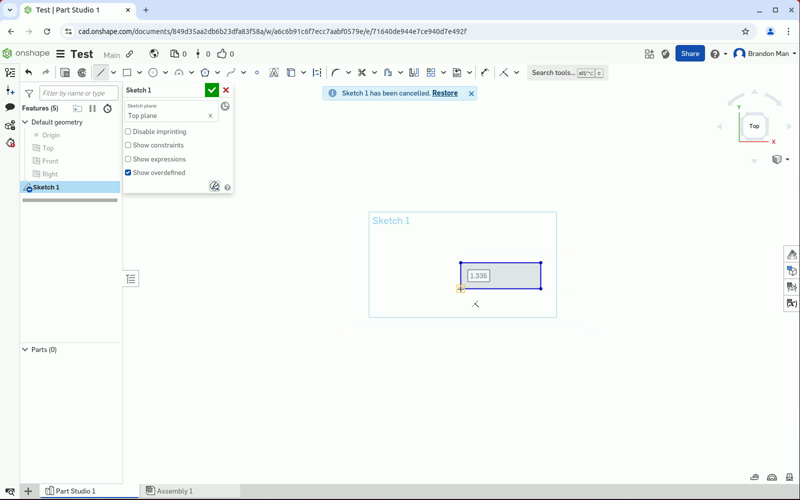
scroll(-6)
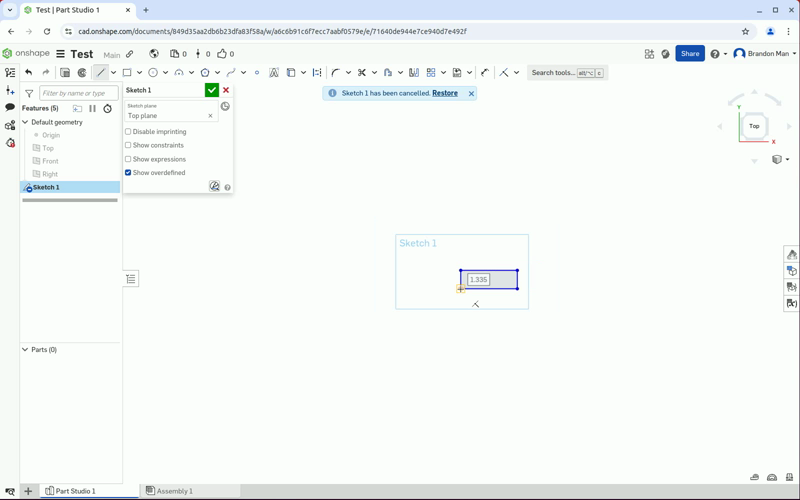
scroll(-6)
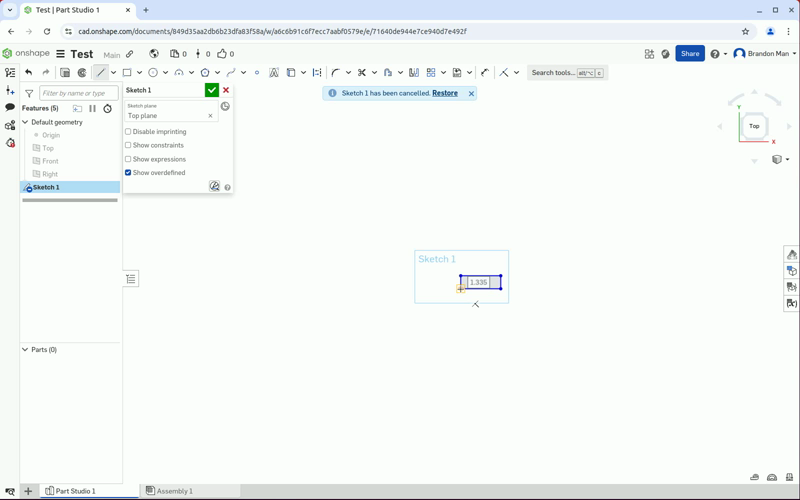
scroll(-6)
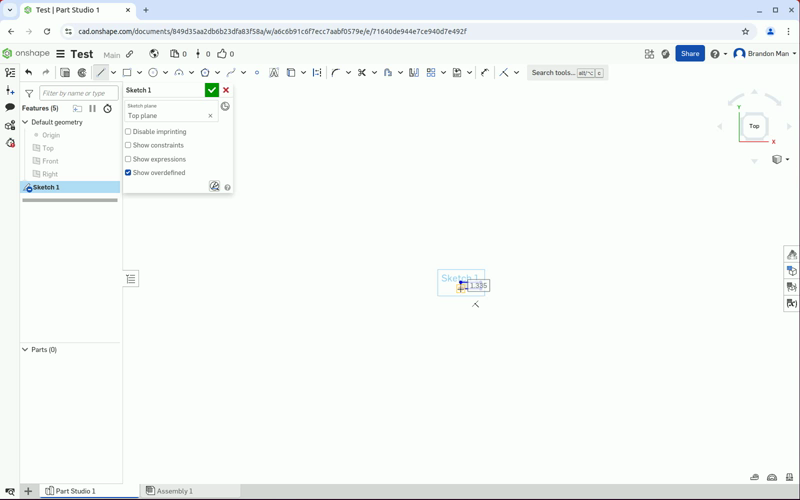
key(esc)
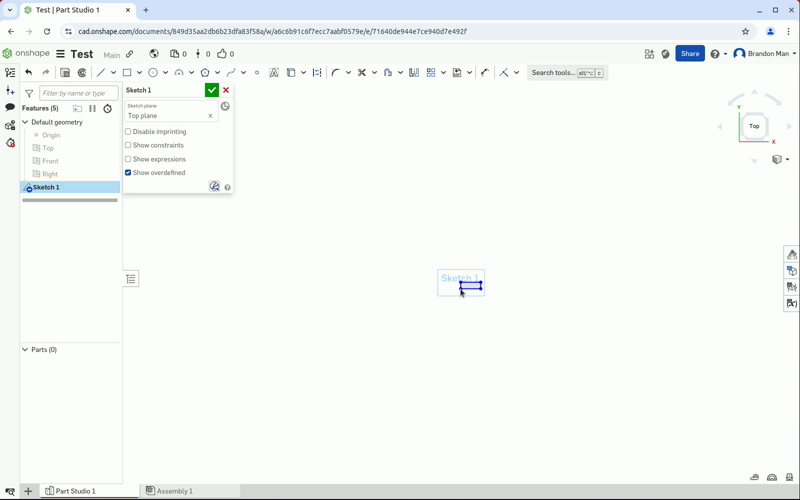
mouse_move(464, 282)
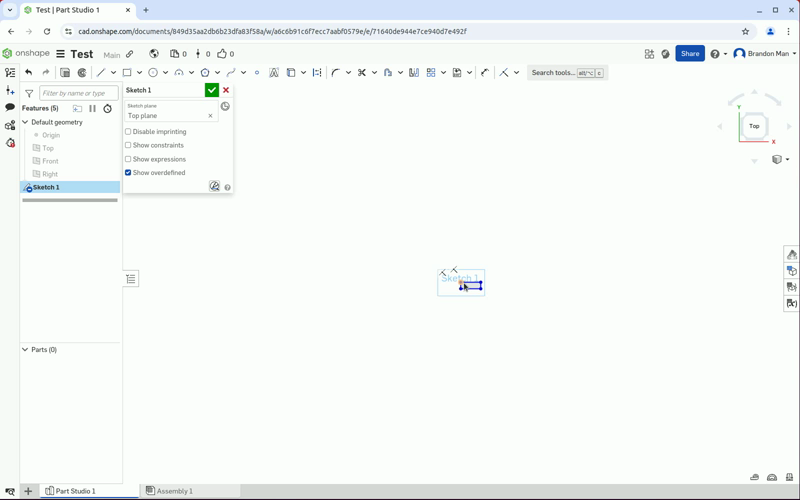
scroll(6)
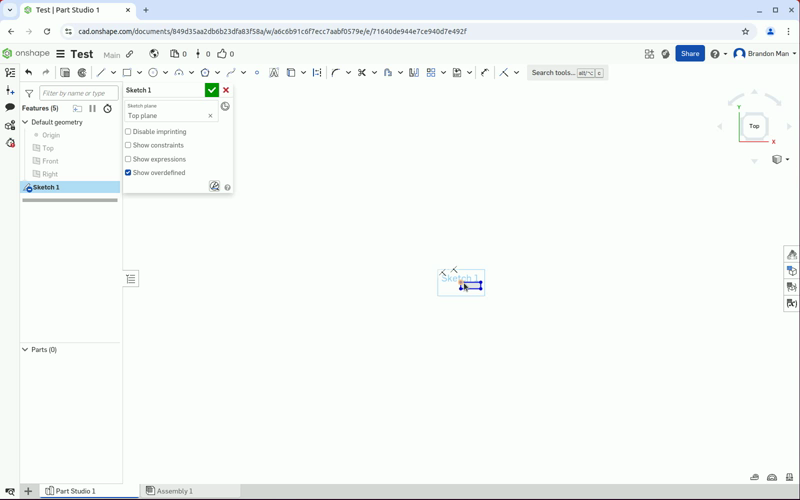
scroll(6)
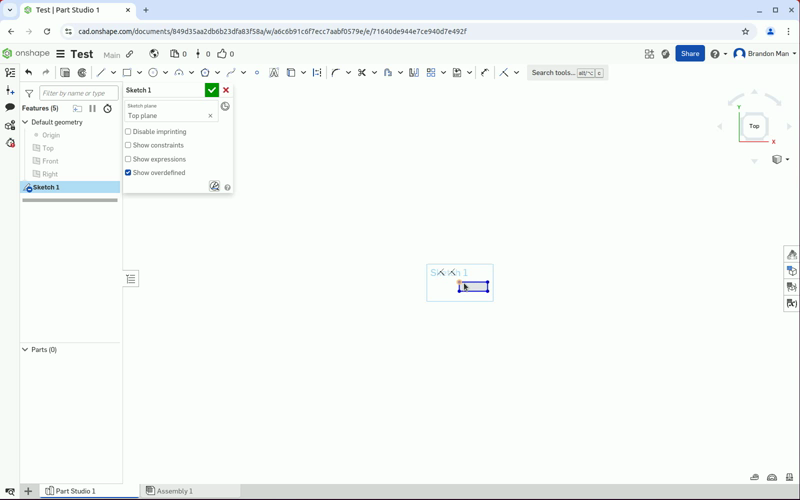
scroll(6)
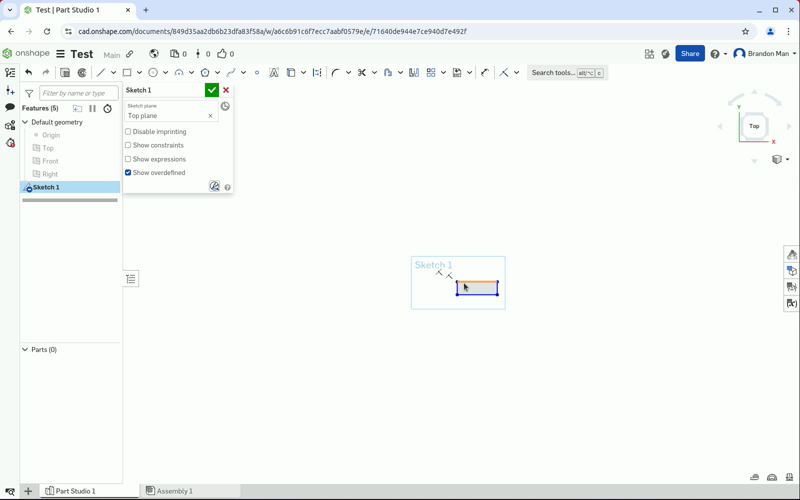
scroll(6)
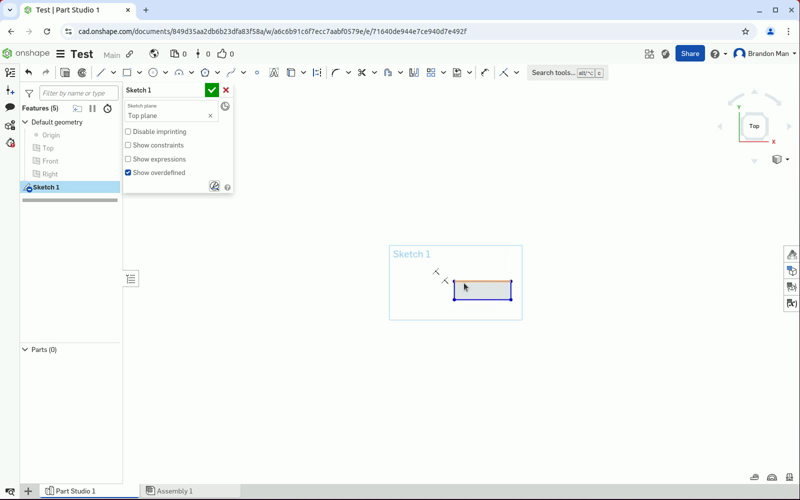
scroll(6)
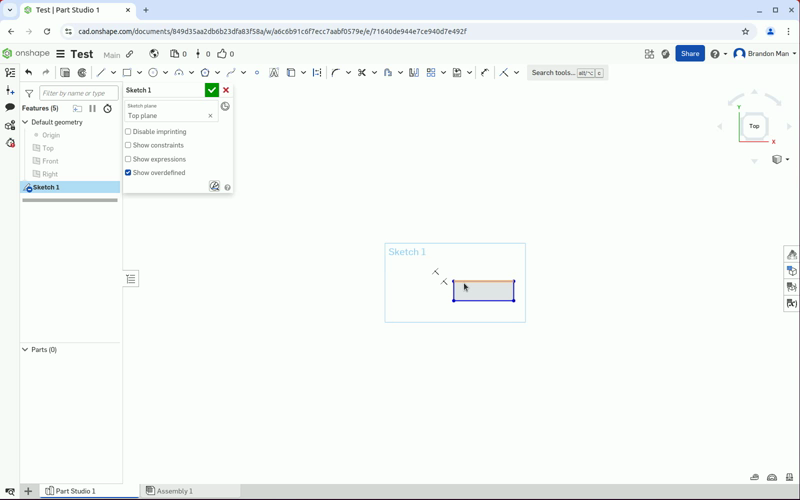
scroll(6)
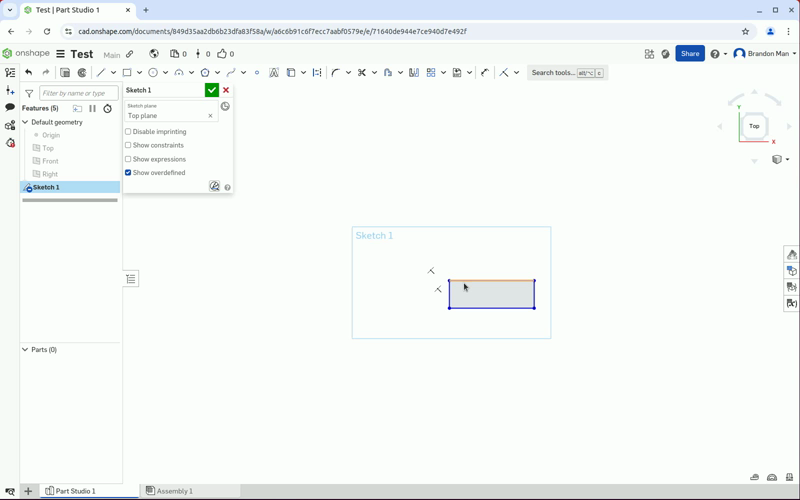
scroll(6)
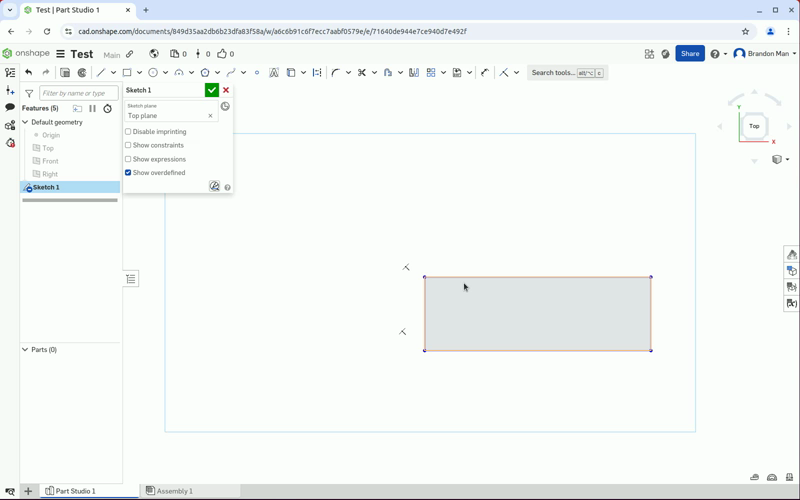
click(464, 282)
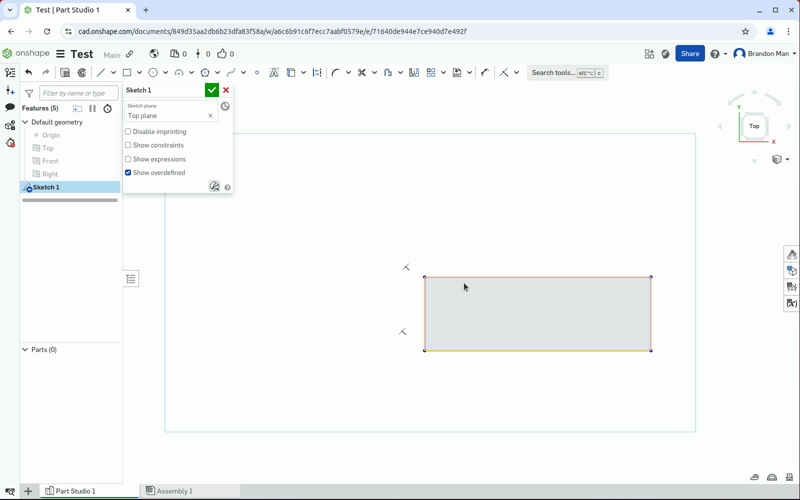
scroll(-6)
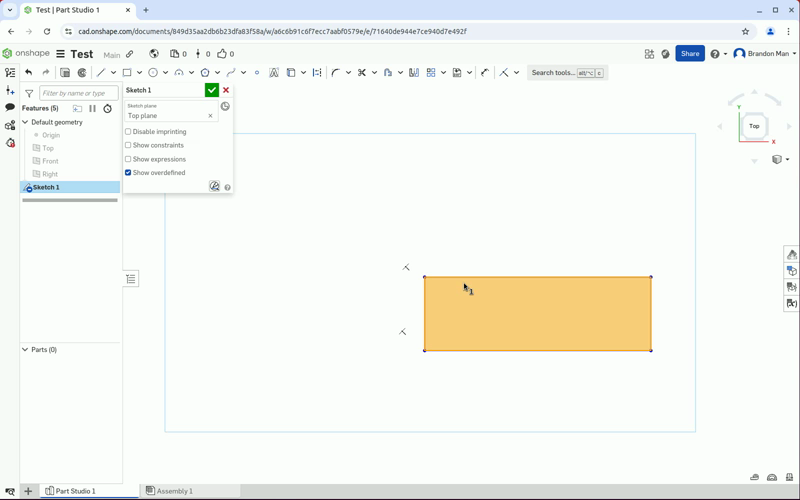
scroll(-6)
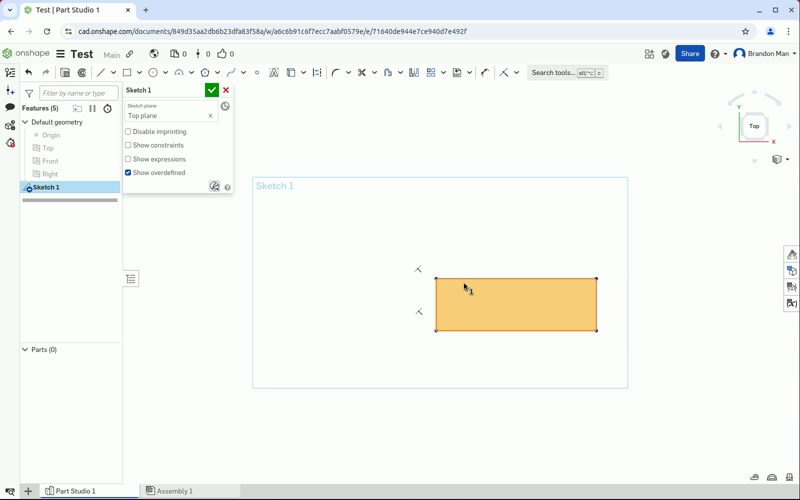
scroll(-6)
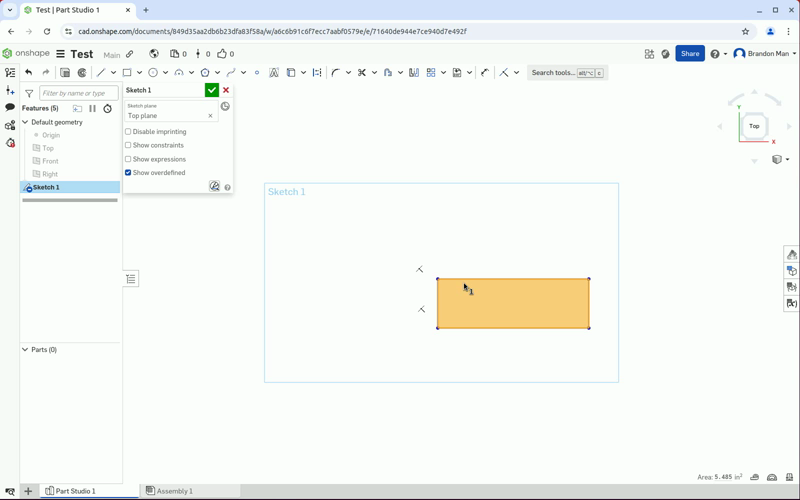
scroll(-6)
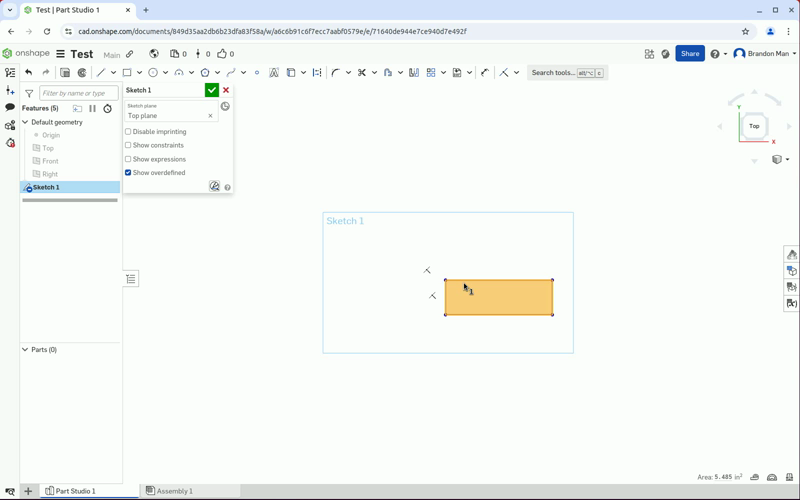
scroll(-6)
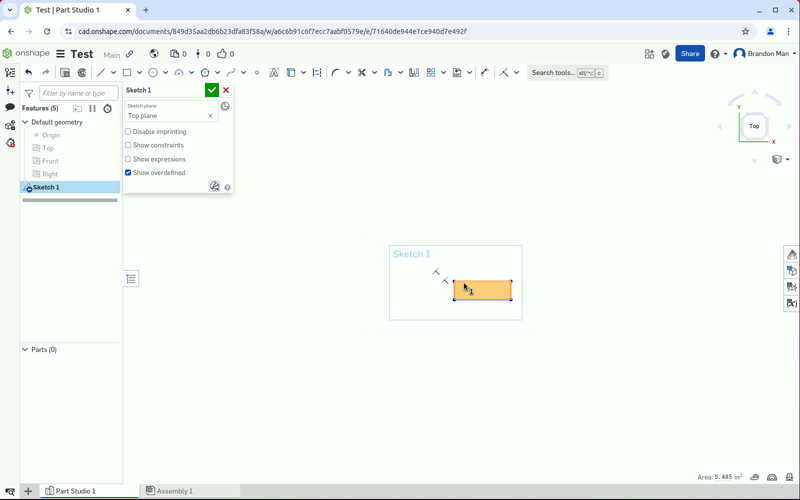
scroll(-6)
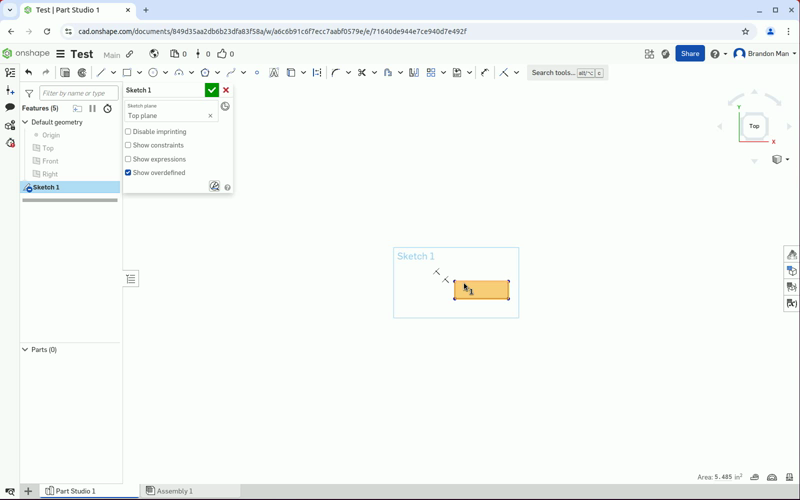
scroll(-6)
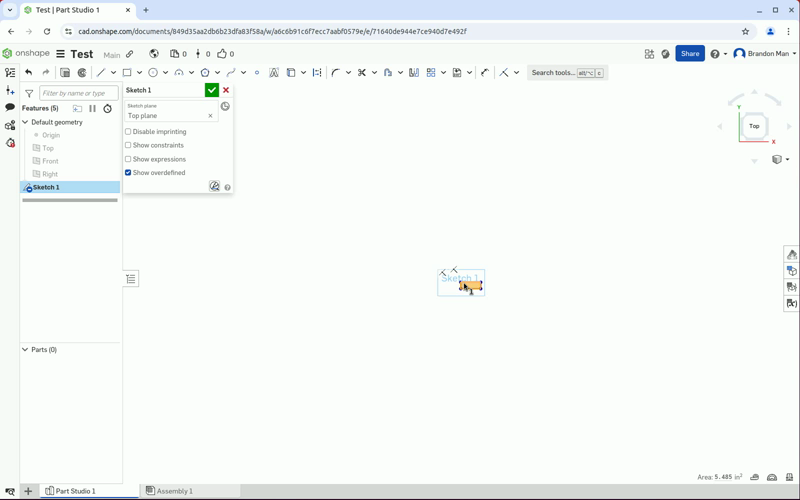
mouse_move(73, 352)
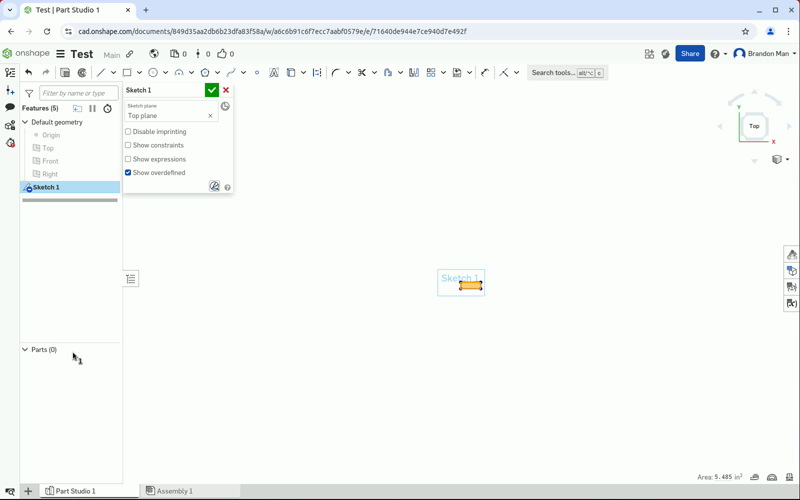
key(shift+y)
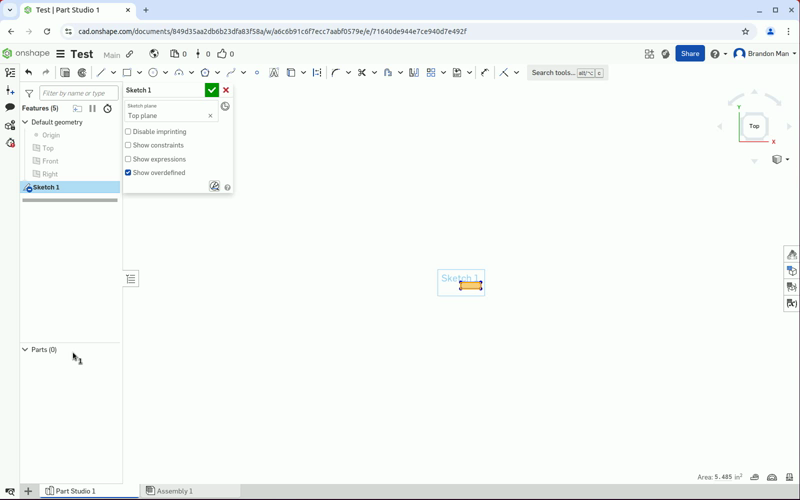
key(shift+e)
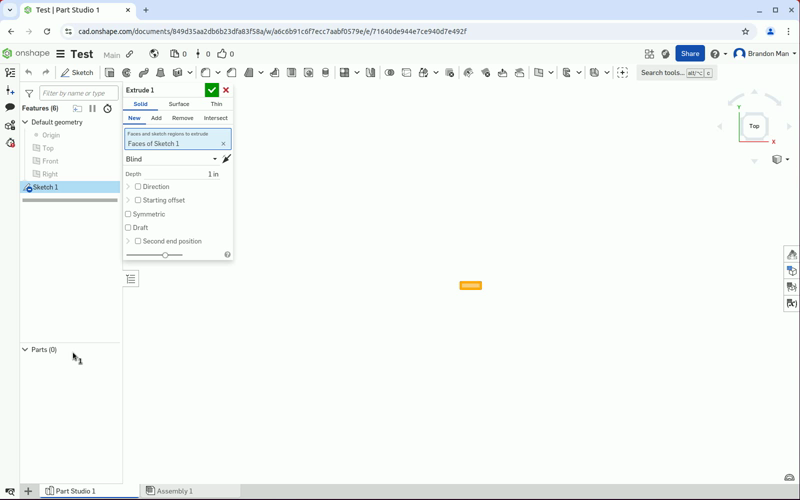
mouse_move(143, 106)
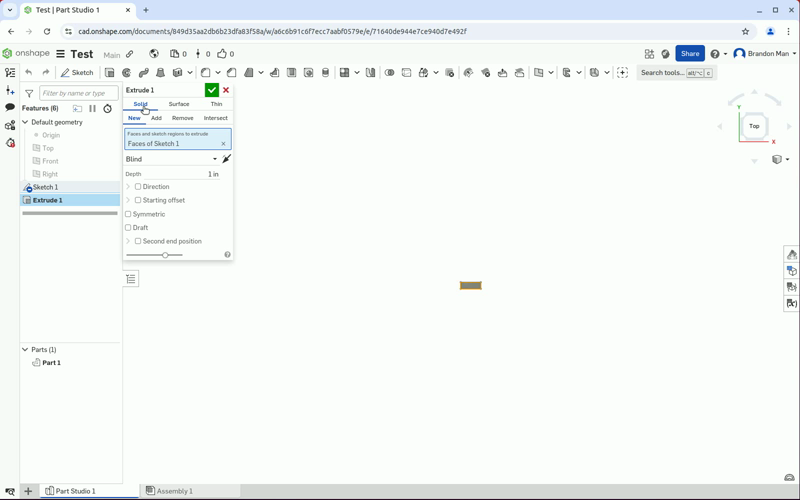
click(143, 106)
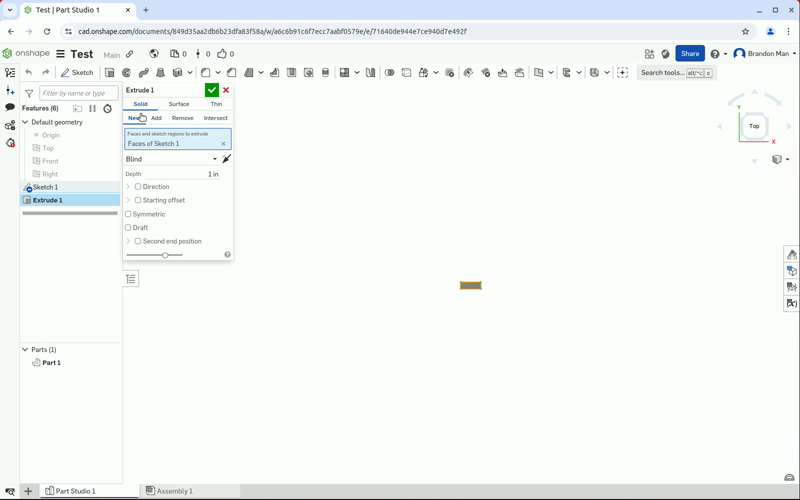
mouse_move(137, 120)
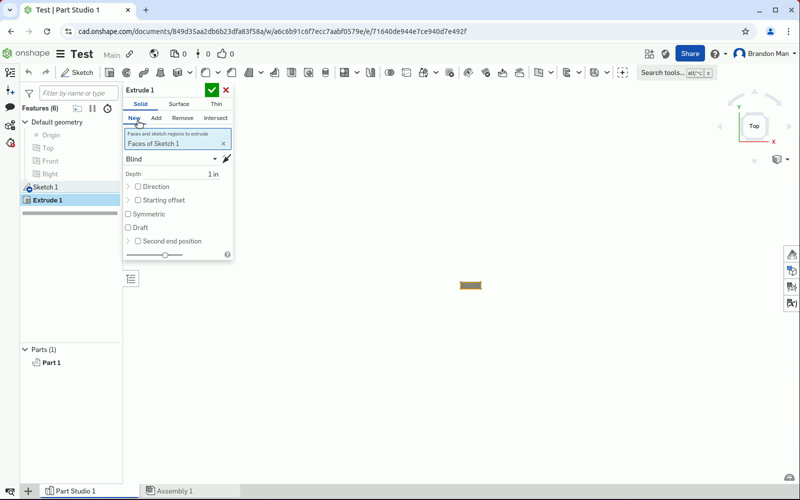
click(137, 120)
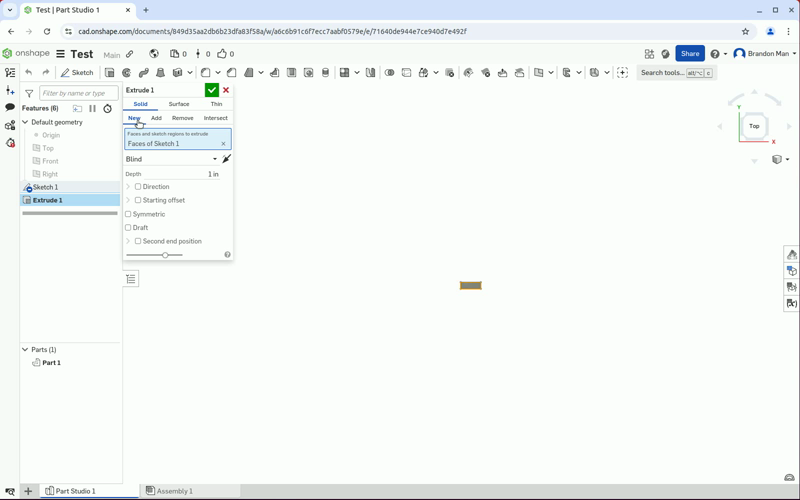
key(tab, 4)
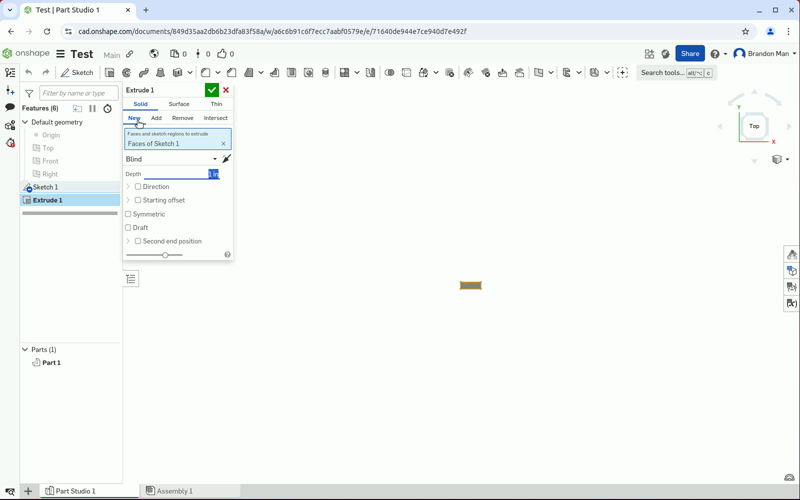
text(-23.108)
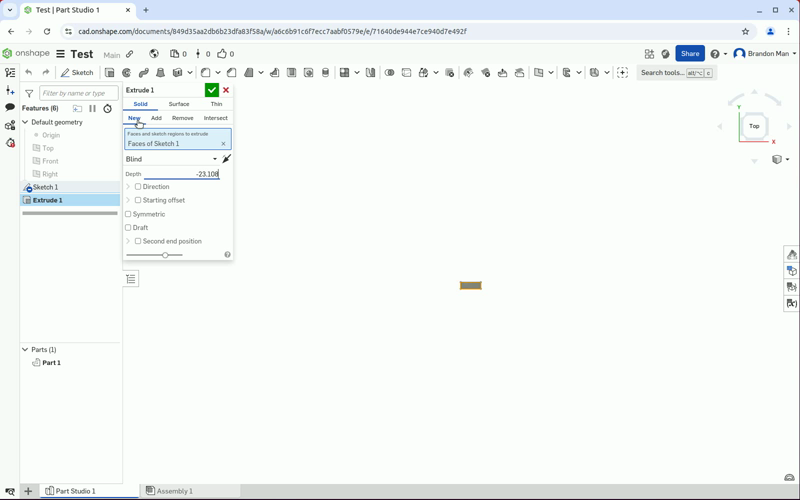
key(enter)
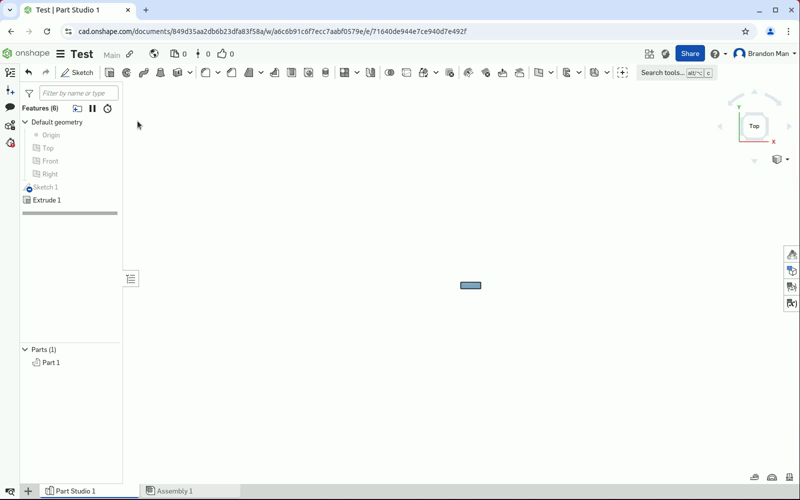
key(shift+h)
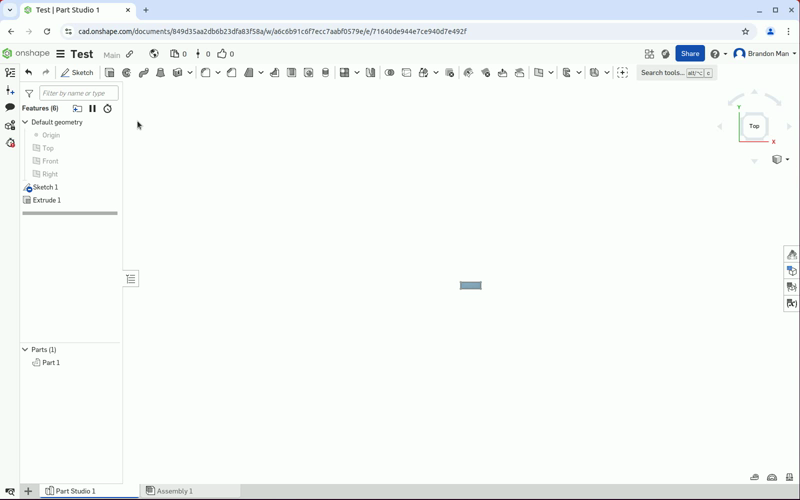
key(shift+h)
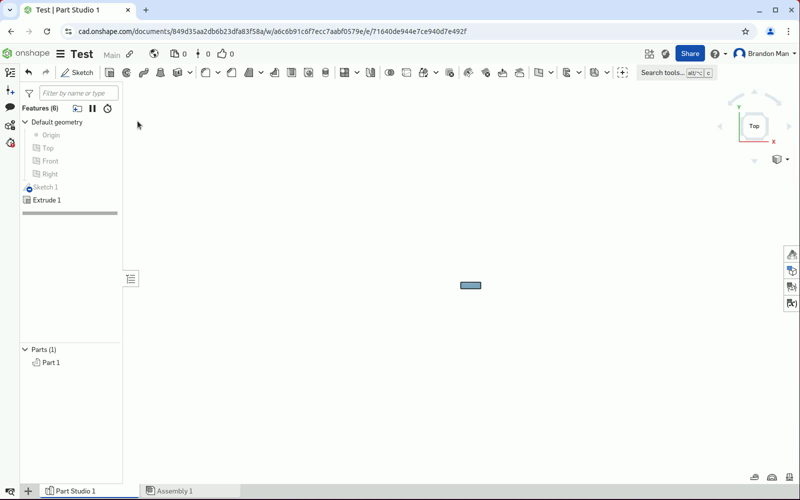
mouse_move(73, 189)
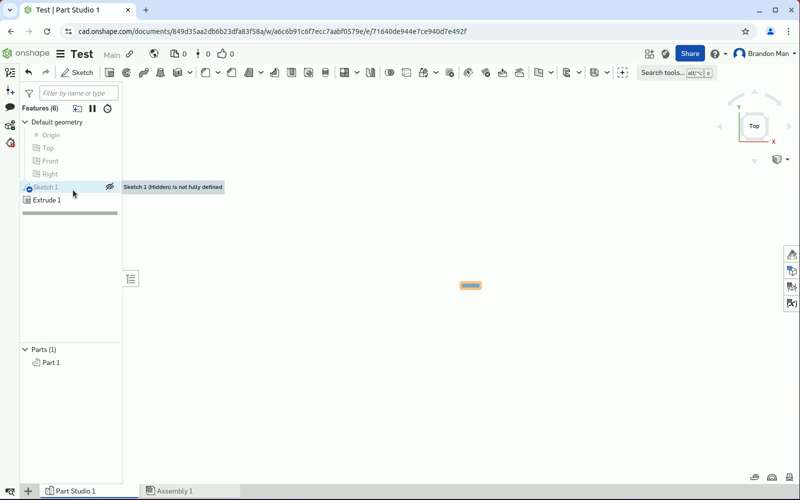
click(73, 189)
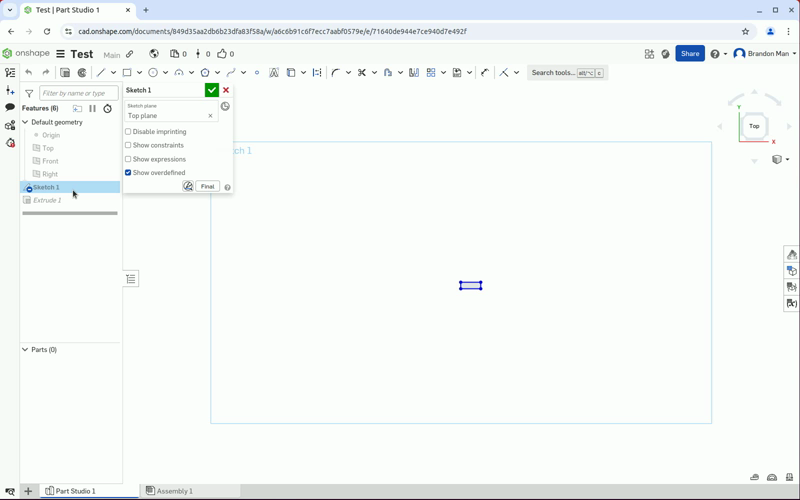
mouse_move(229, 92)
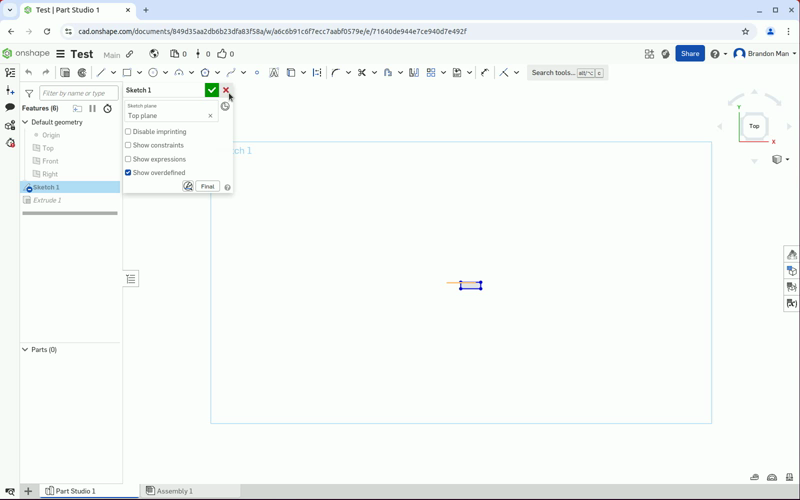
click(229, 92)
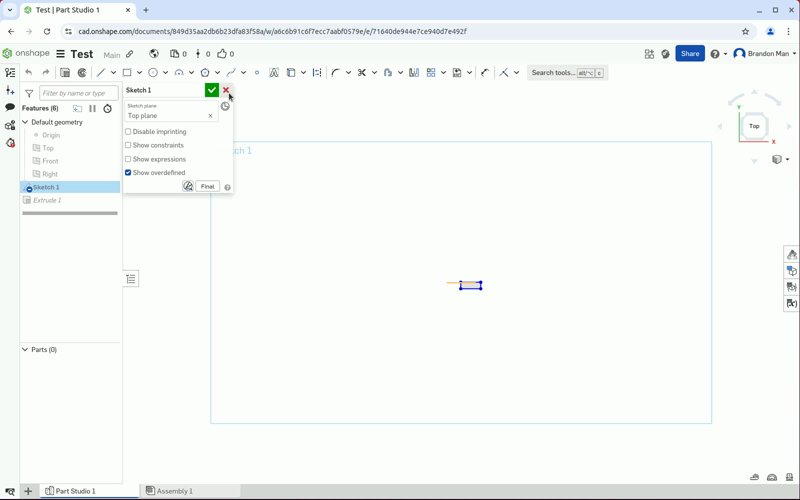
key(shift+s)
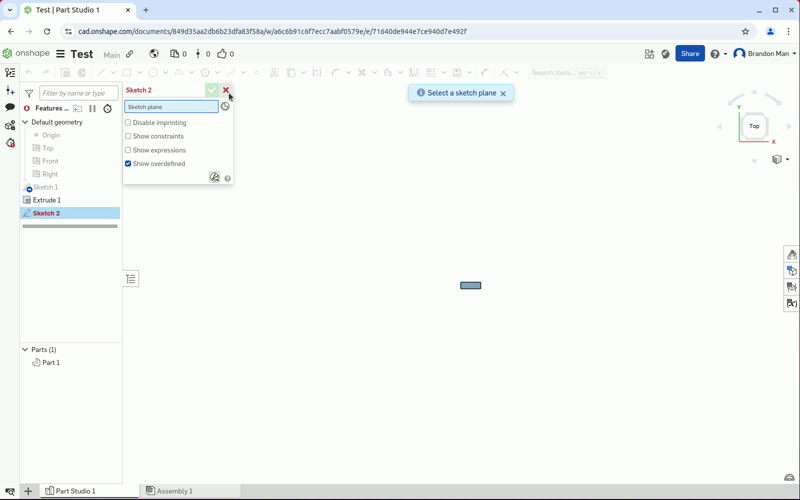
mouse_move(73, 150)
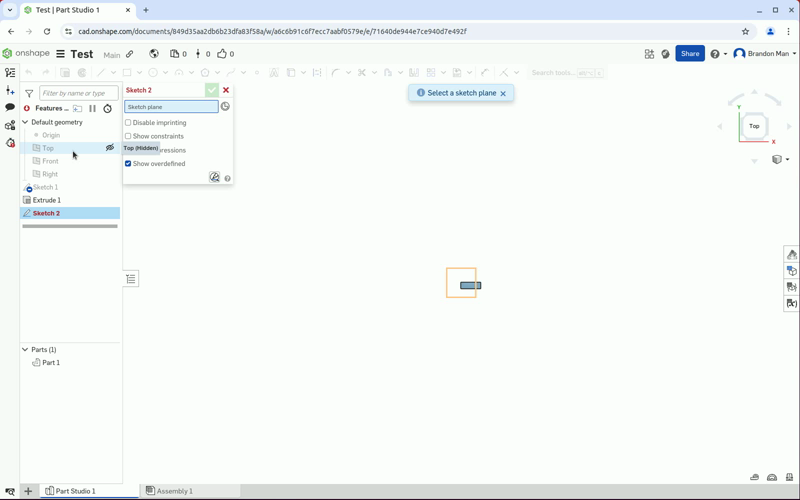
click(73, 150)
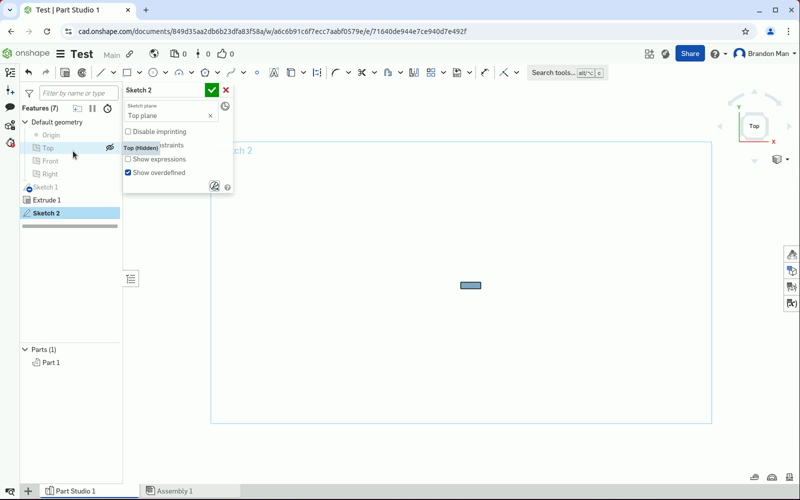
mouse_move(73, 352)
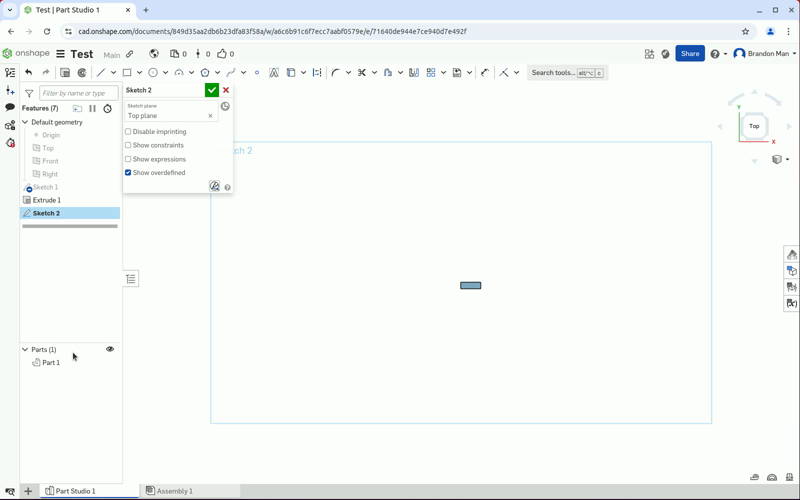
key(y)
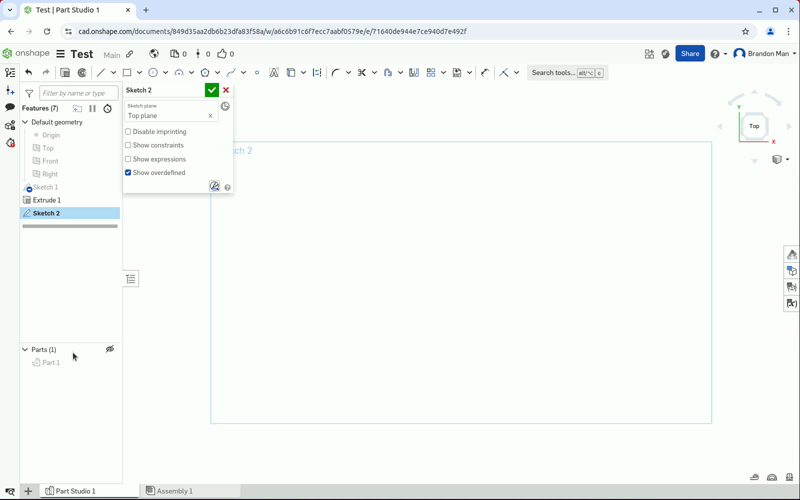
key(l)
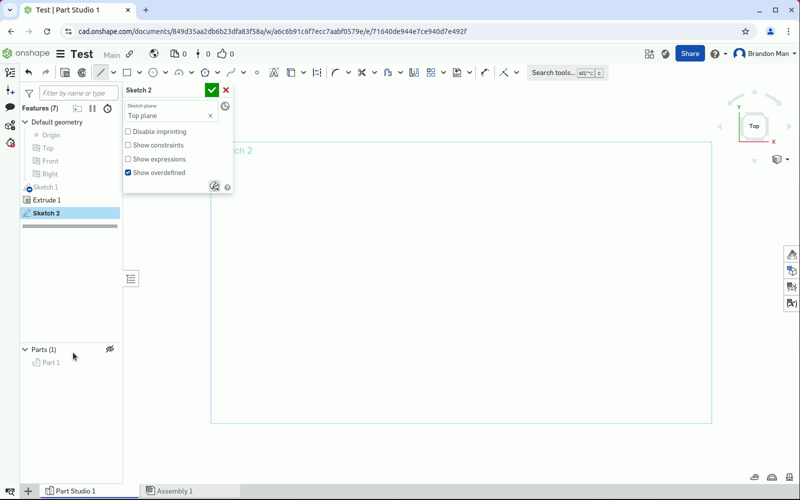
key_down(shift)
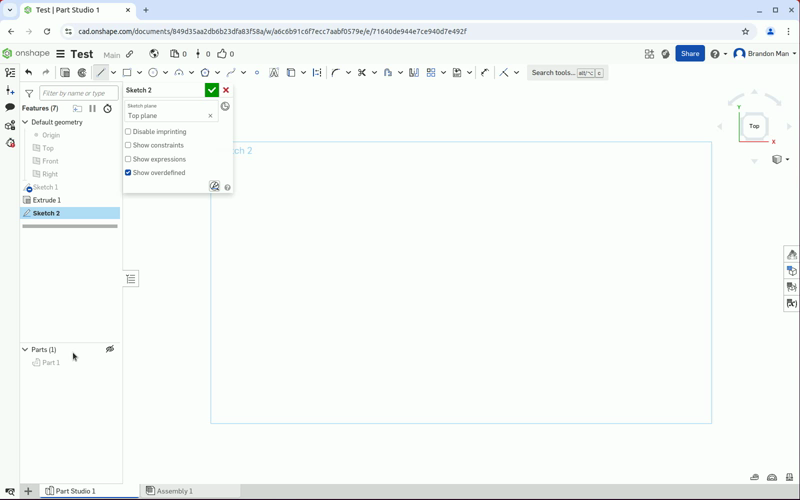
mouse_move(454, 301)
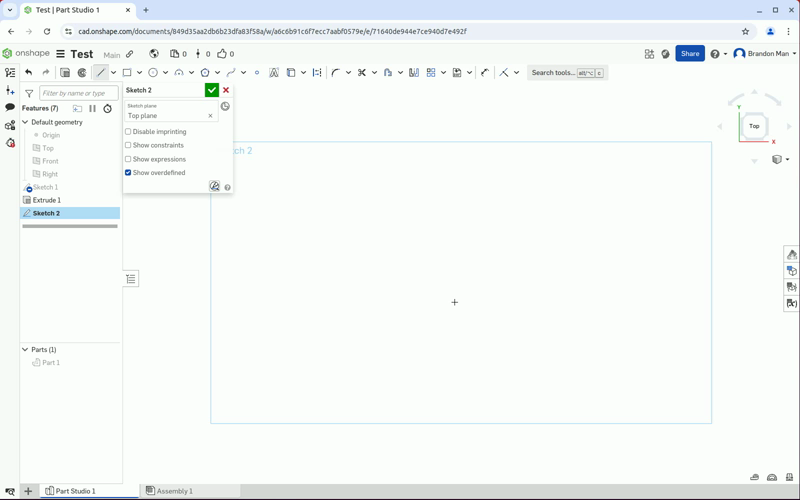
click(454, 301)
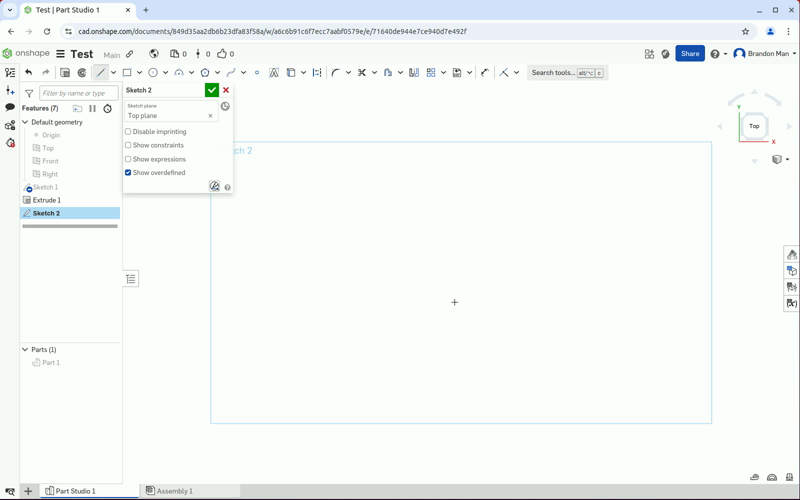
key_up(shift)
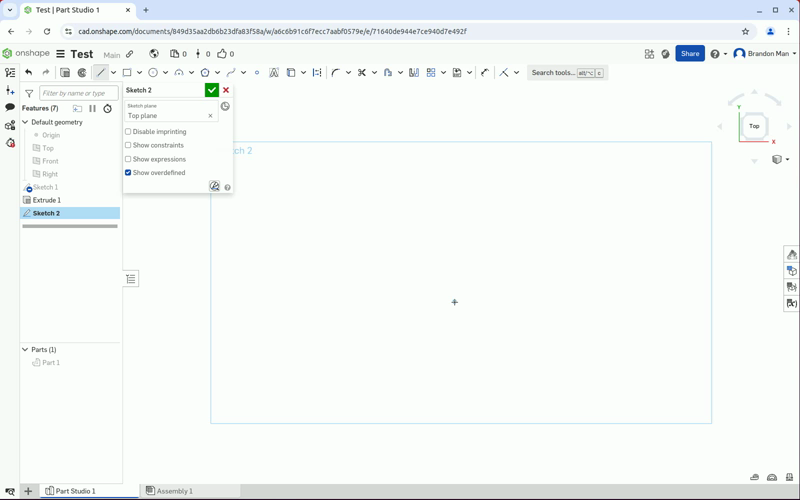
key_down(shift)
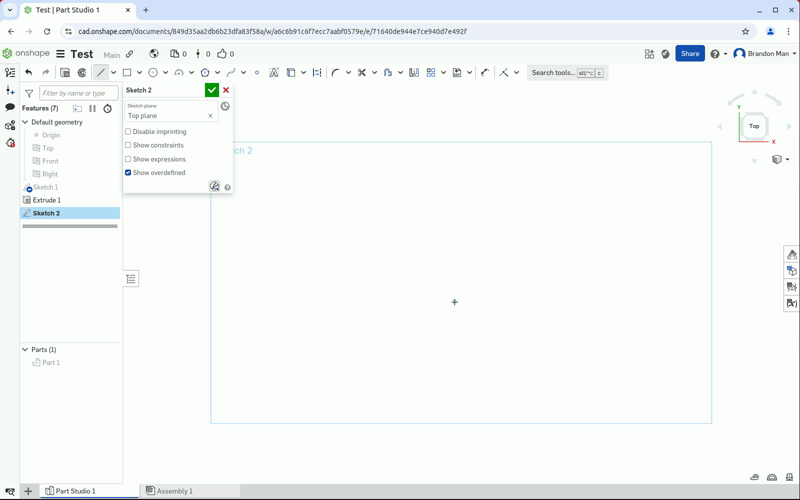
mouse_move(484, 301)
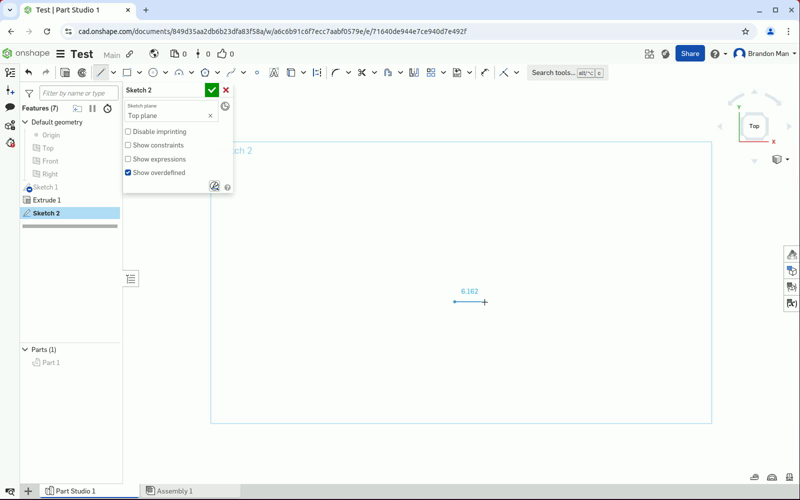
mouse_move(461, 301)
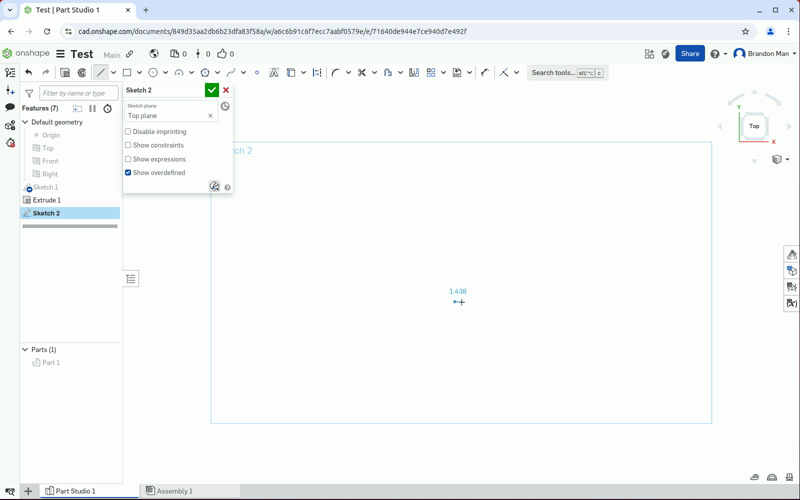
scroll(6)
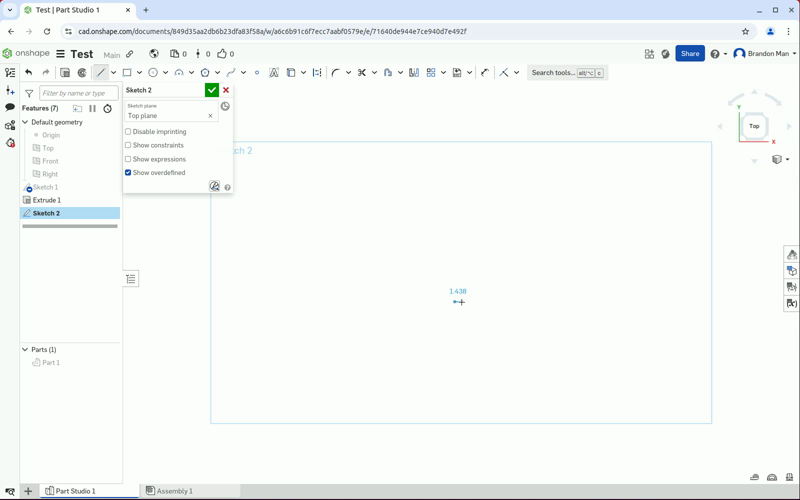
scroll(6)
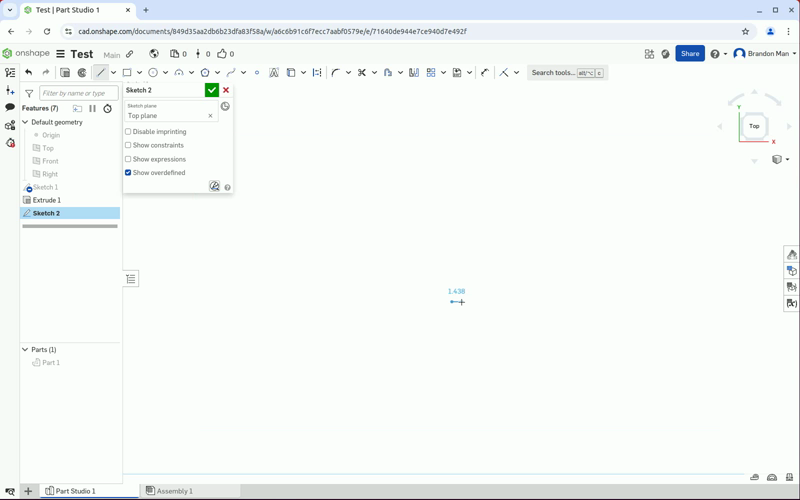
scroll(6)
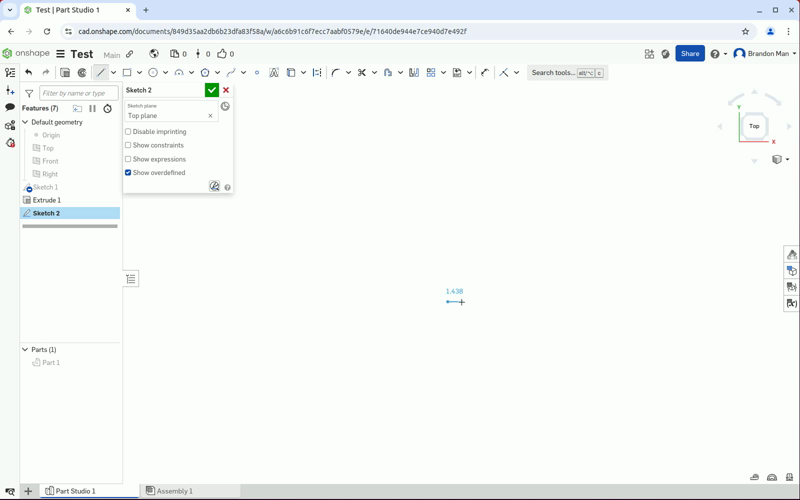
scroll(6)
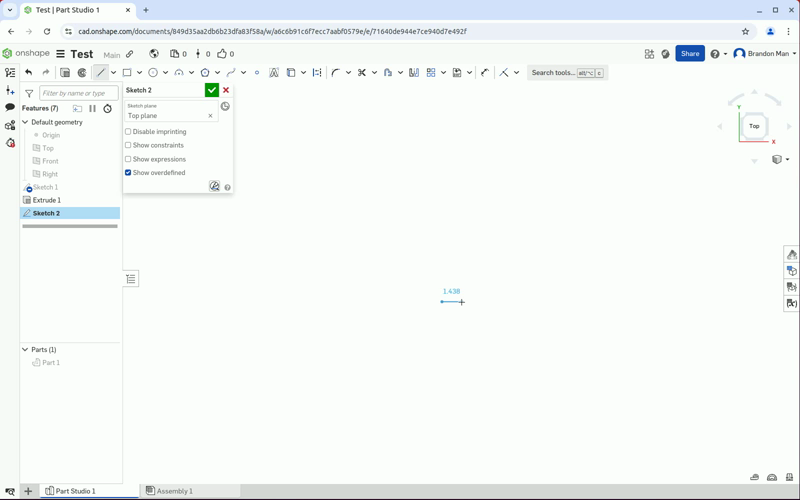
scroll(6)
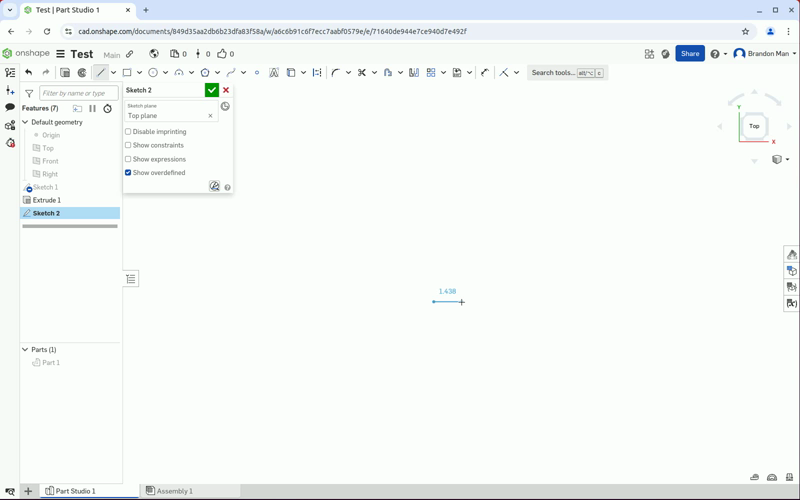
scroll(6)
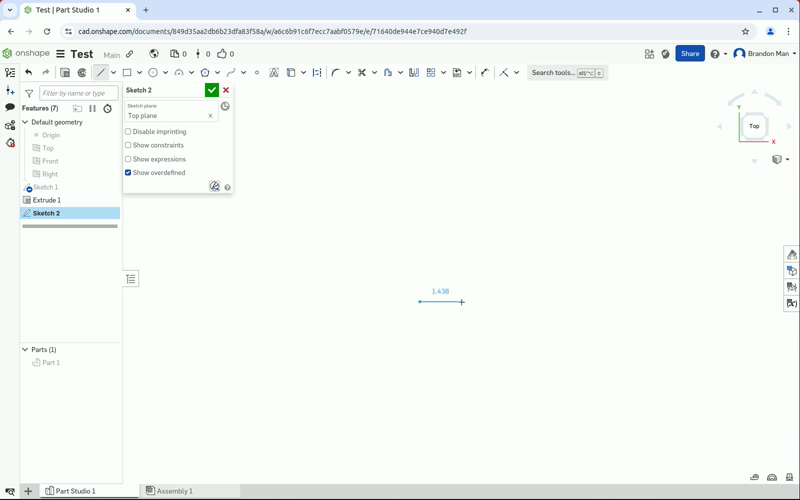
scroll(6)
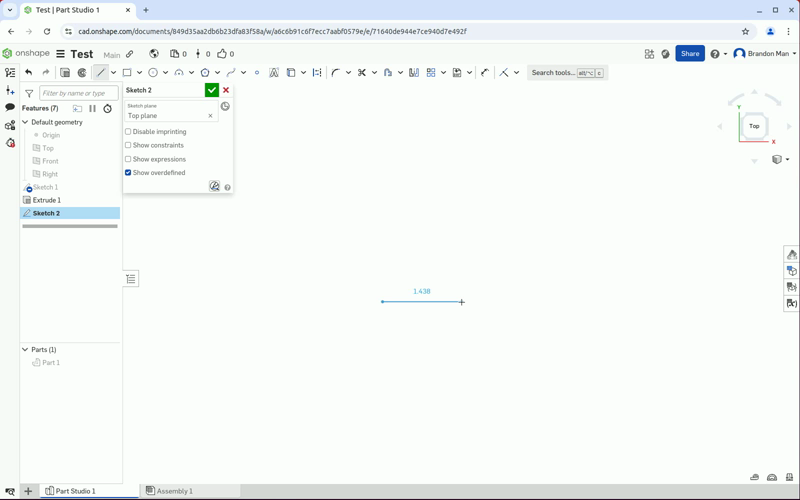
click(461, 301)
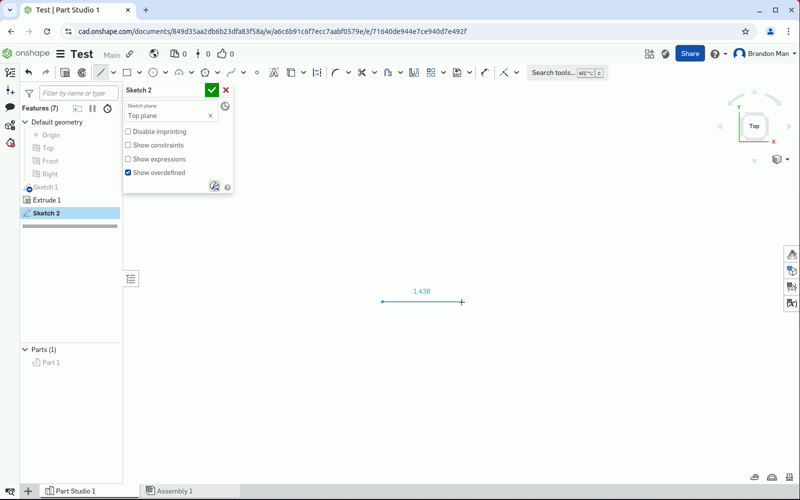
scroll(-6)
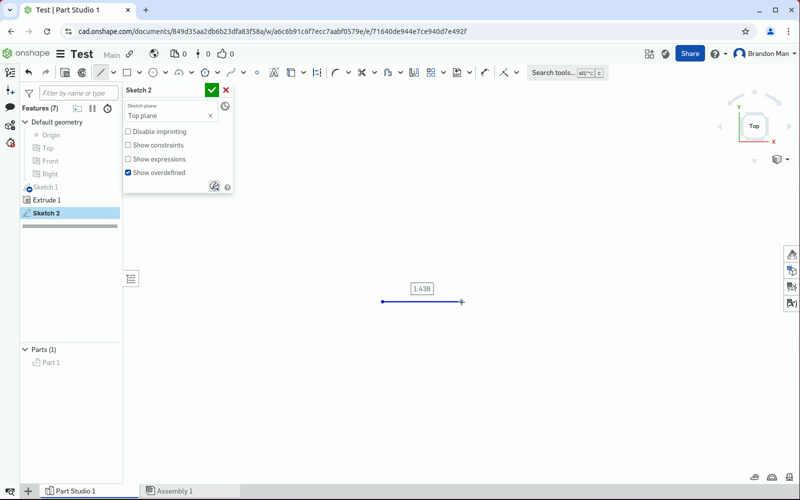
scroll(-6)
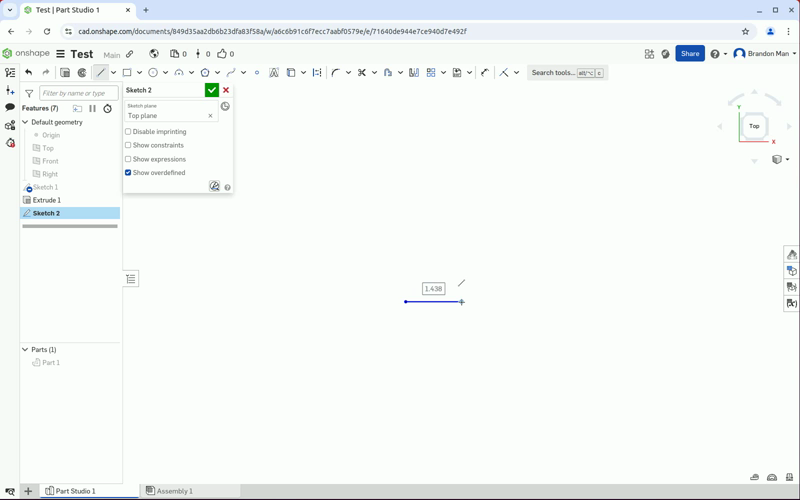
scroll(-6)
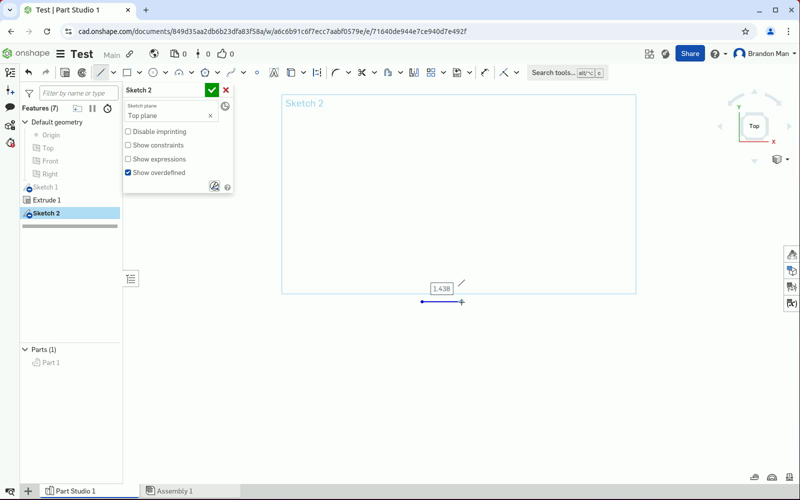
scroll(-6)
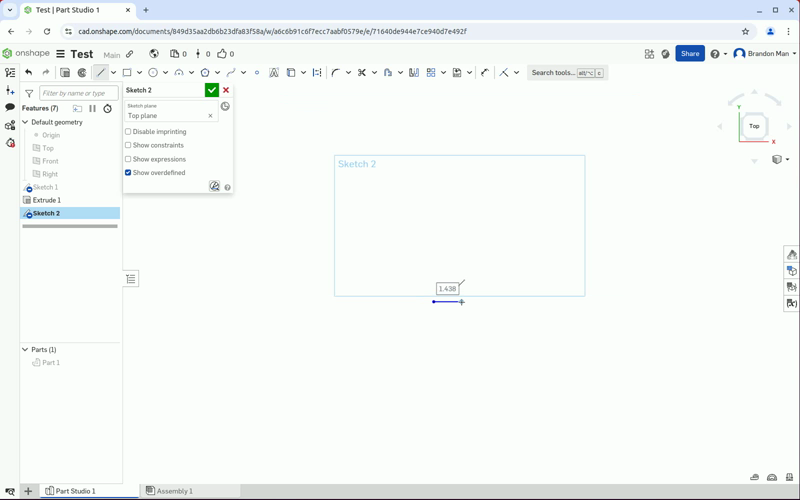
scroll(-6)
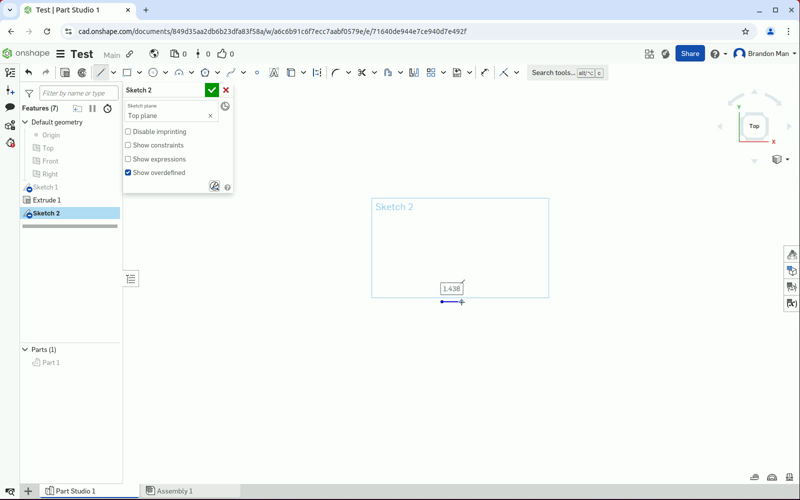
scroll(-6)
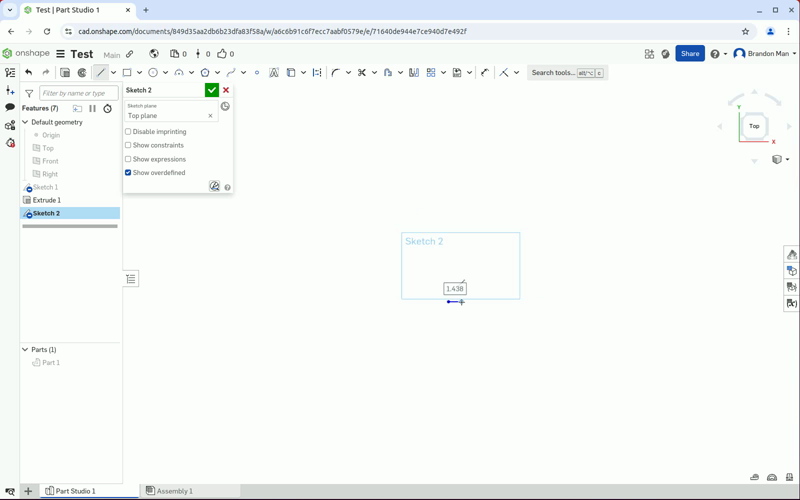
scroll(-6)
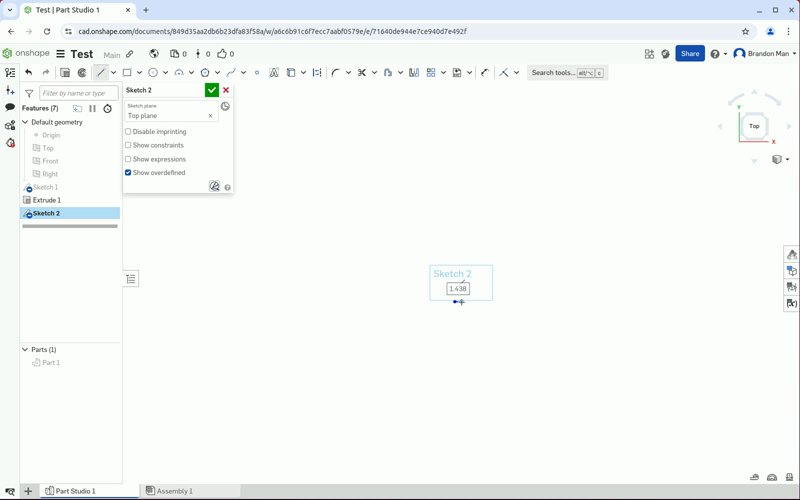
key_up(shift)
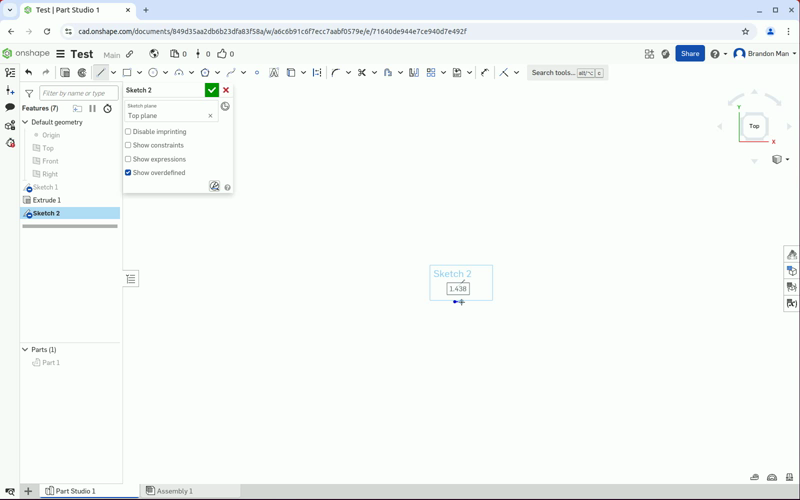
key_down(shift)
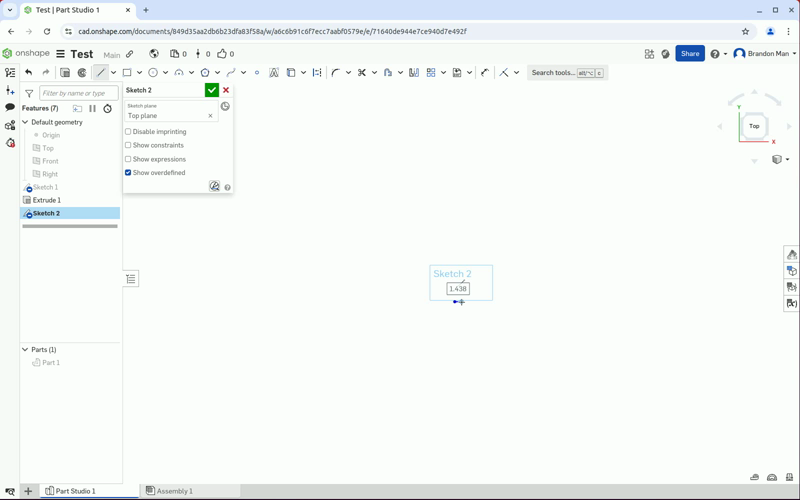
mouse_move(491, 301)
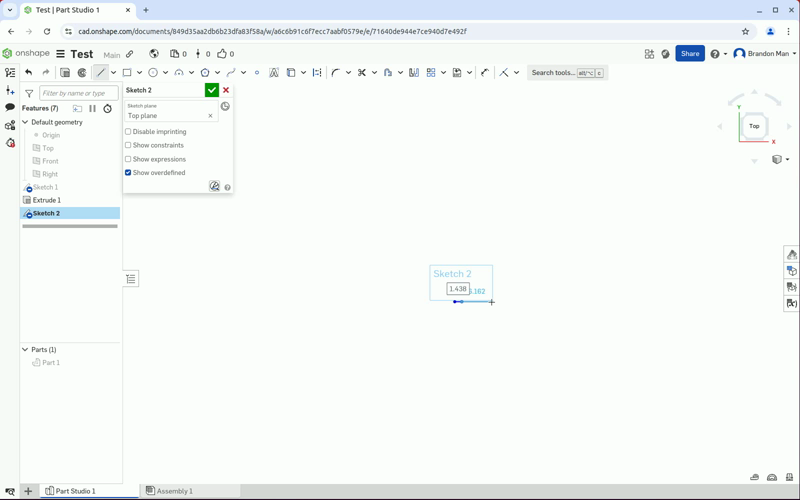
mouse_move(461, 288)
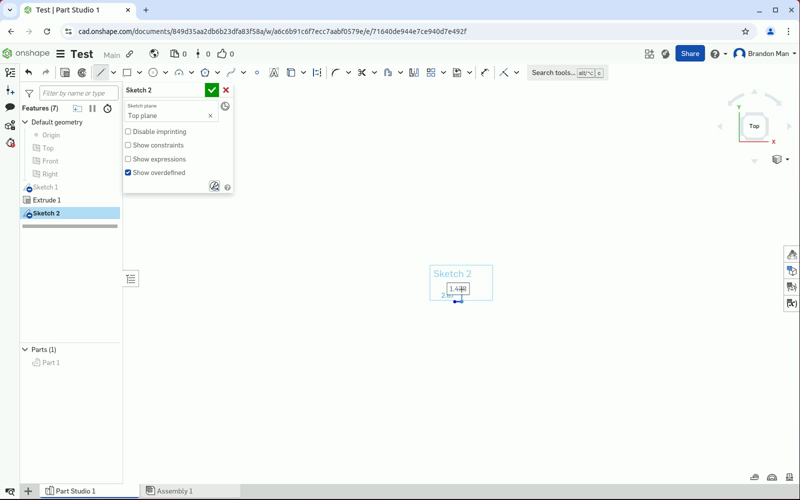
click(461, 288)
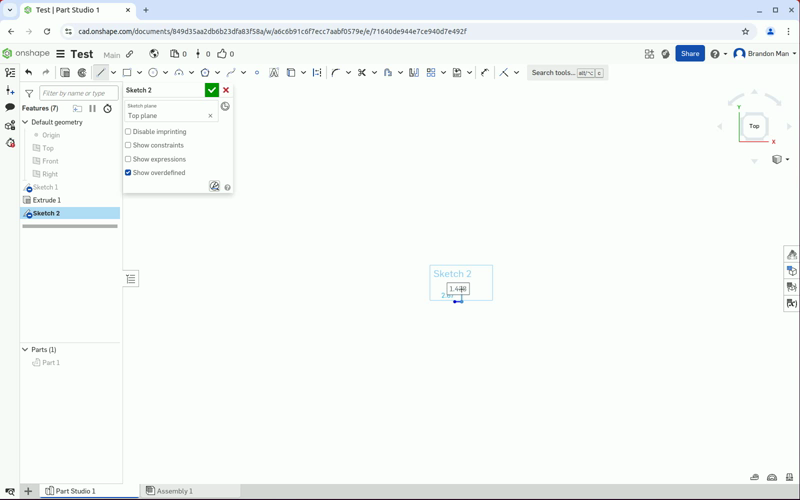
key_up(shift)
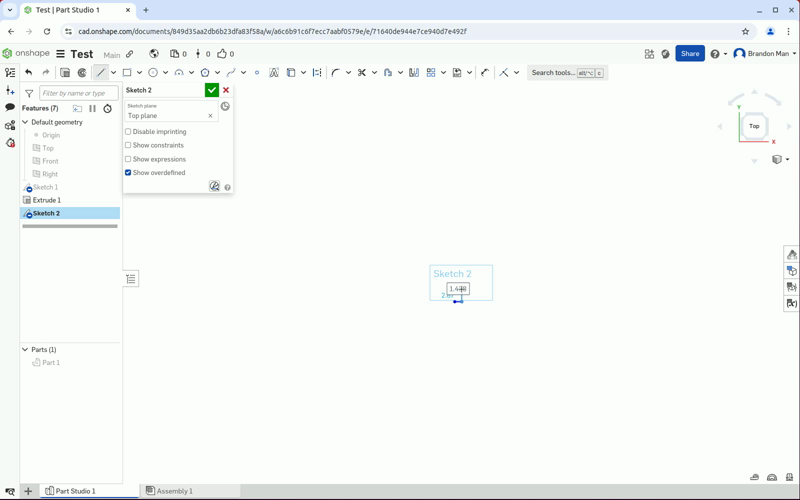
key_down(shift)
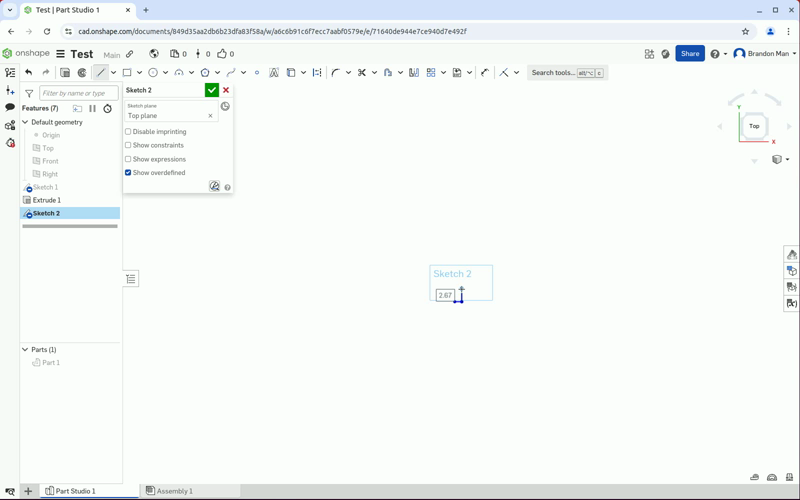
mouse_move(491, 288)
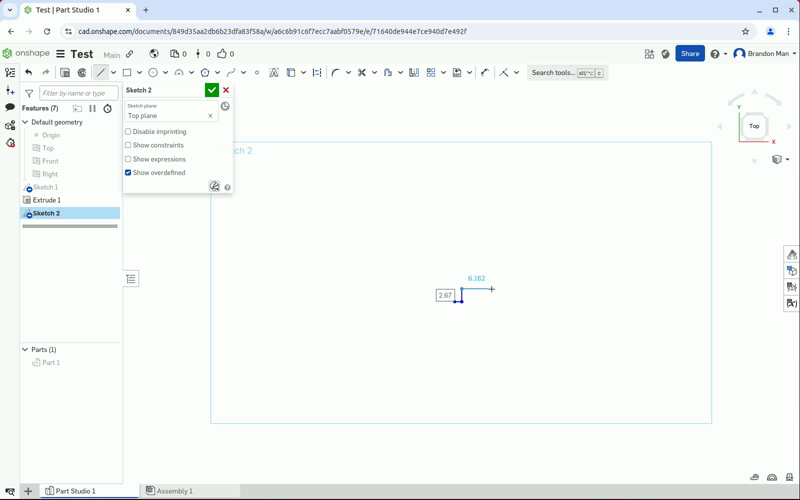
mouse_move(461, 282)
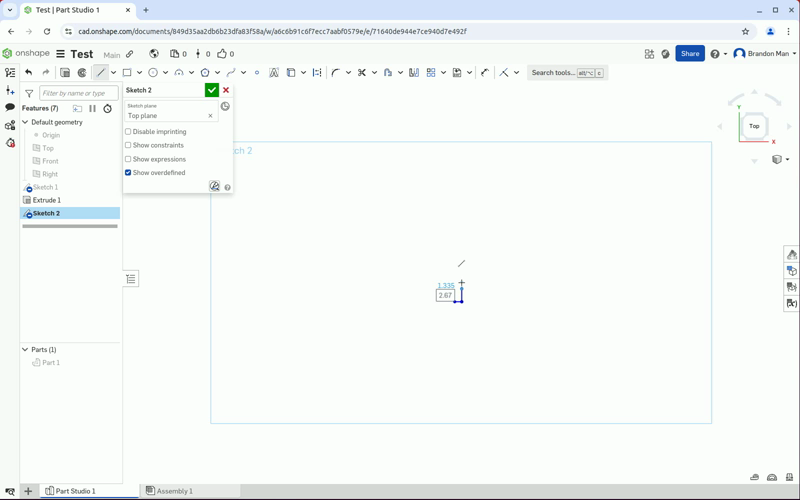
scroll(6)
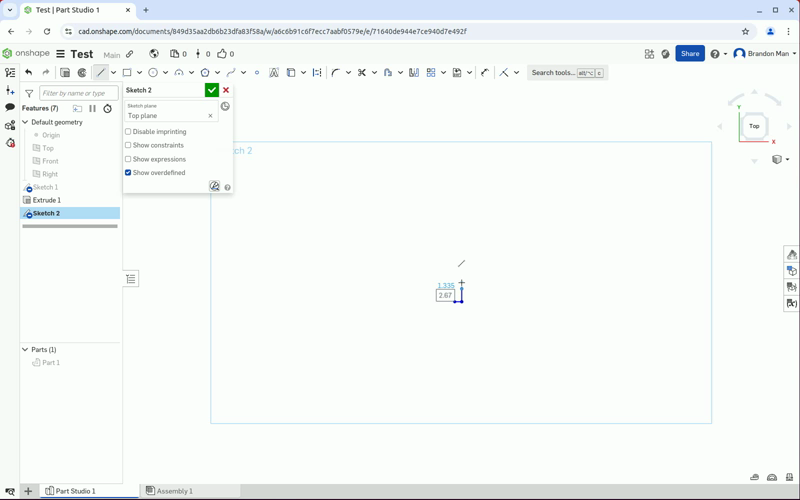
scroll(6)
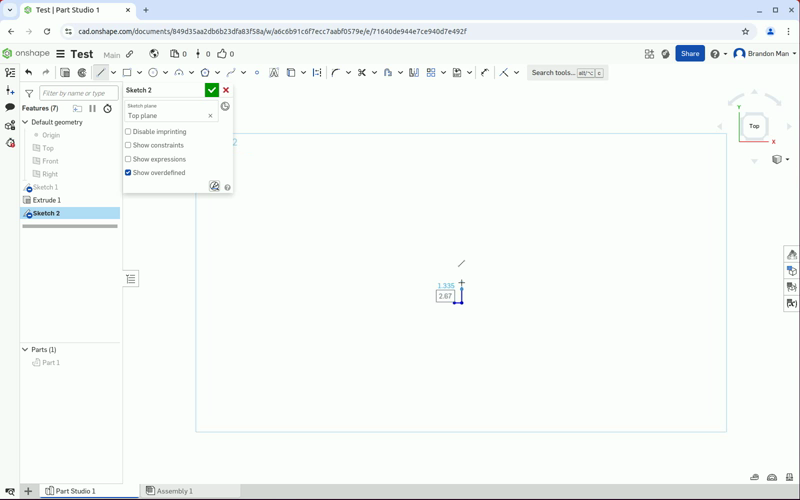
scroll(6)
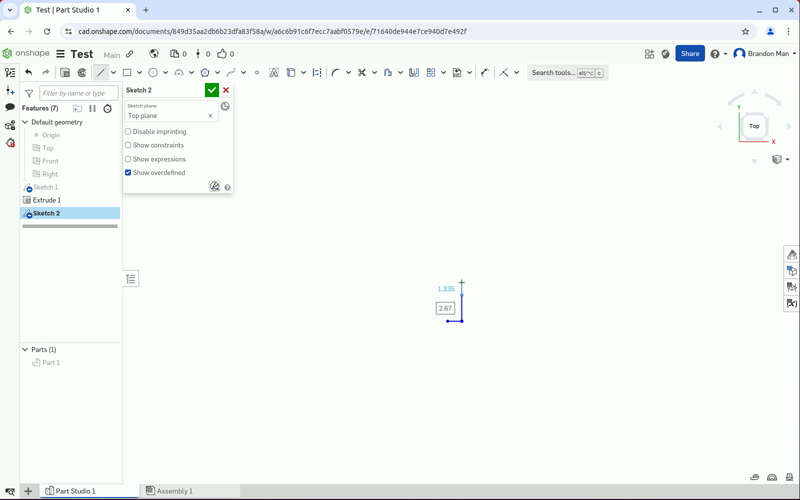
scroll(6)
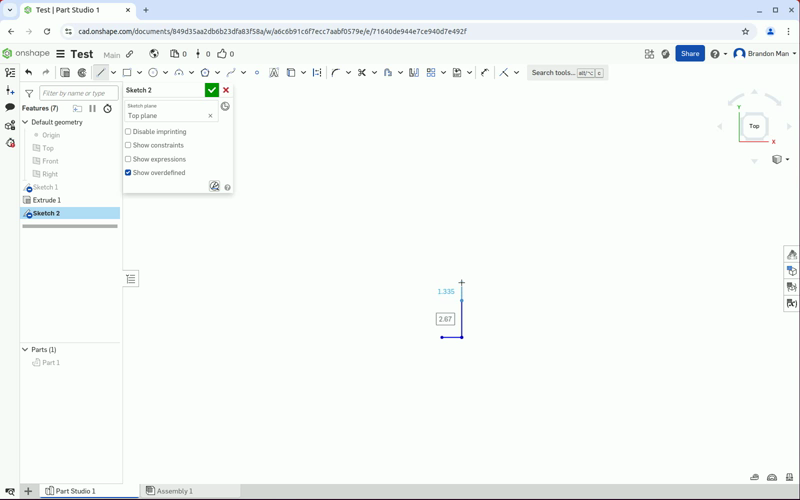
scroll(6)
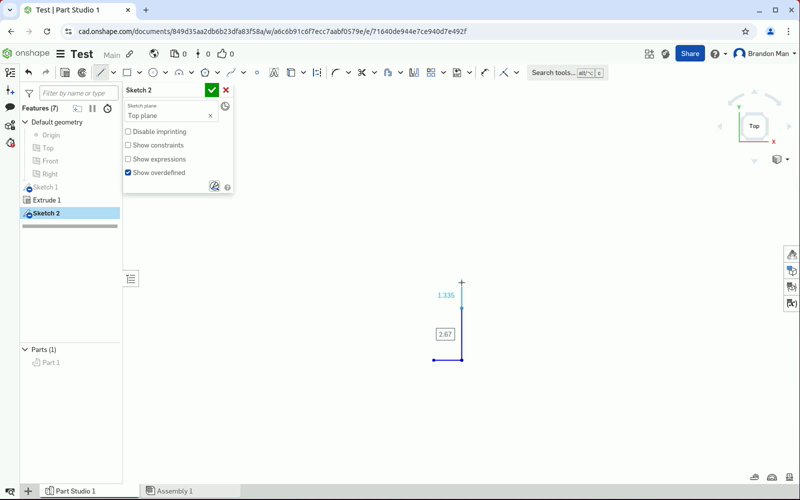
scroll(6)
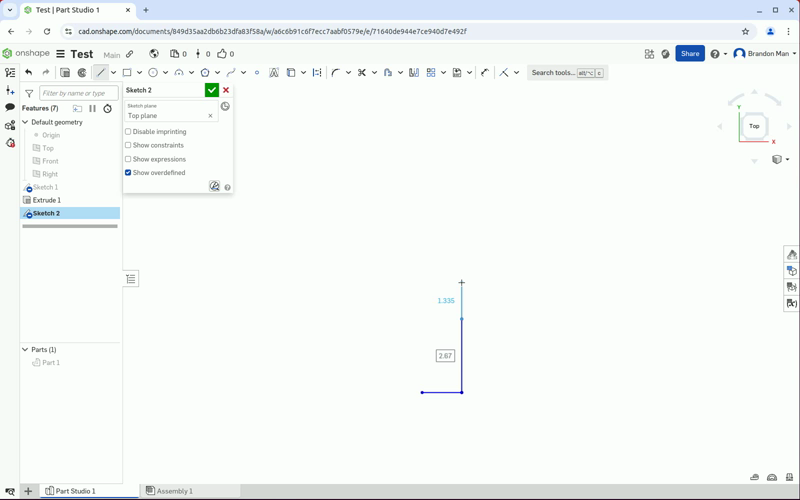
scroll(6)
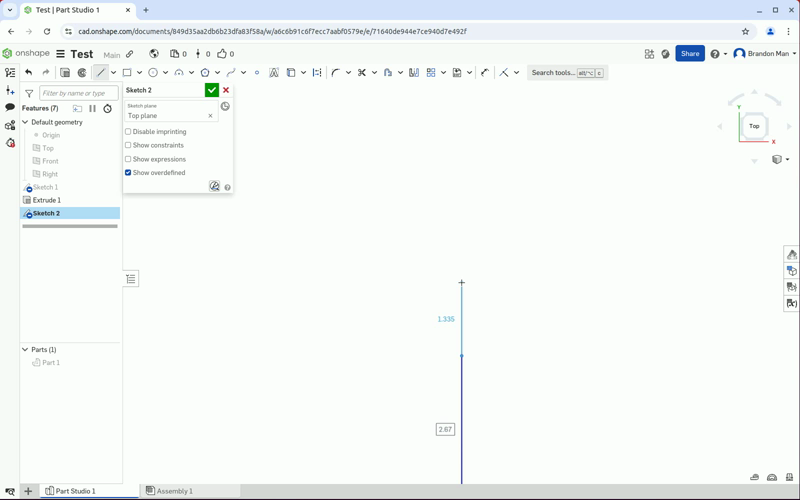
click(461, 282)
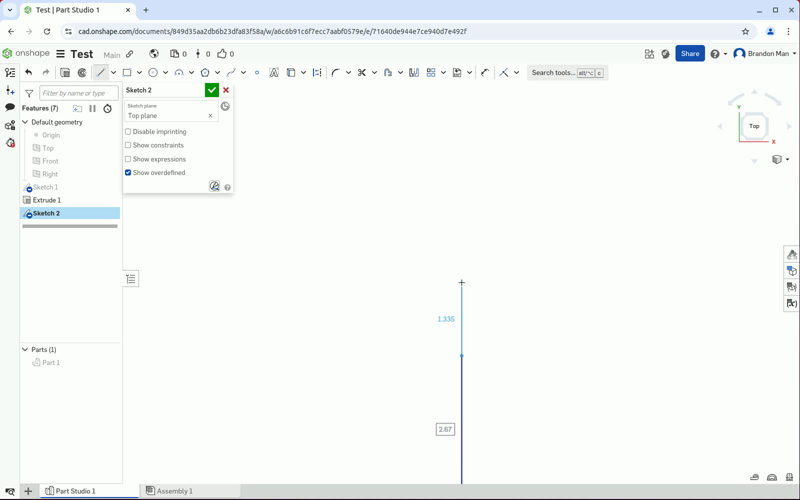
scroll(-6)
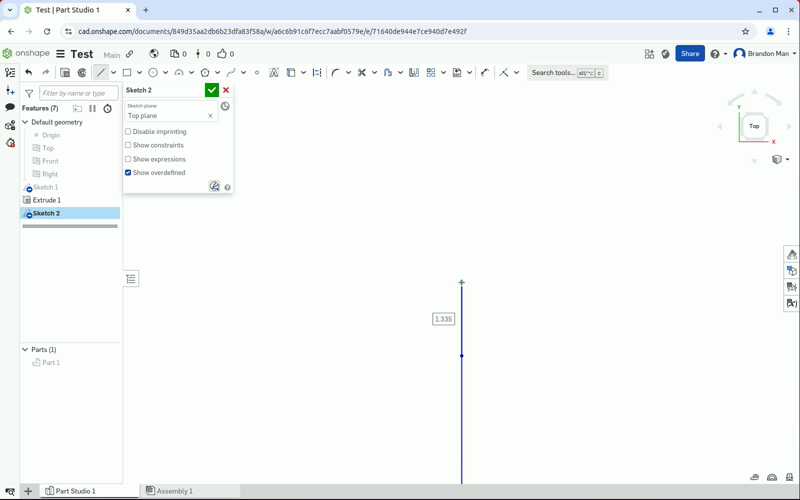
scroll(-6)
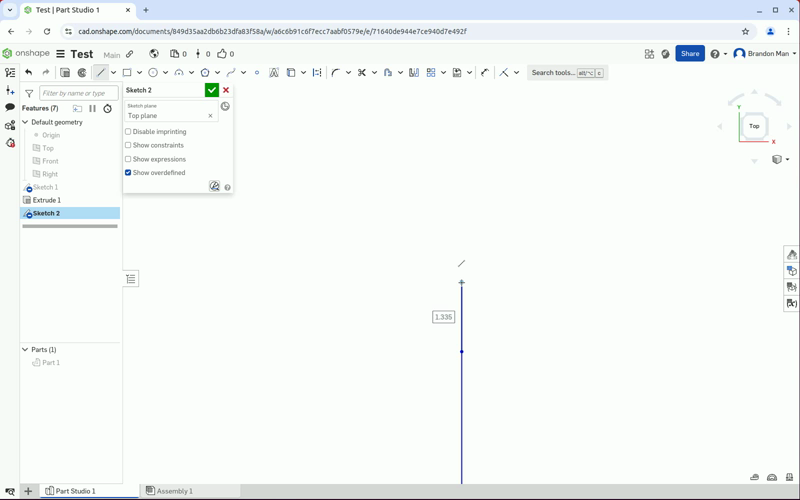
scroll(-6)
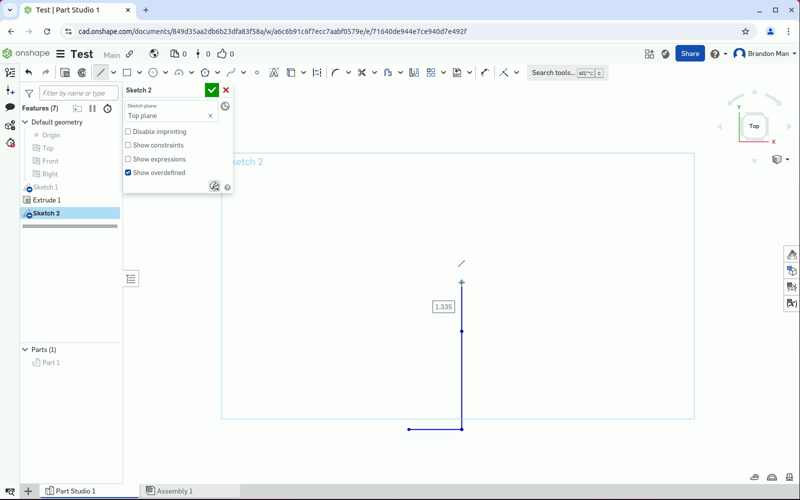
scroll(-6)
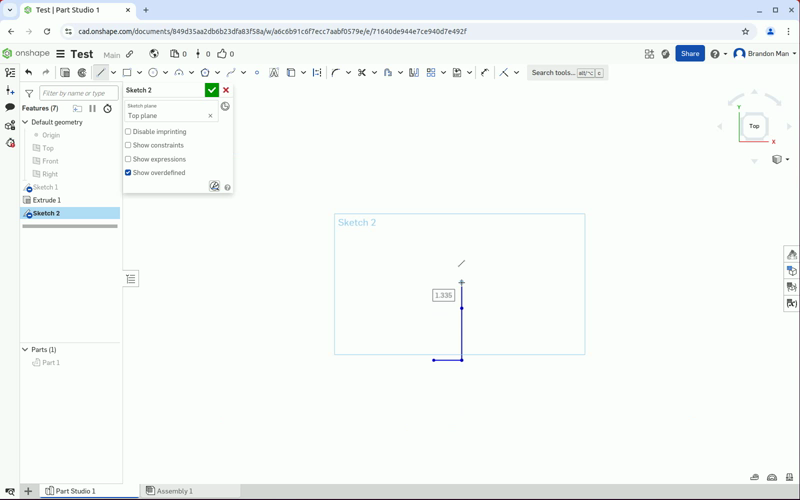
scroll(-6)
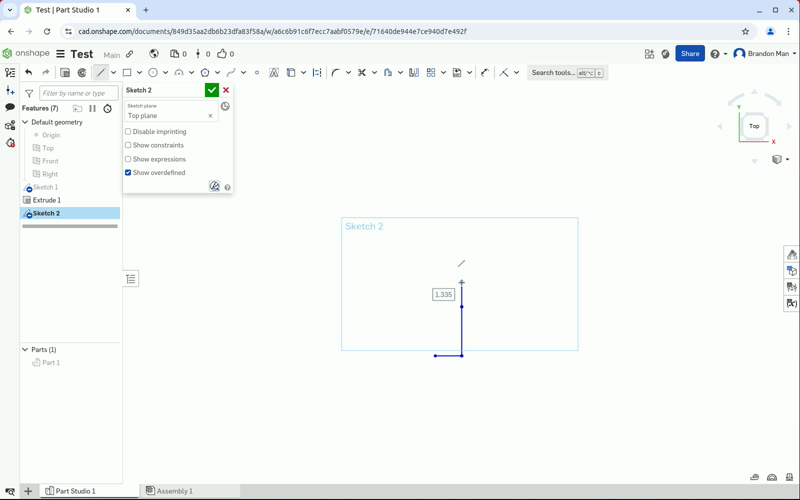
scroll(-6)
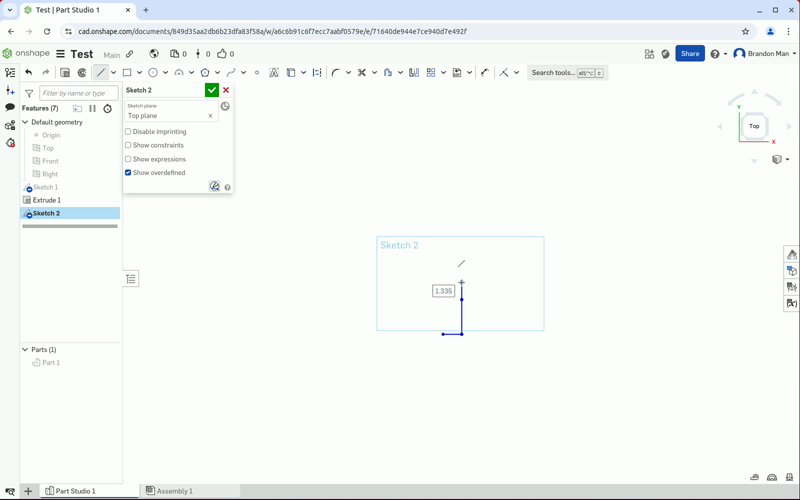
scroll(-6)
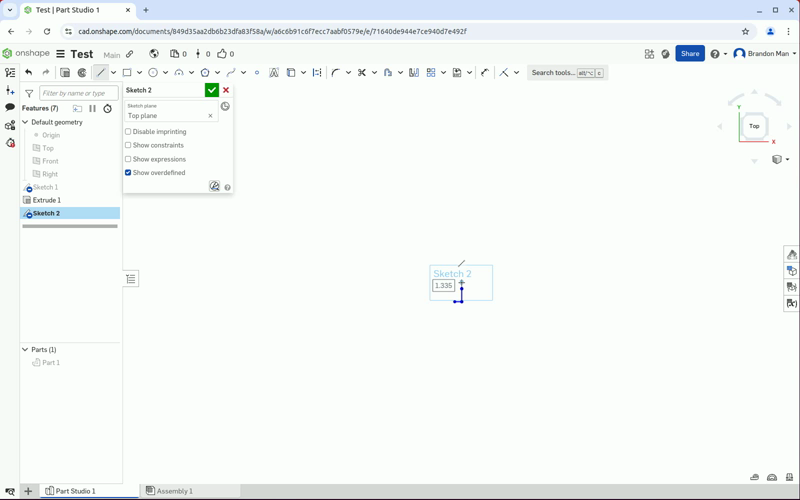
key_up(shift)
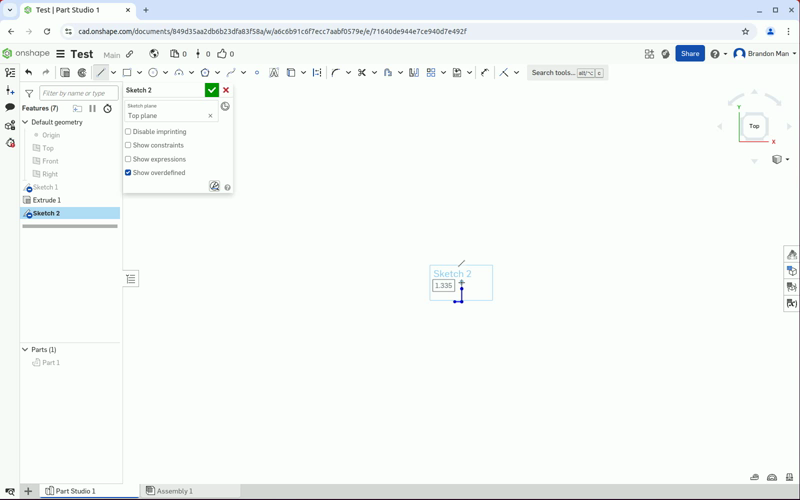
key_down(shift)
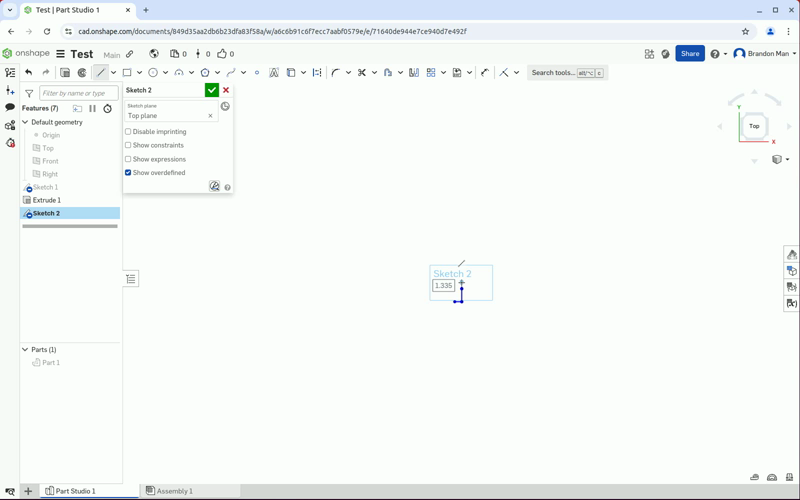
mouse_move(491, 282)
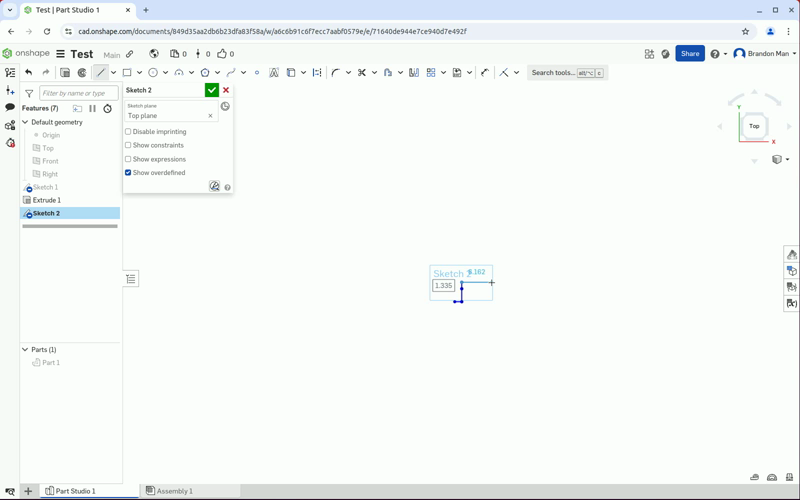
mouse_move(454, 282)
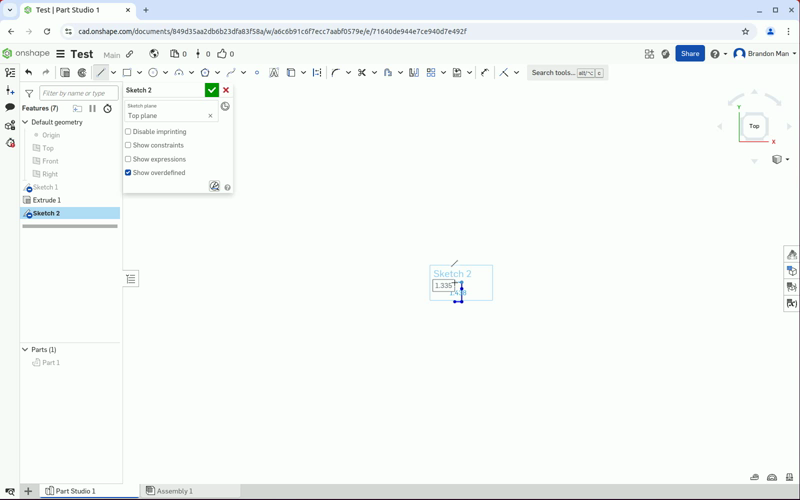
scroll(6)
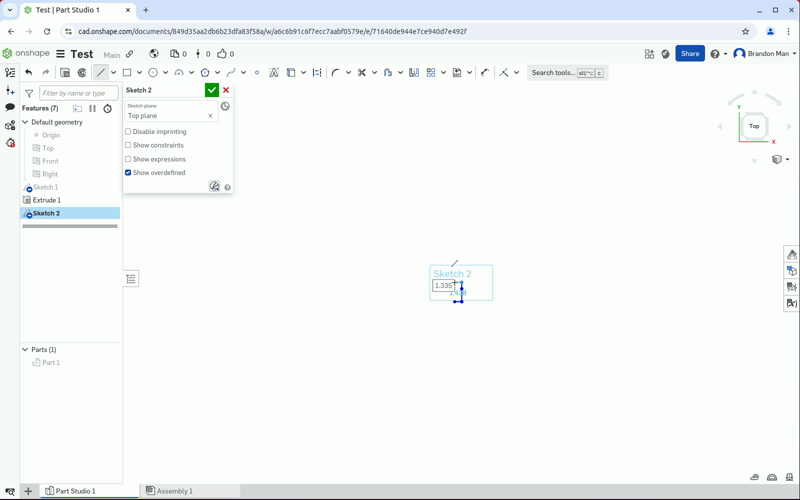
scroll(6)
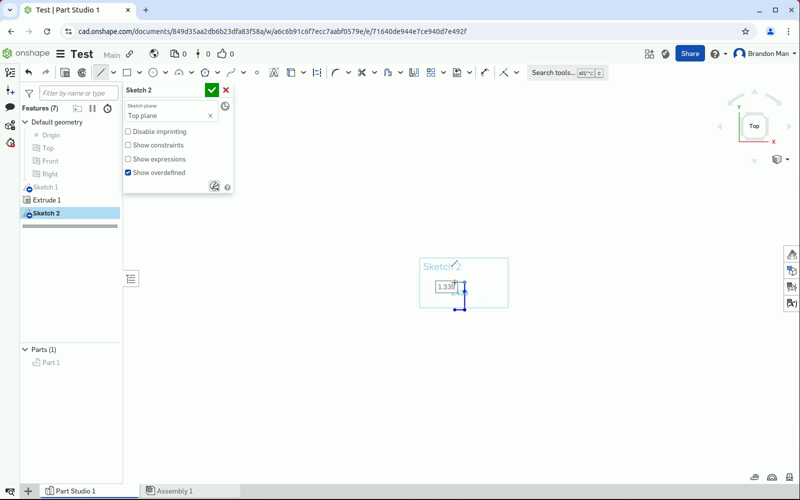
scroll(6)
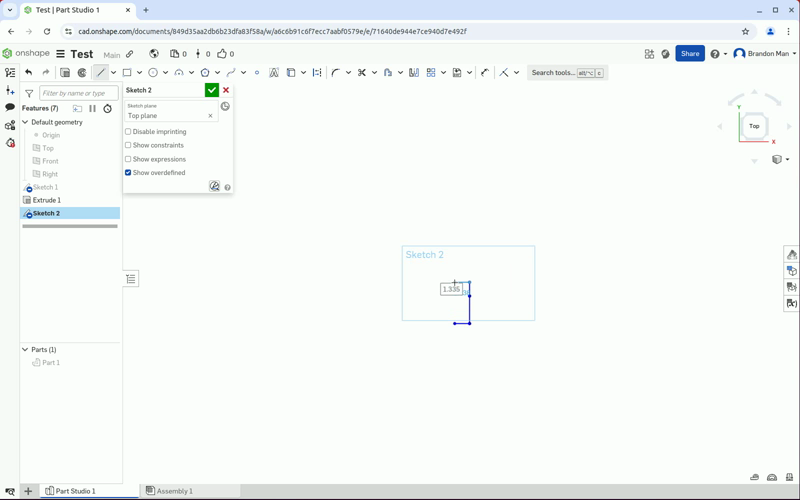
scroll(6)
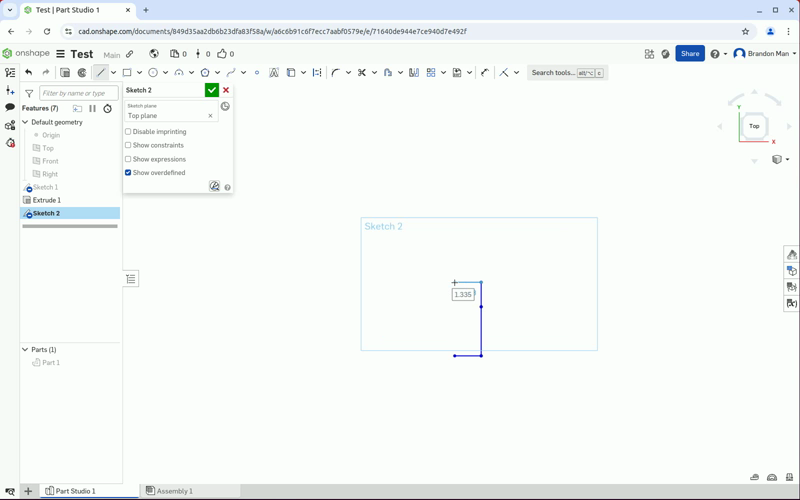
scroll(6)
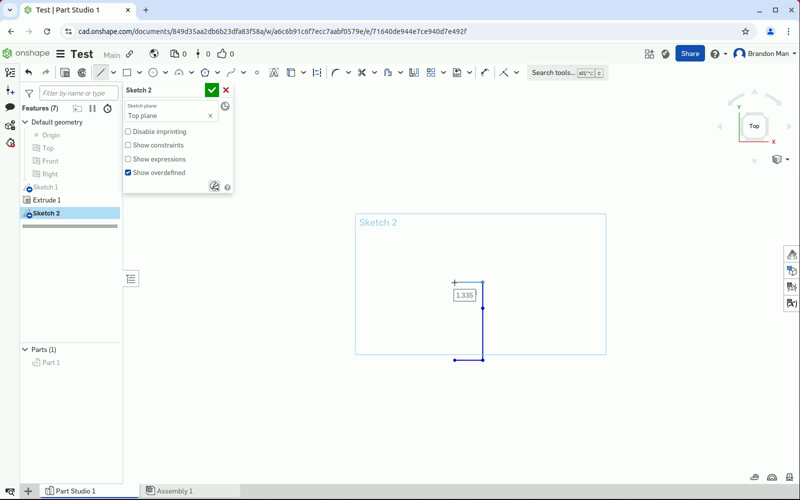
scroll(6)
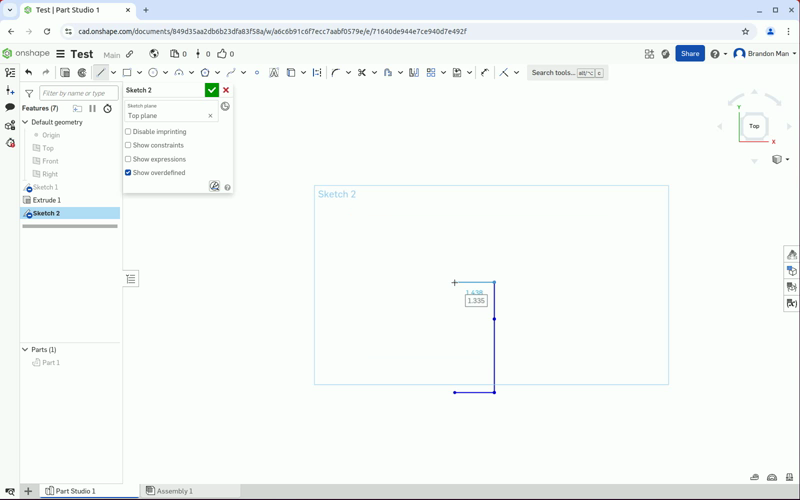
scroll(6)
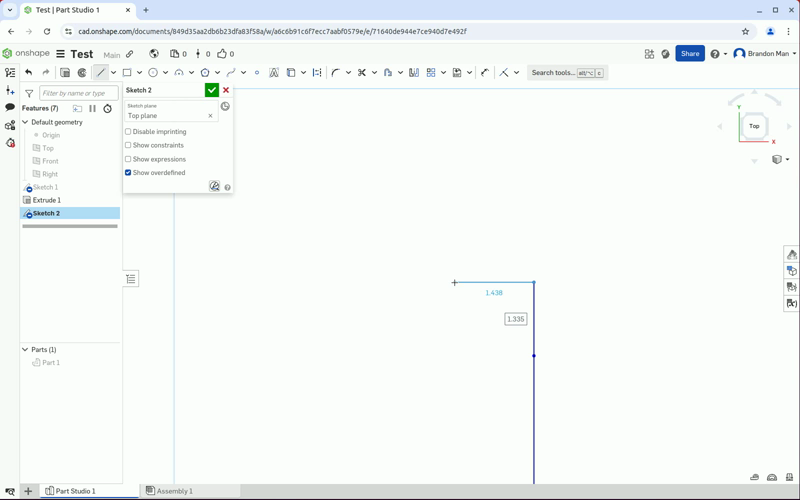
click(454, 282)
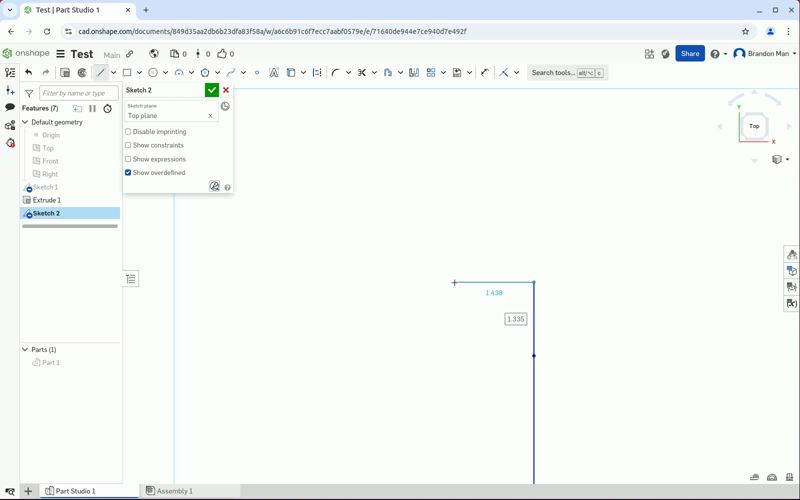
scroll(-6)
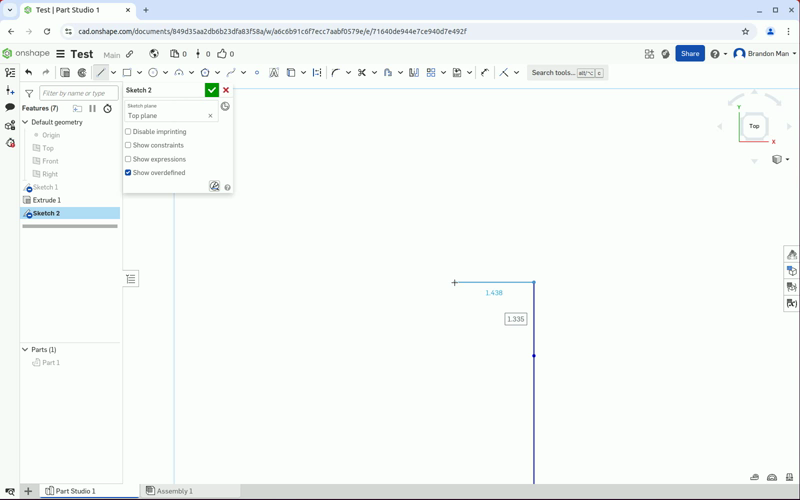
scroll(-6)
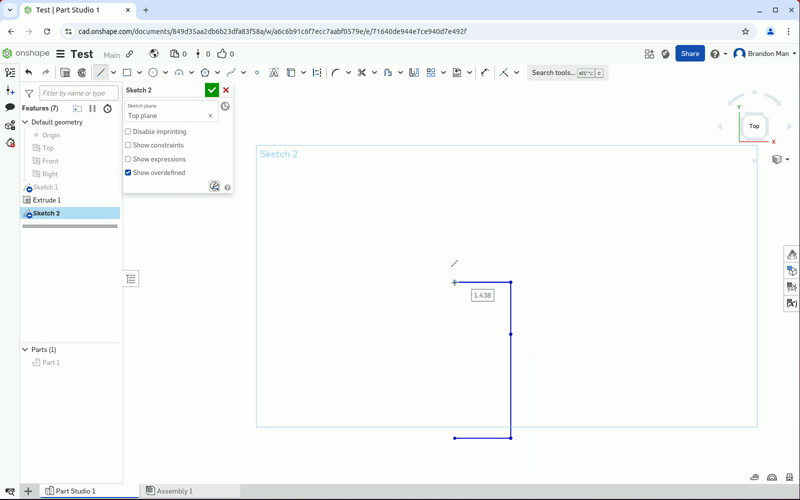
scroll(-6)
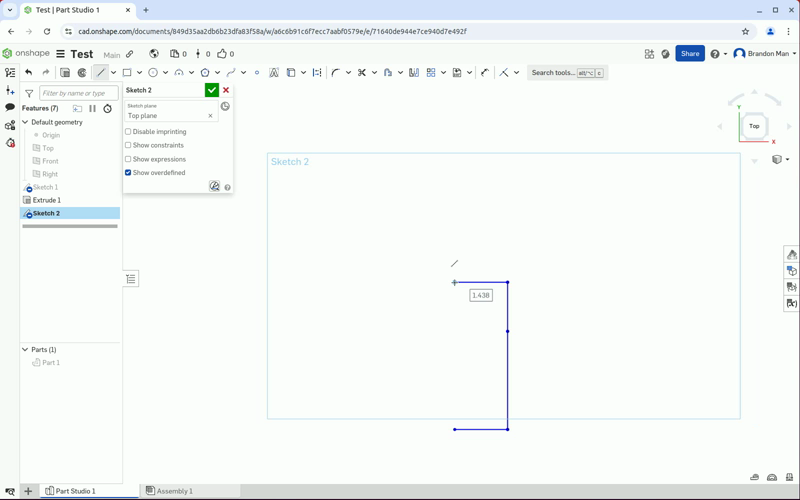
scroll(-6)
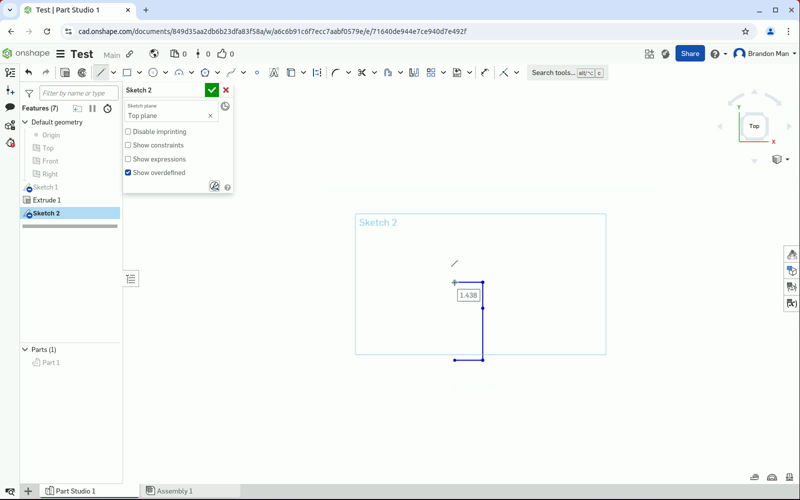
scroll(-6)
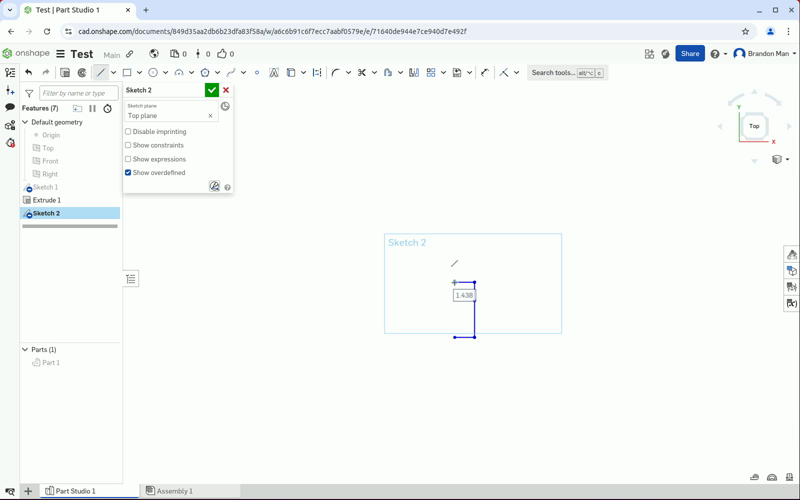
scroll(-6)
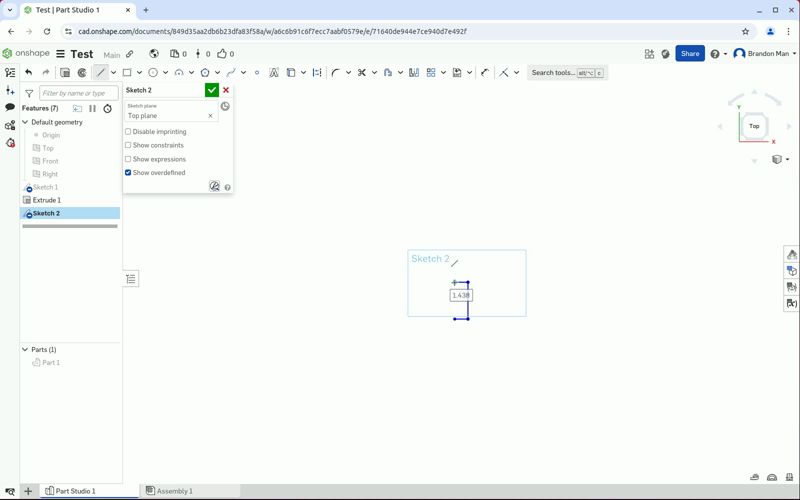
scroll(-6)
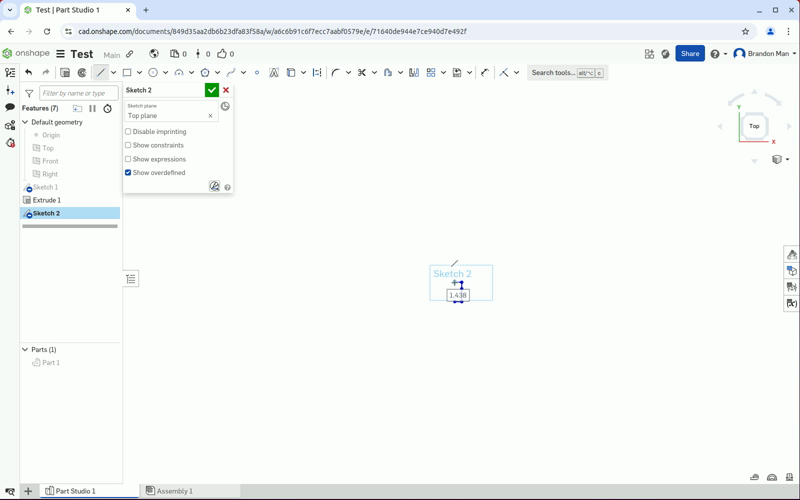
key_up(shift)
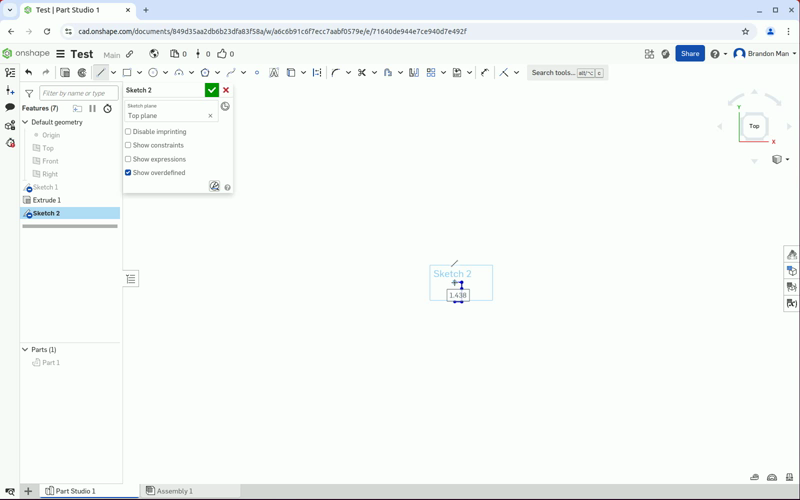
mouse_move(484, 282)
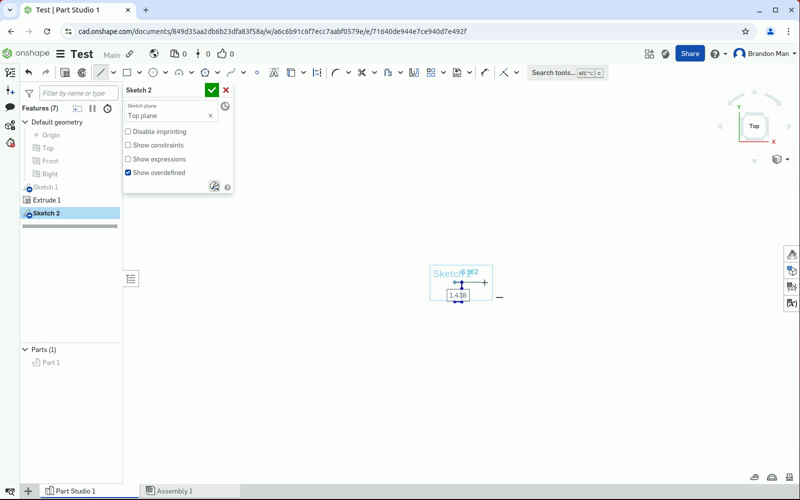
key_down(shift)
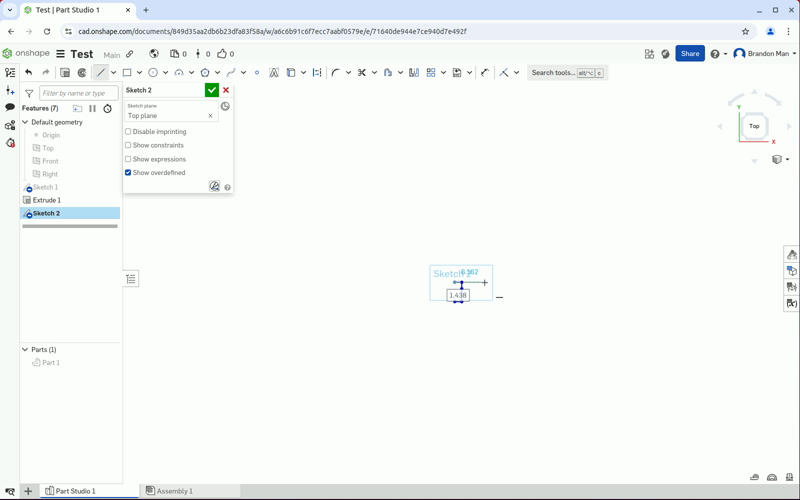
mouse_move(454, 301)
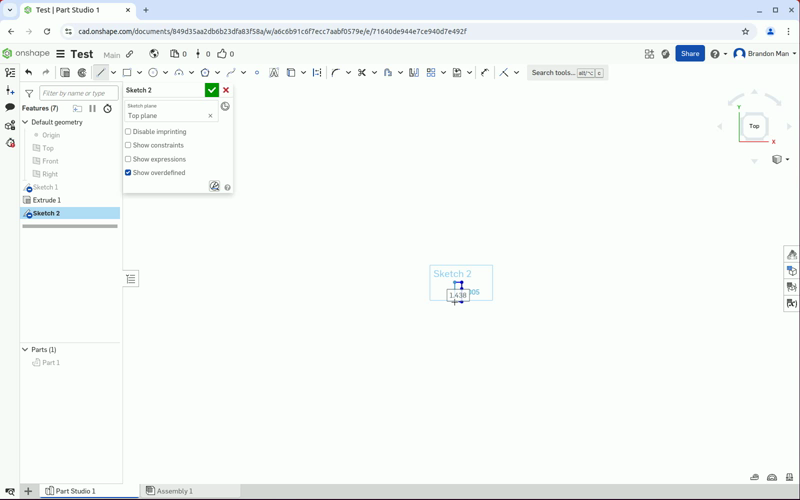
key_up(shift)
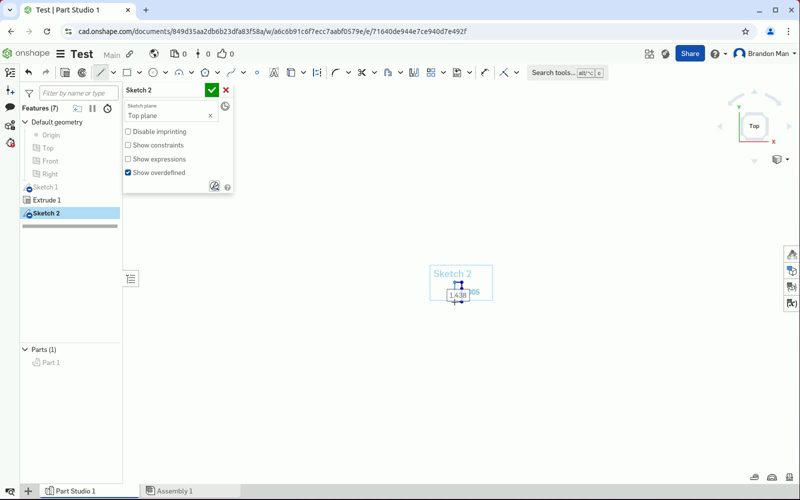
click(454, 301)
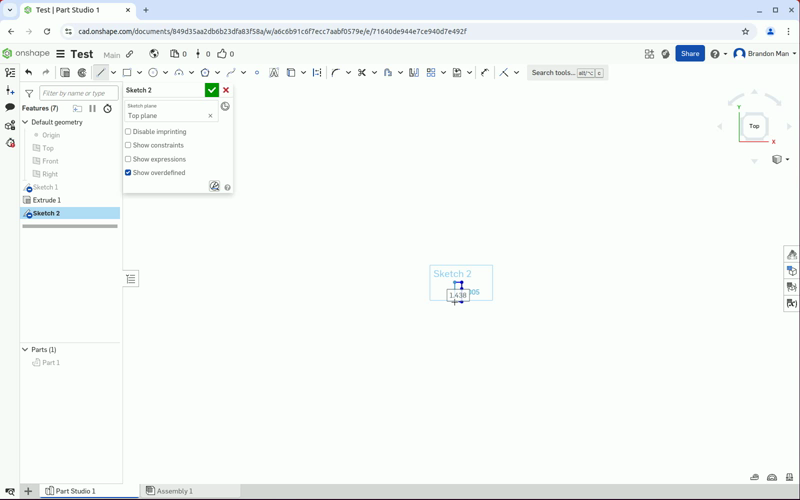
key(esc)
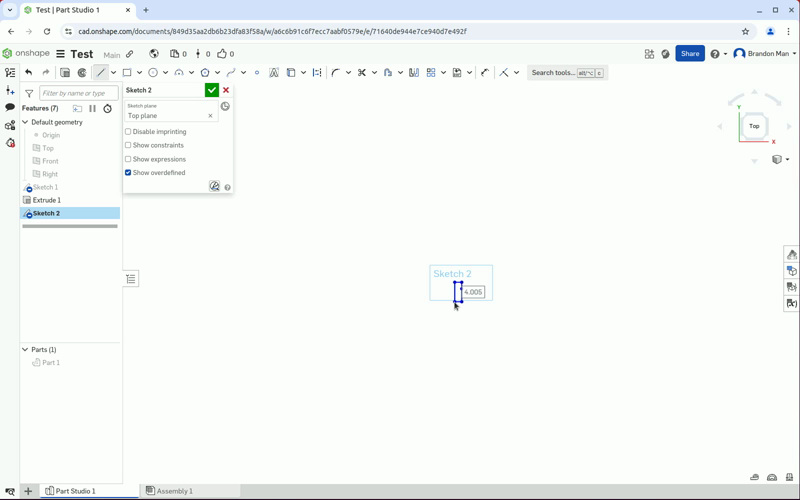
mouse_move(458, 296)
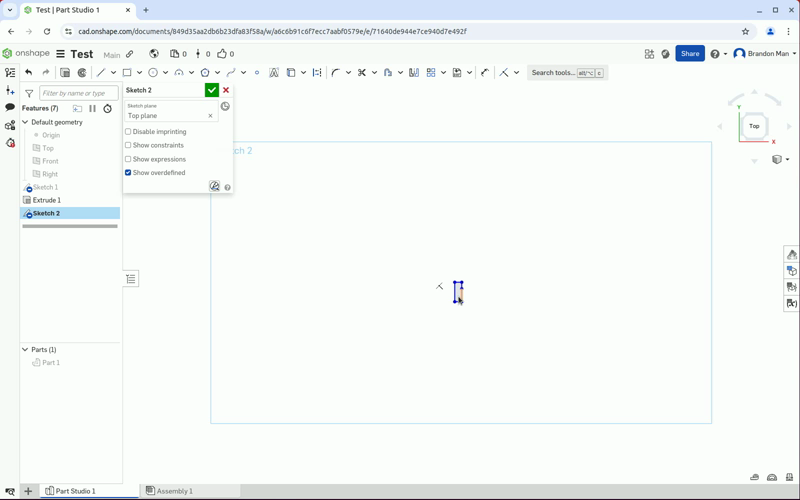
scroll(6)
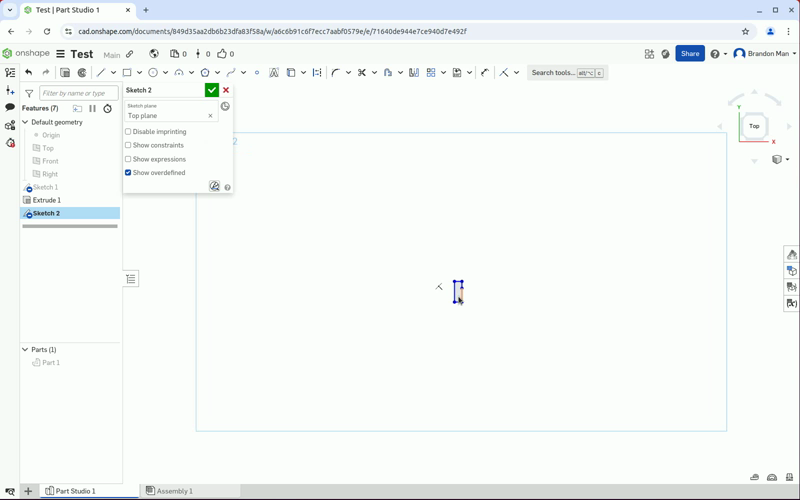
scroll(6)
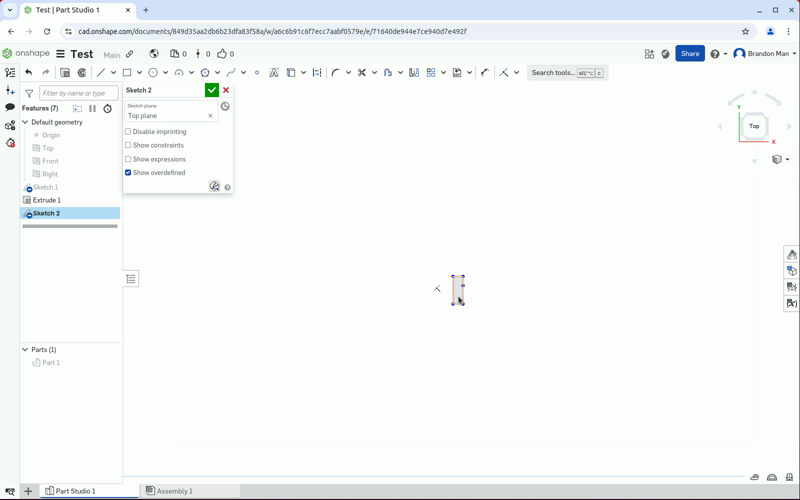
scroll(6)
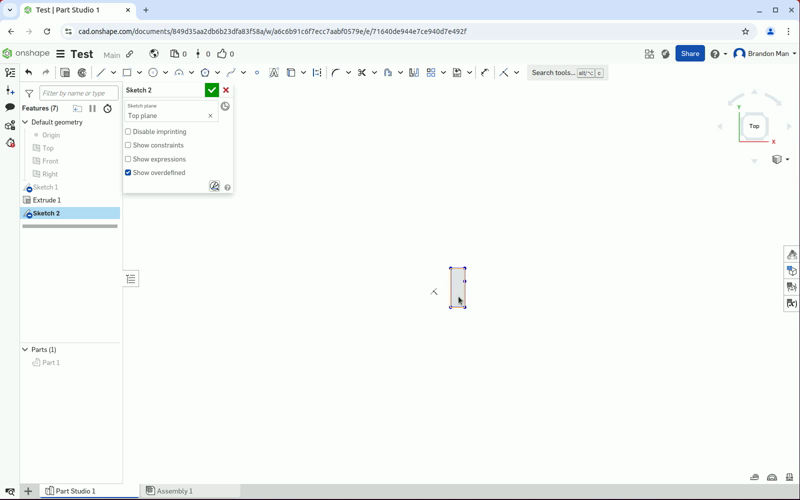
scroll(6)
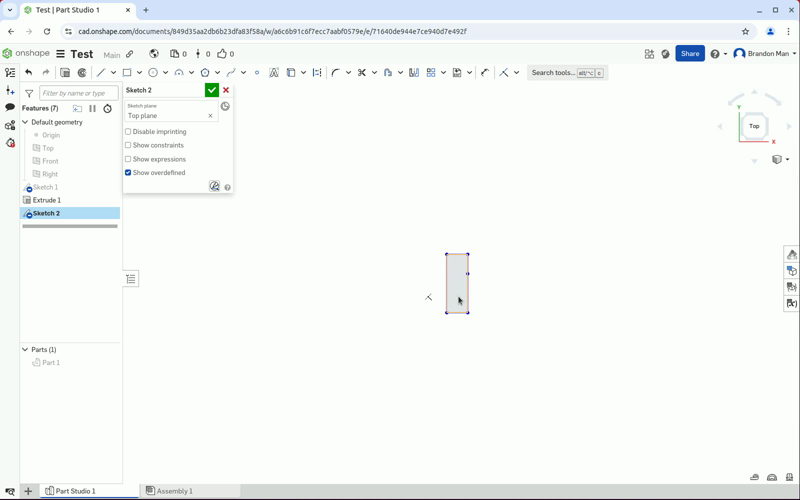
scroll(6)
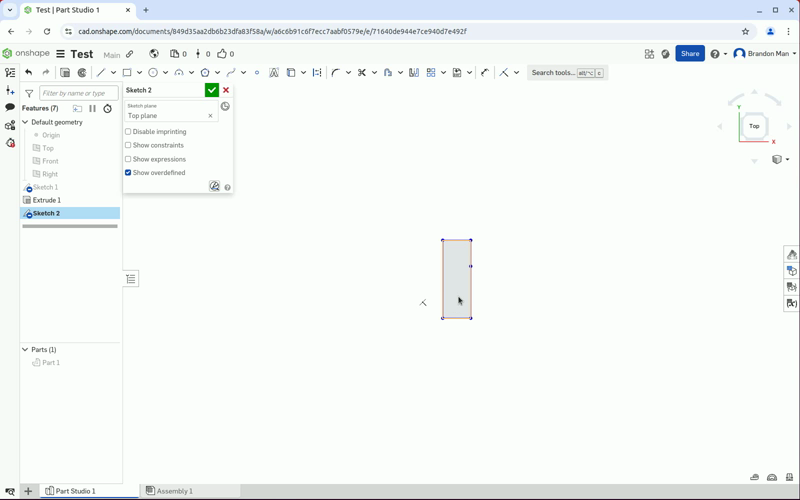
scroll(6)
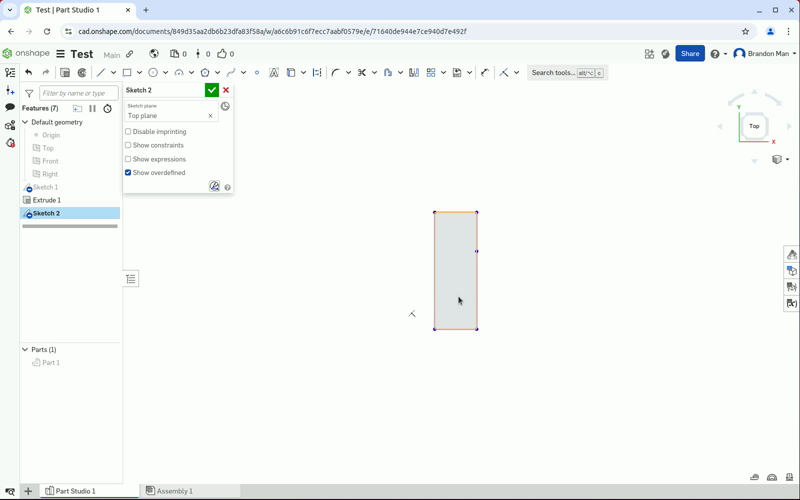
scroll(6)
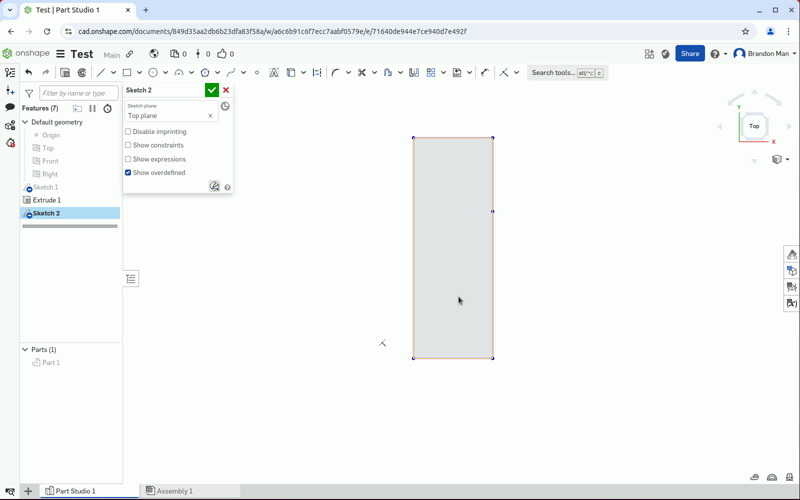
click(458, 296)
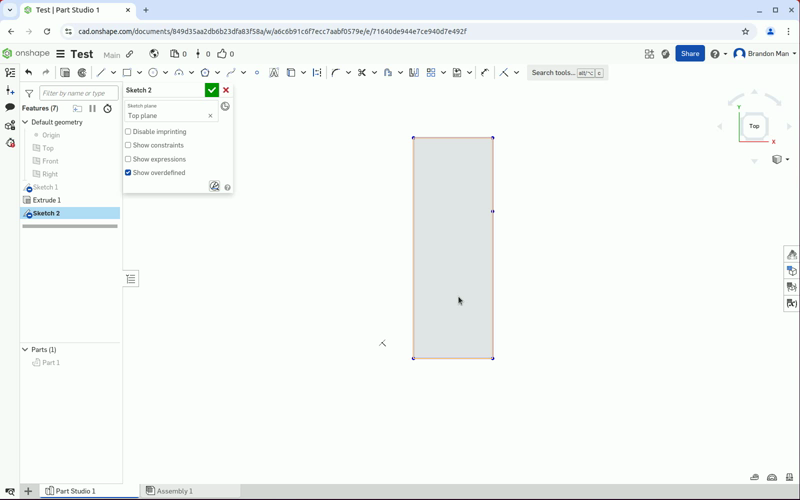
scroll(-6)
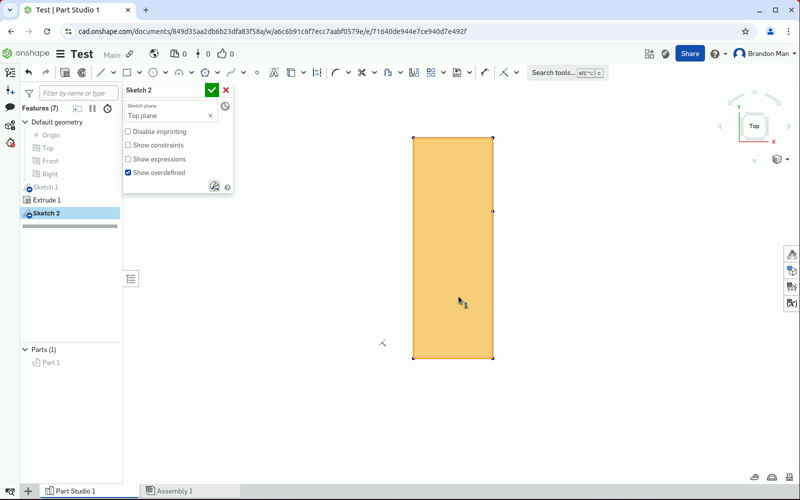
scroll(-6)
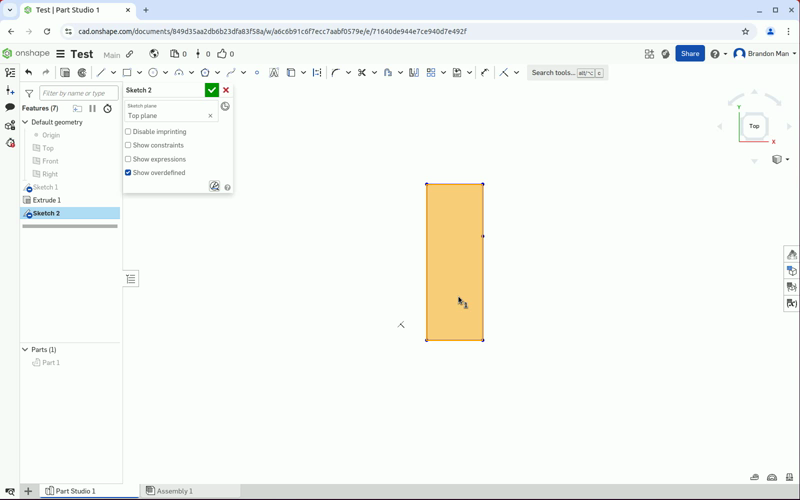
scroll(-6)
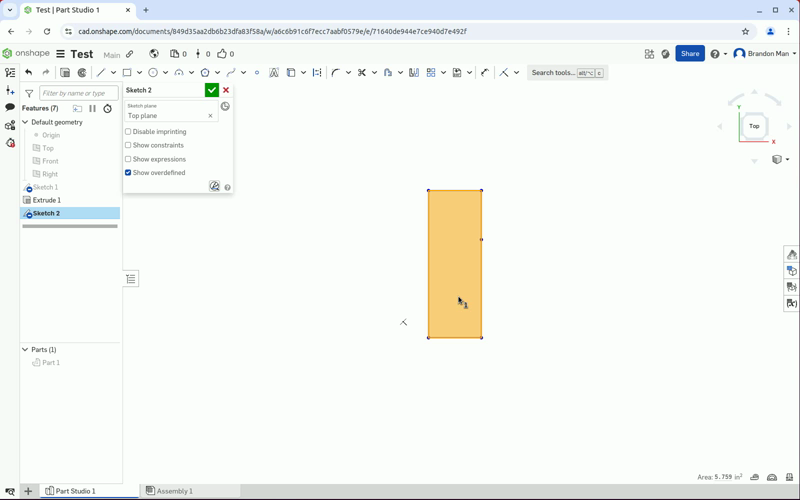
scroll(-6)
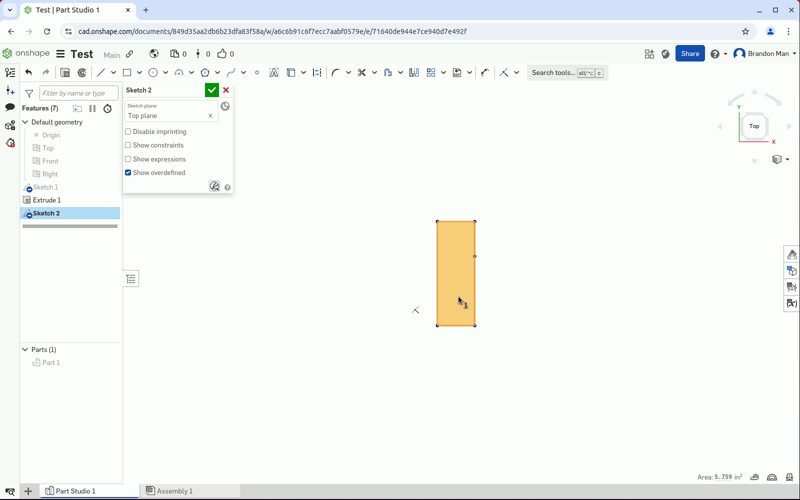
scroll(-6)
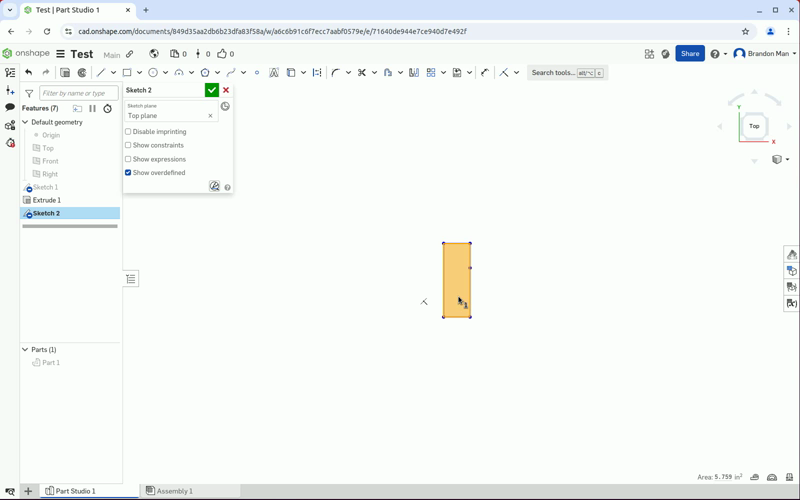
scroll(-6)
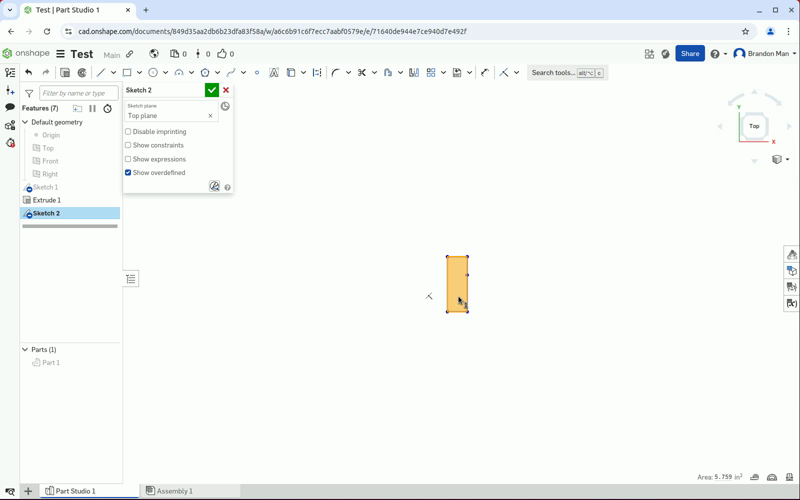
scroll(-6)
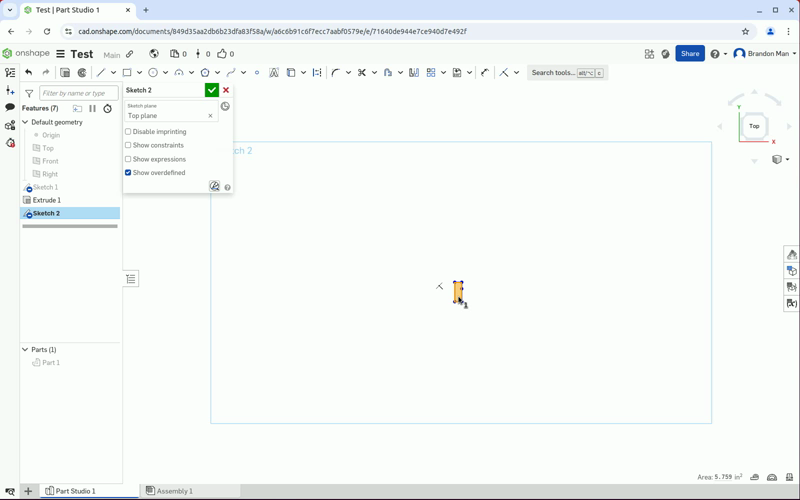
mouse_move(73, 352)
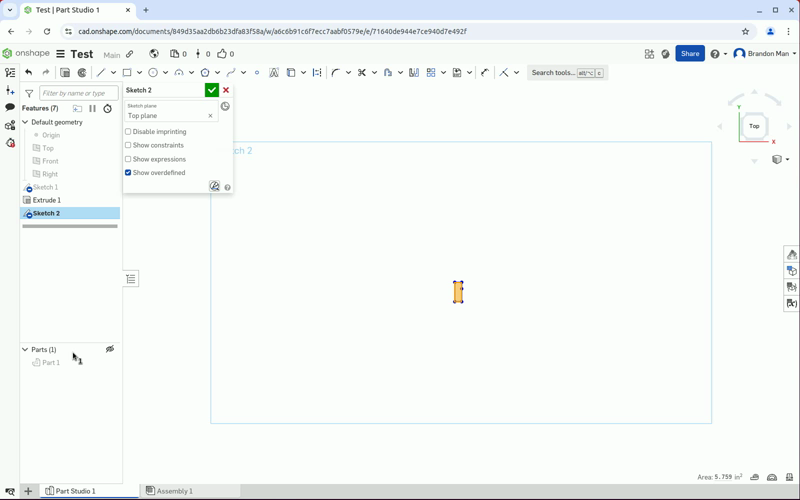
key(shift+y)
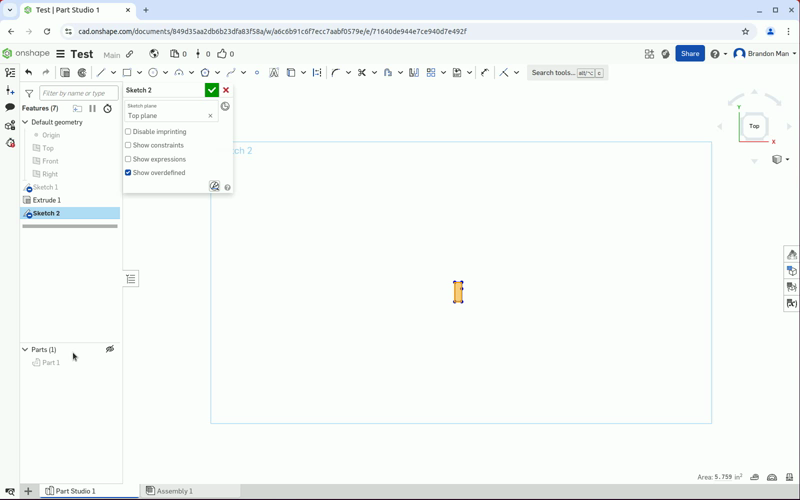
key(shift+e)
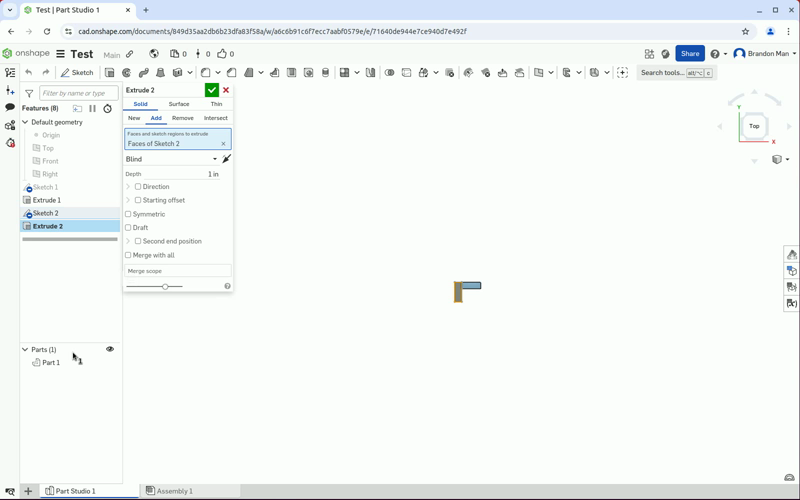
mouse_move(143, 106)
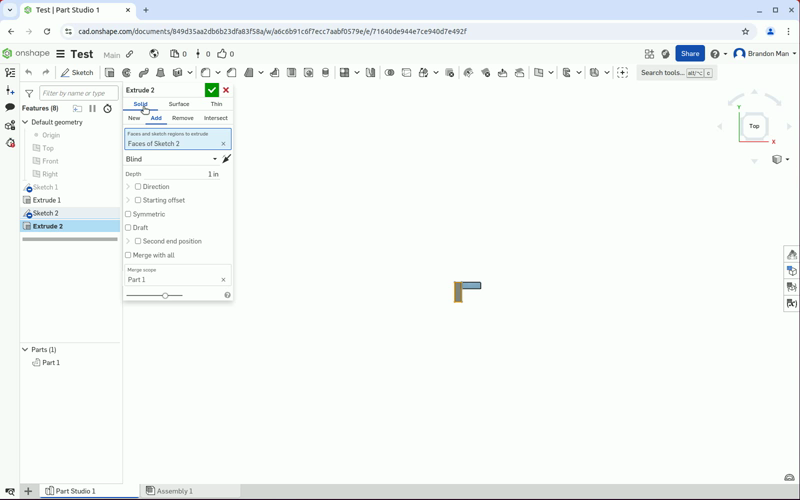
click(143, 106)
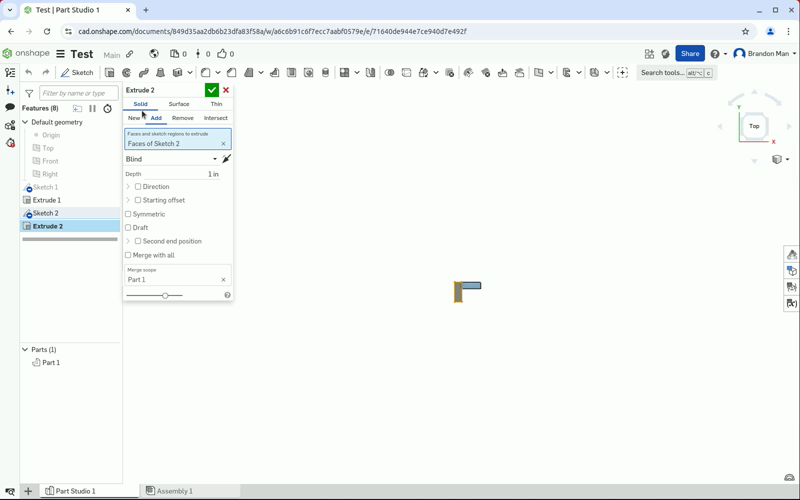
mouse_move(137, 120)
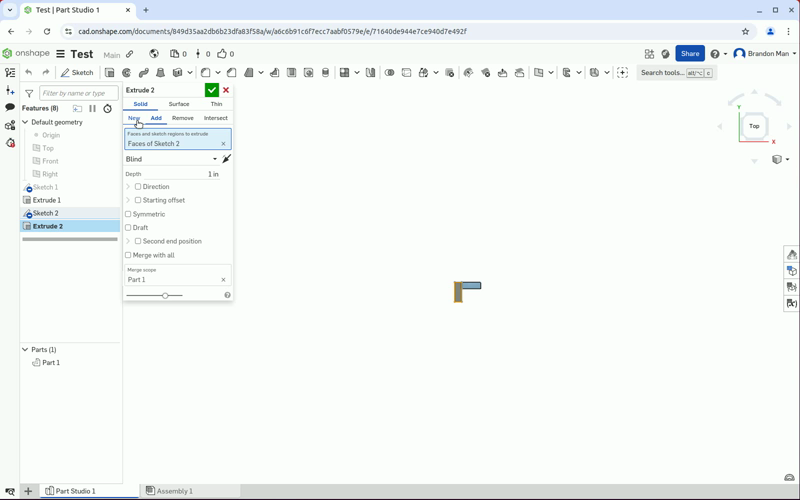
click(137, 120)
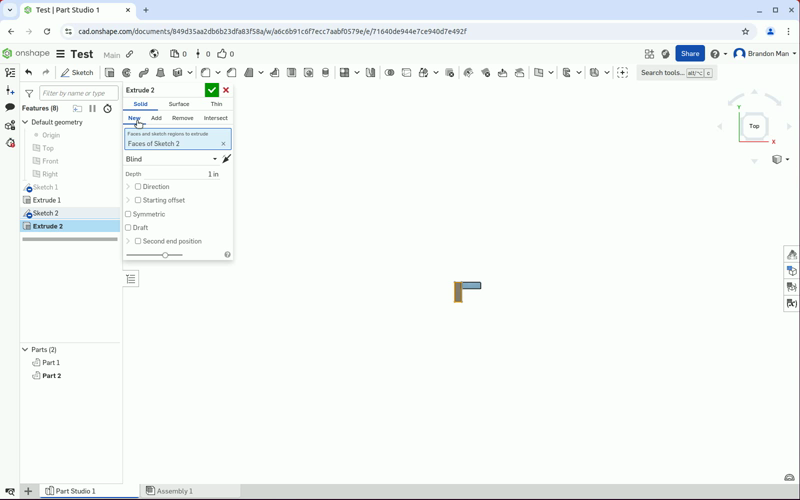
key(tab, 4)
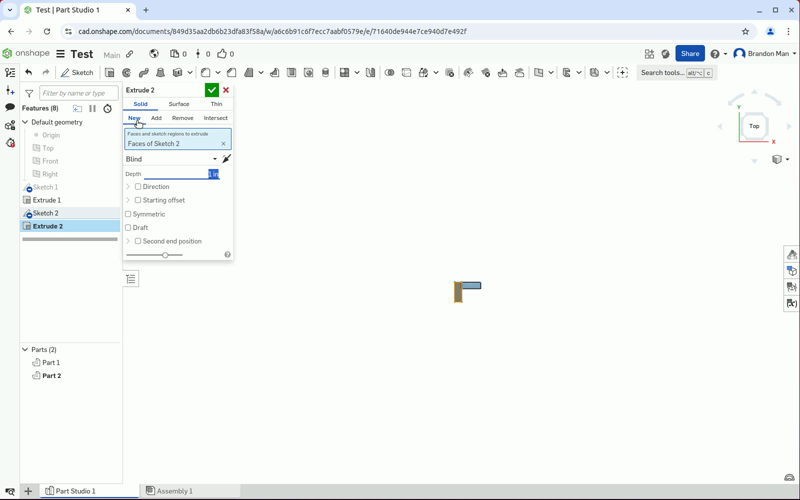
text(-23.108)
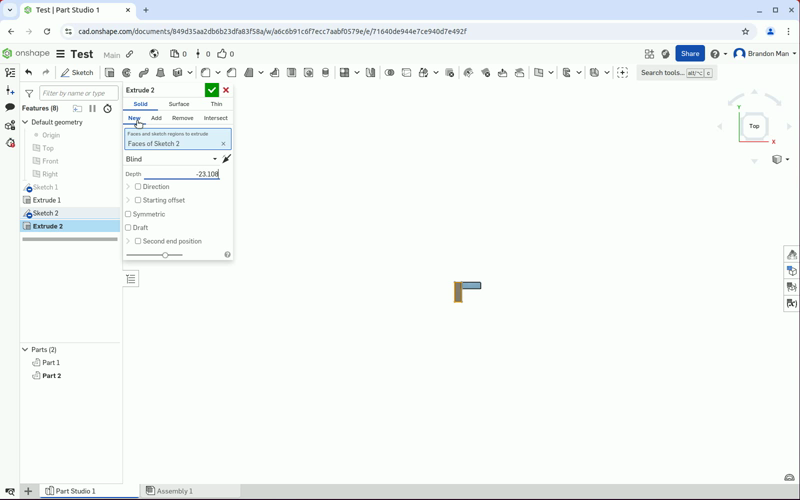
key(enter)
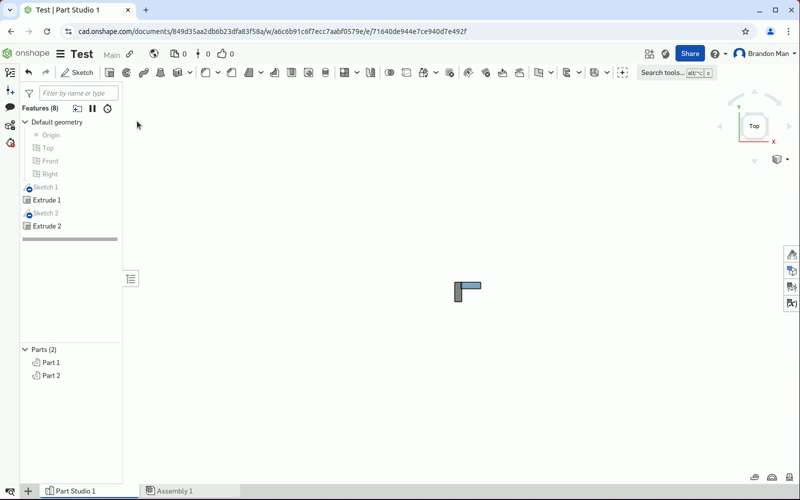
key(shift+h)
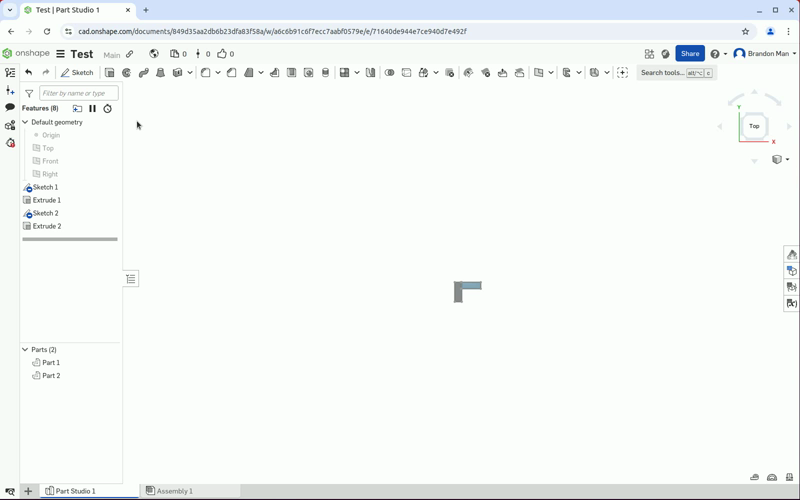
key(shift+h)
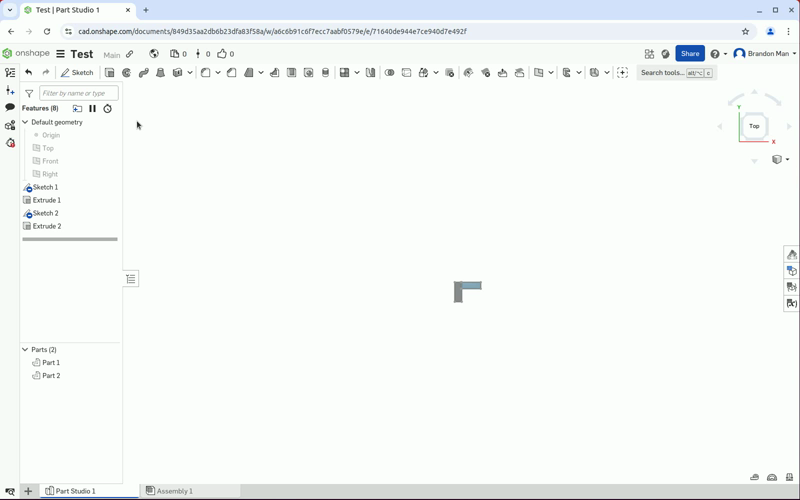
key(shift+7)
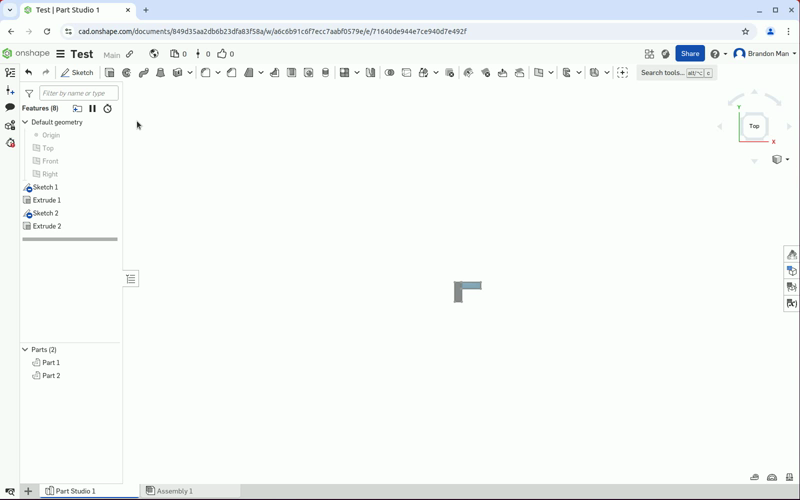
key(up, 3)
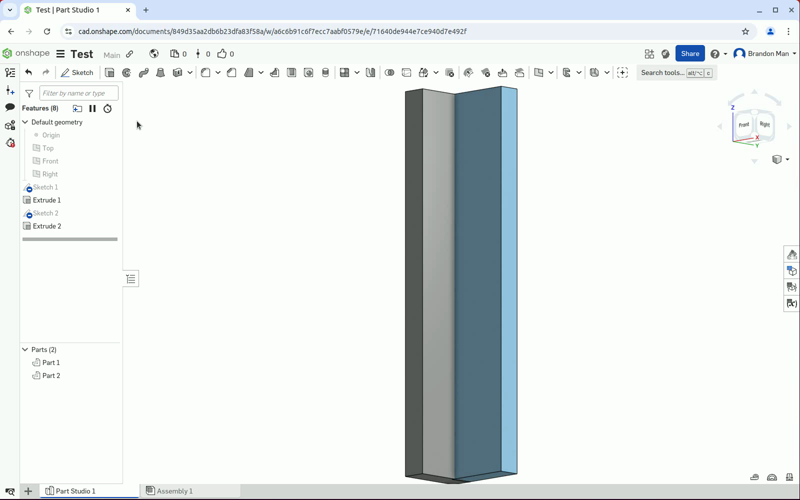
key(left, 3)
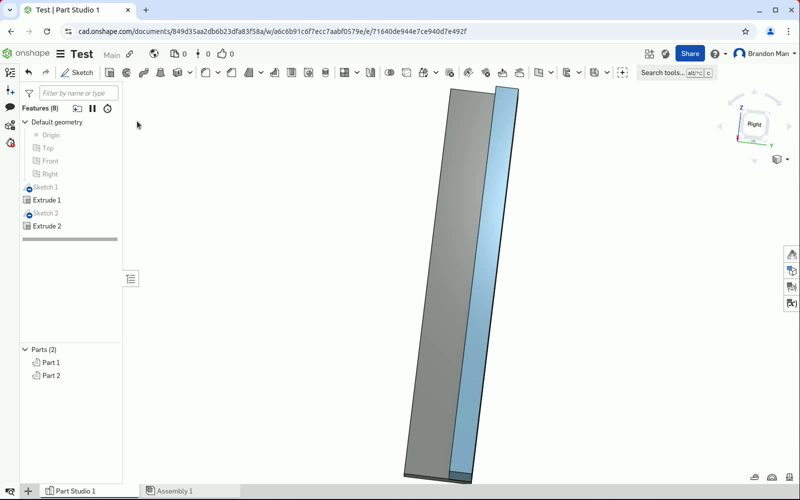
key(right, 3)
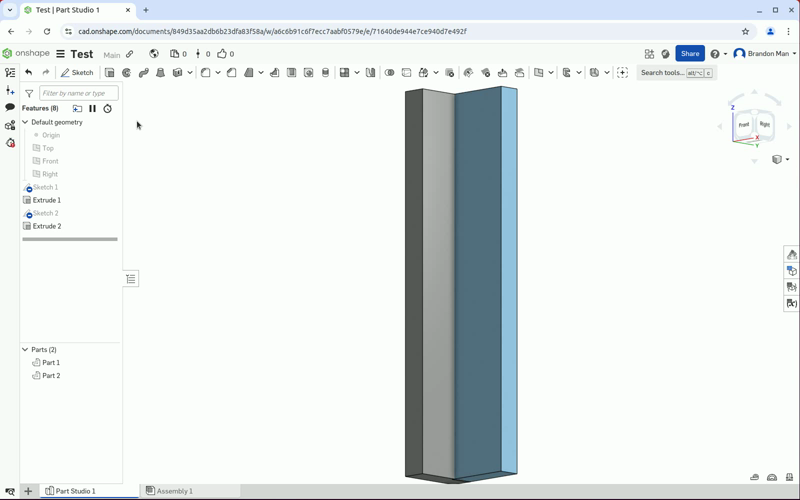
key(down, 3)
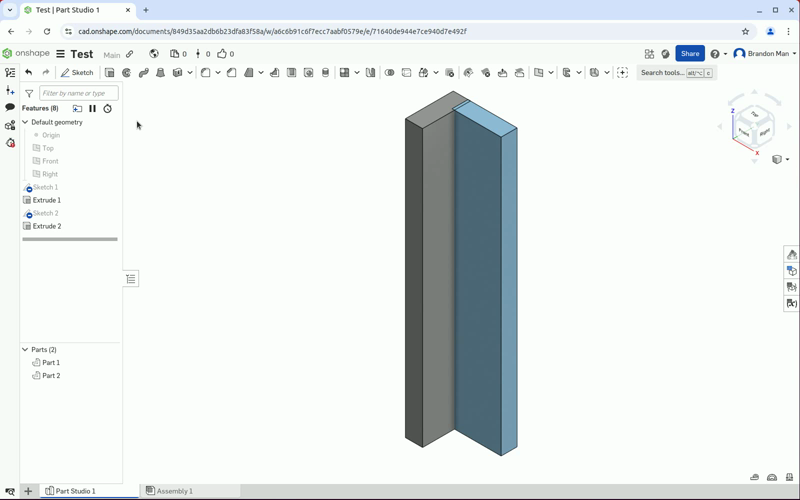
mouse_move(73, 189)
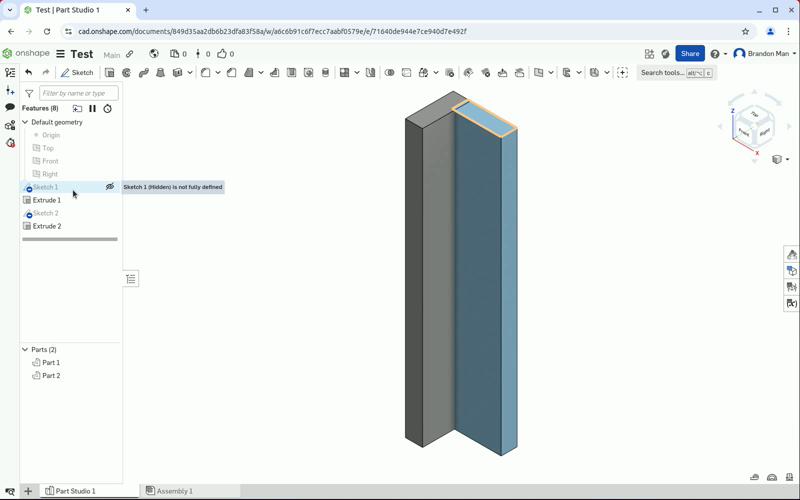
click(73, 189)